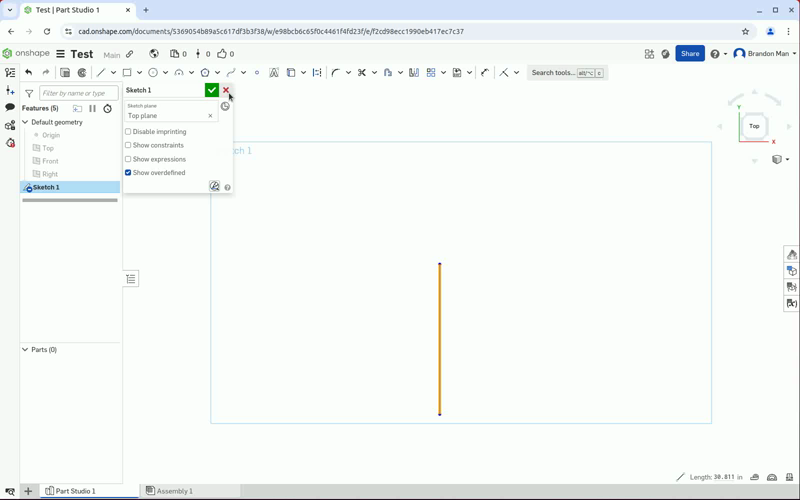
key(shift+h)
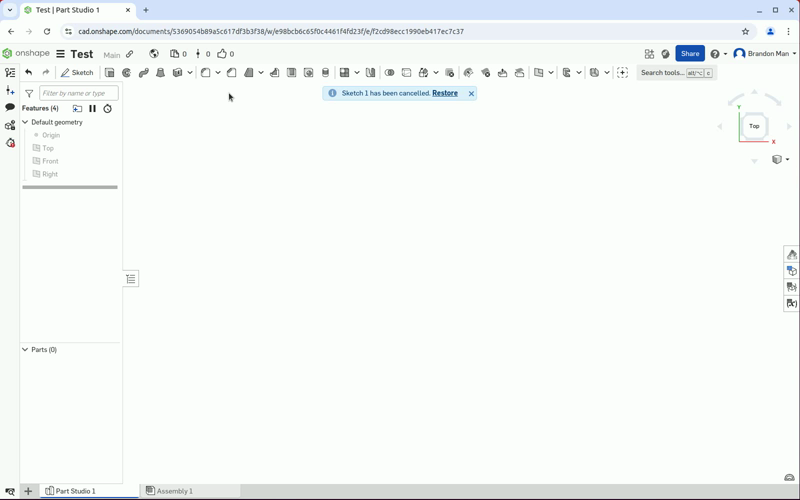
mouse_move(73, 352)
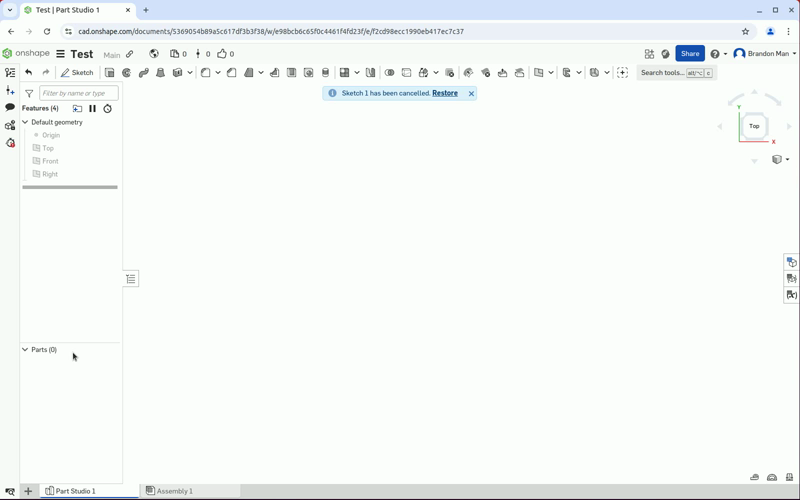
key(y)
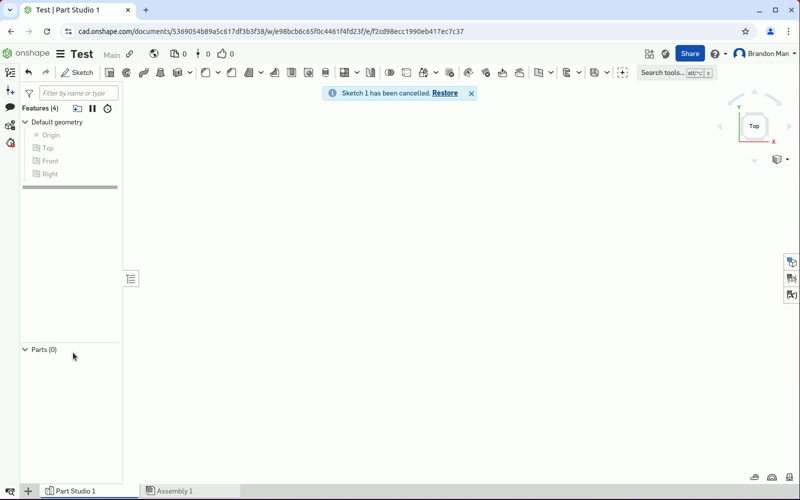
key(shift+p)
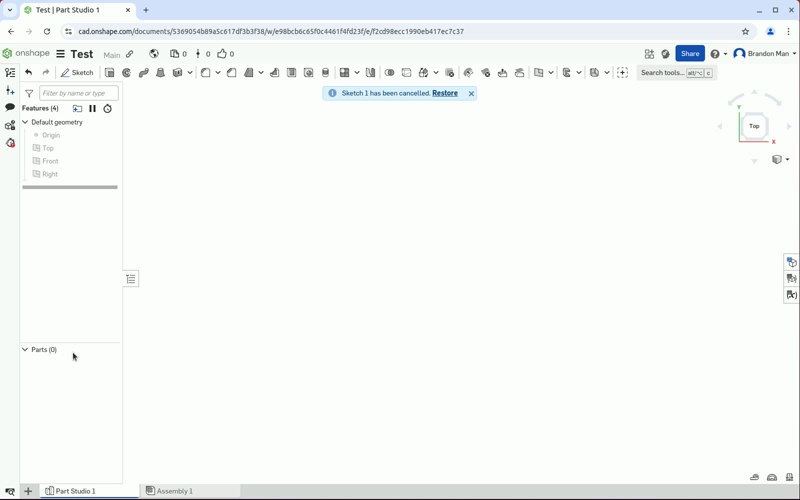
key(space)
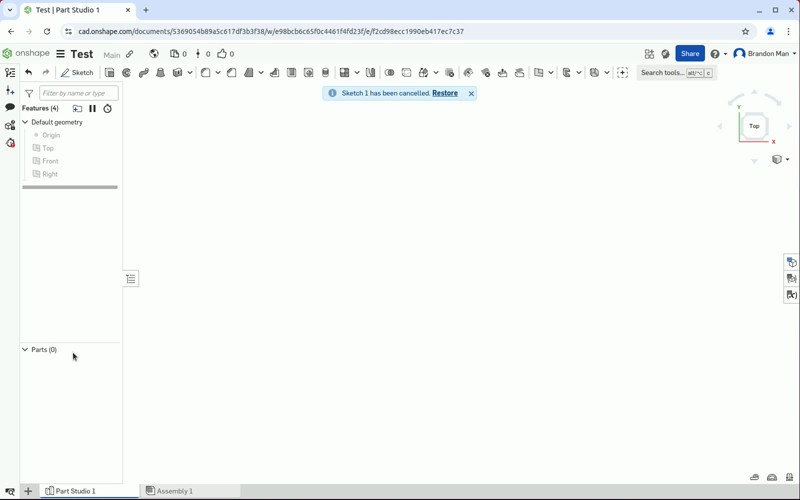
key_down(shift)
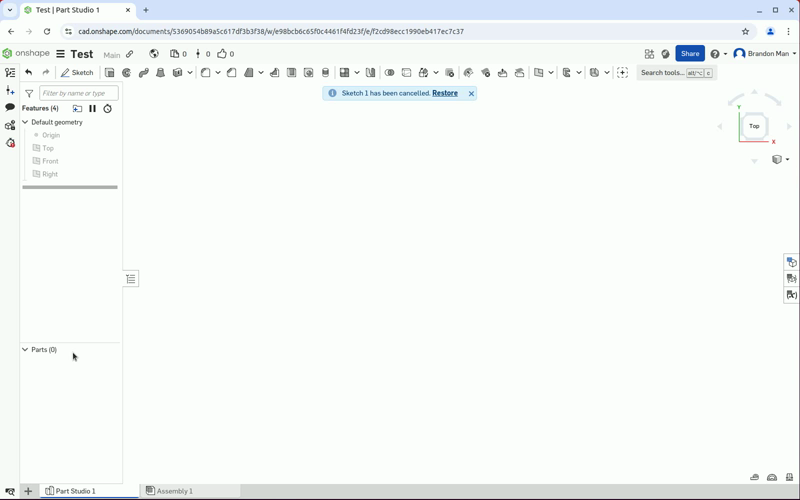
key(up)
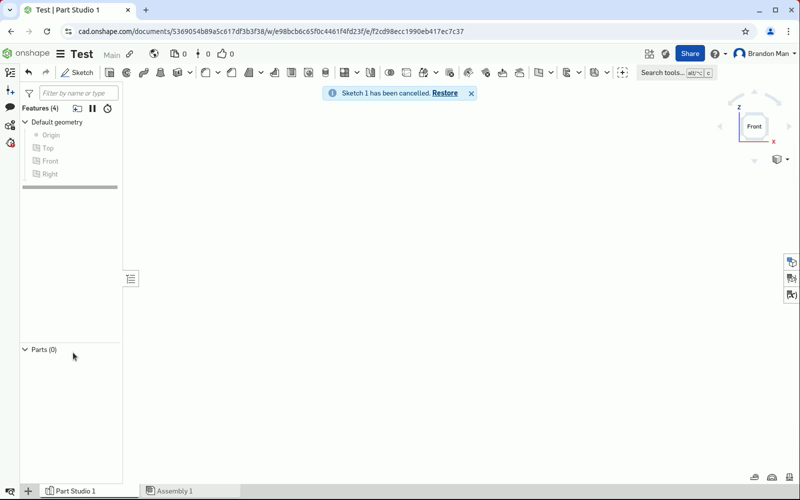
key_up(shift)
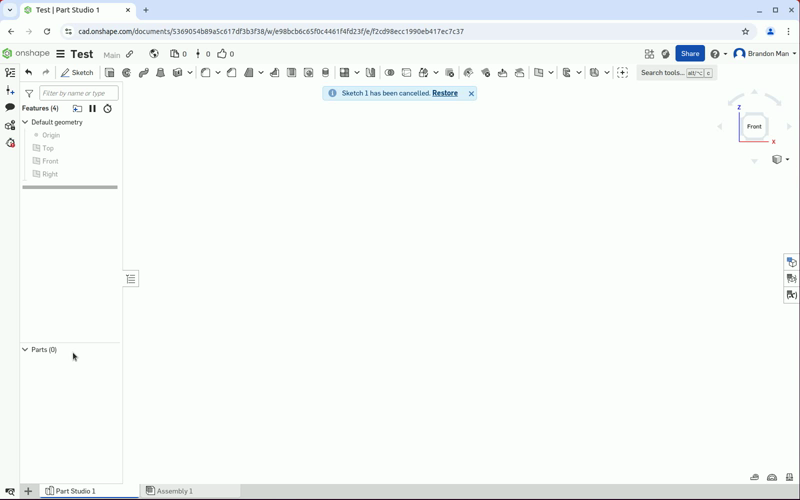
mouse_move(73, 352)
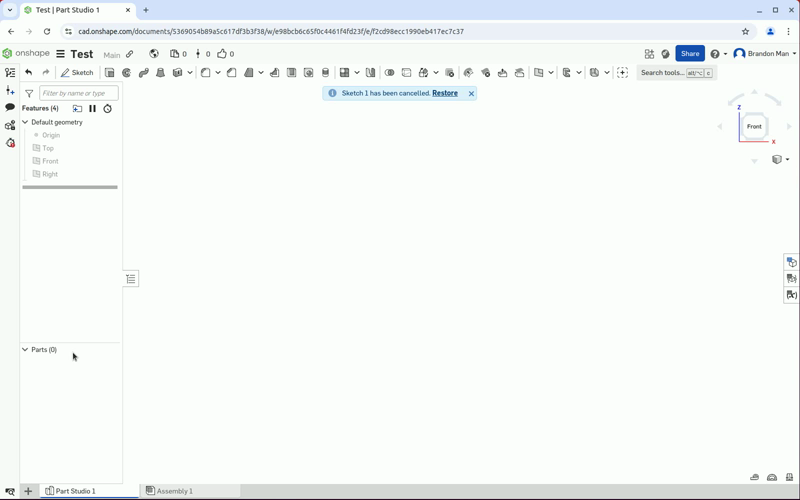
key(shift+y)
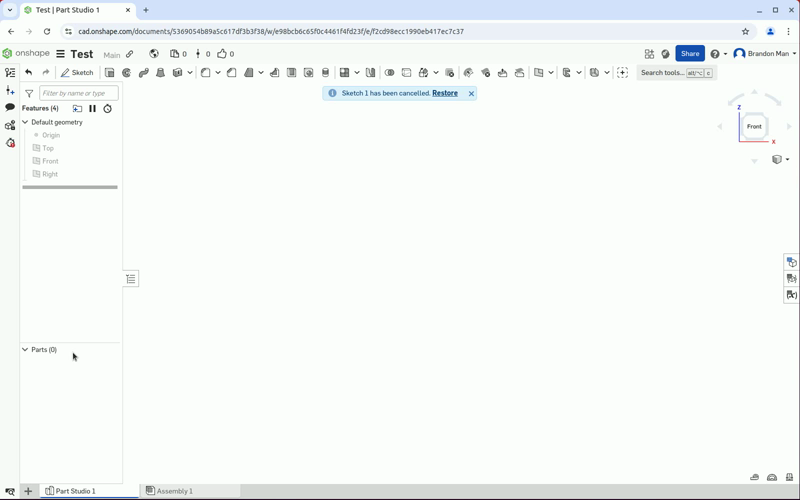
key(shift+s)
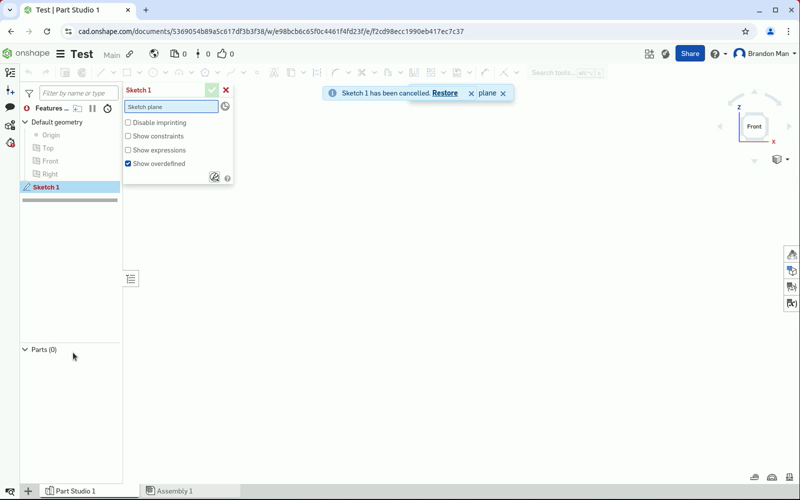
mouse_move(73, 163)
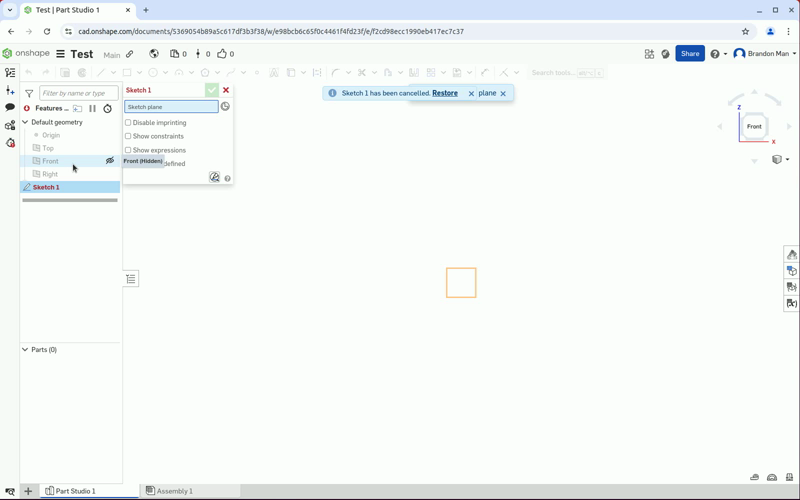
click(73, 163)
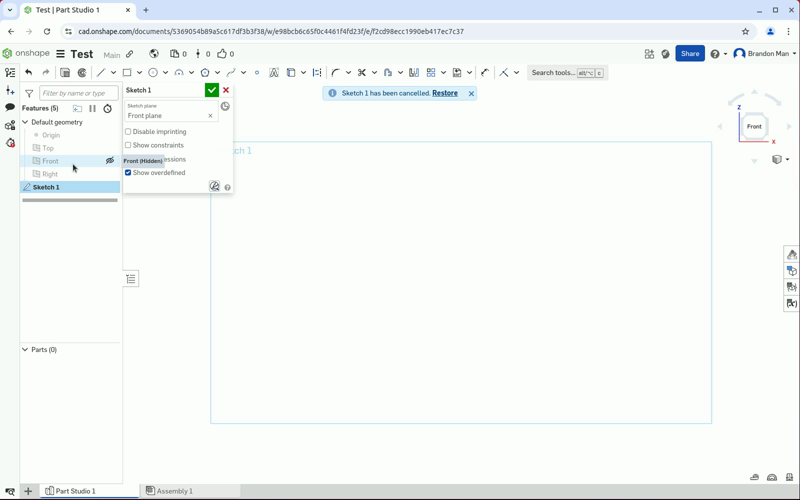
mouse_move(73, 352)
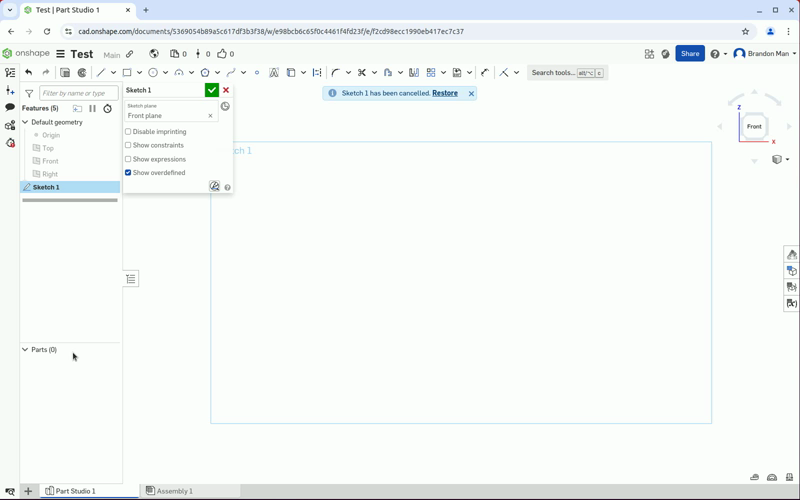
key(y)
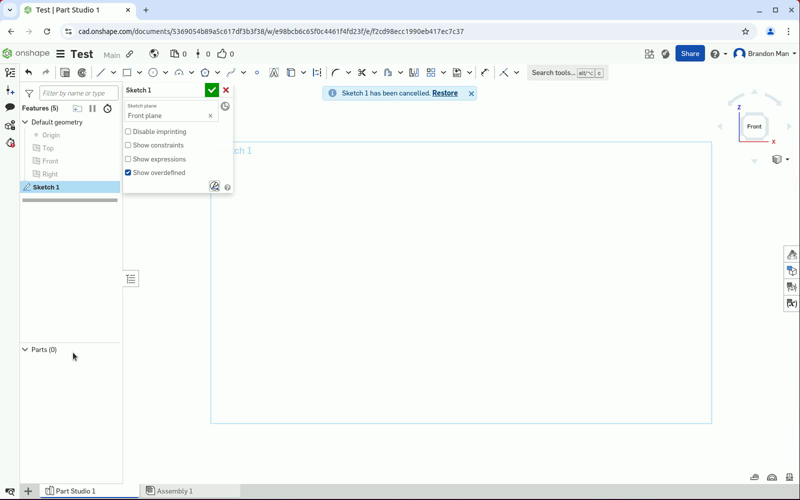
key(l)
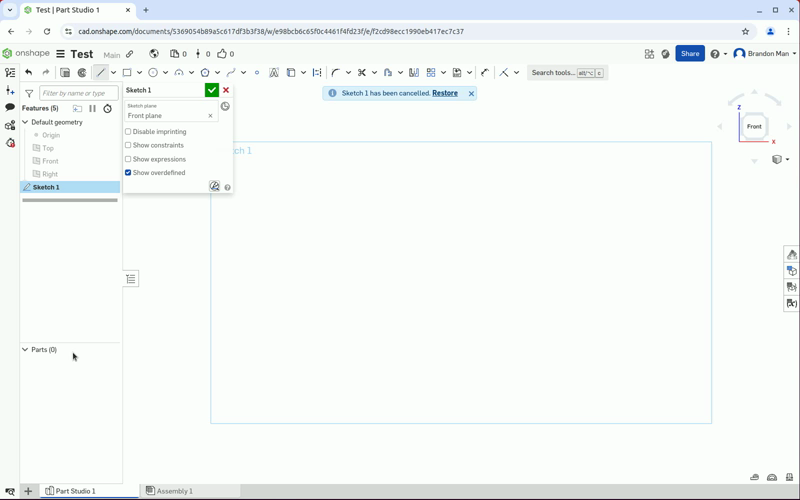
key_down(shift)
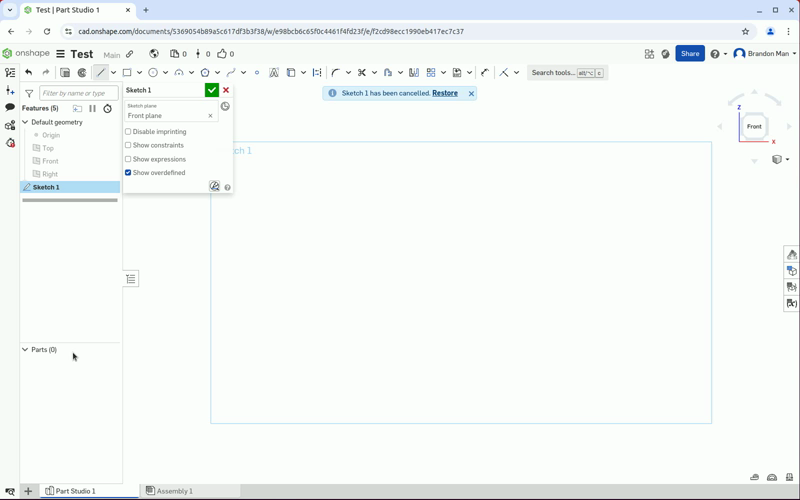
mouse_move(460, 297)
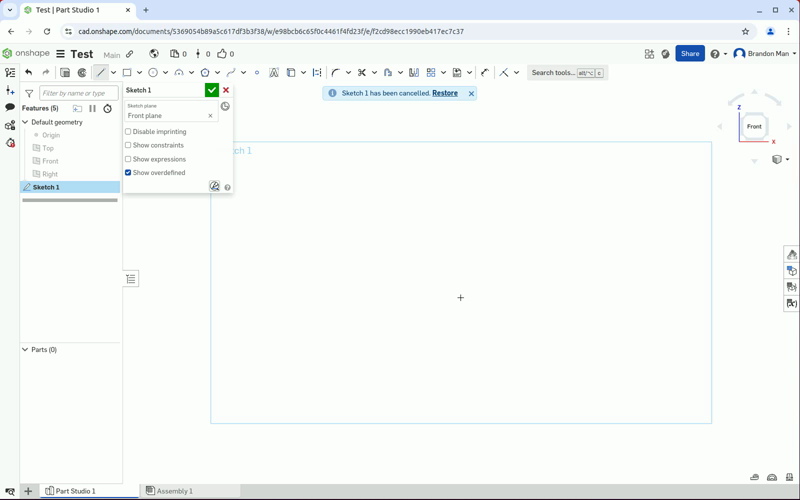
click(460, 297)
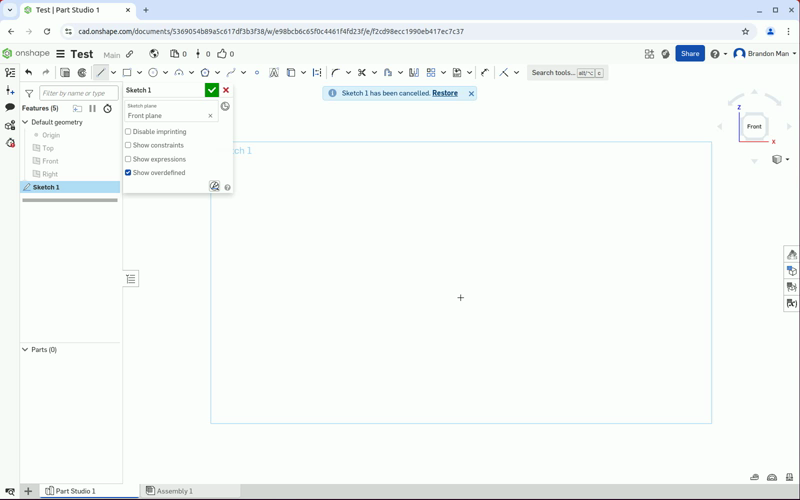
key_up(shift)
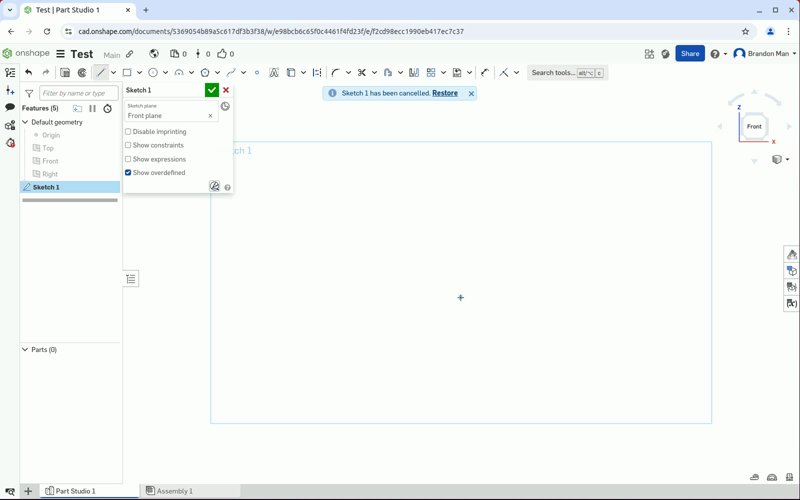
key_down(shift)
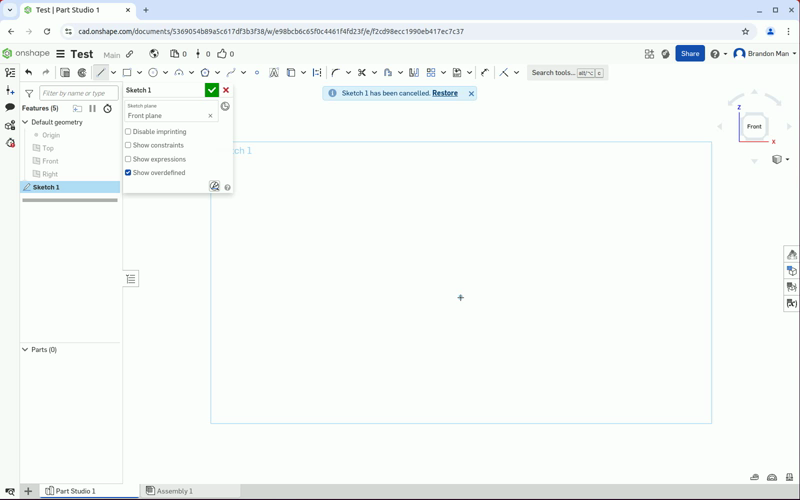
mouse_move(490, 297)
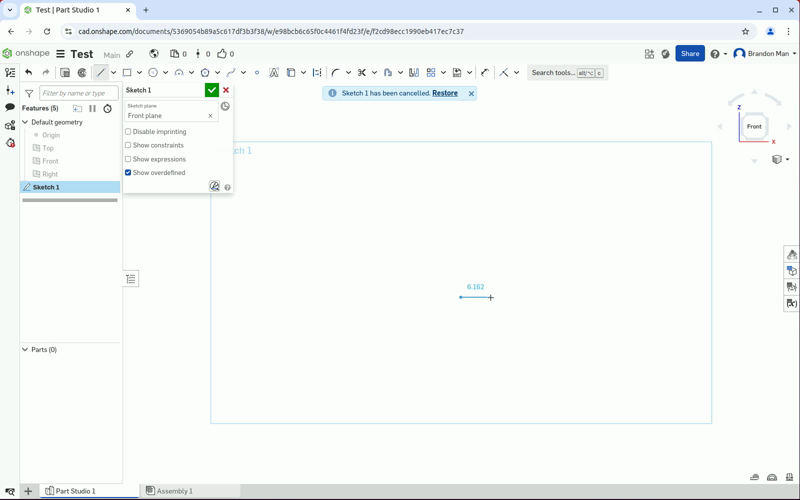
mouse_move(479, 297)
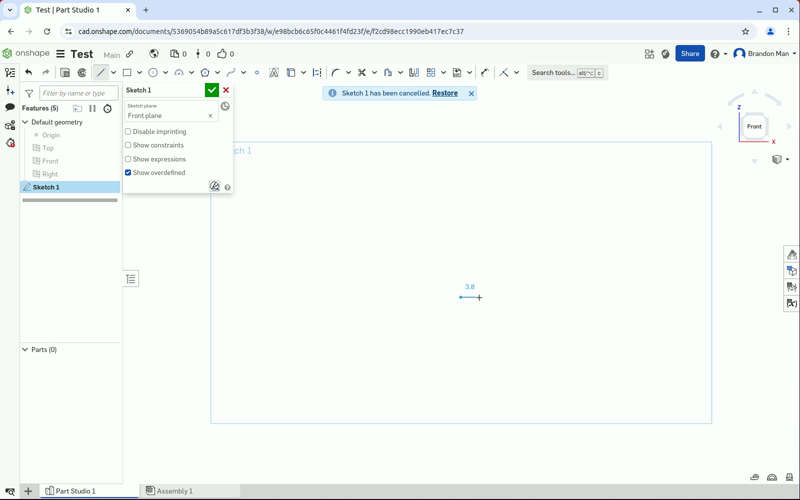
click(479, 297)
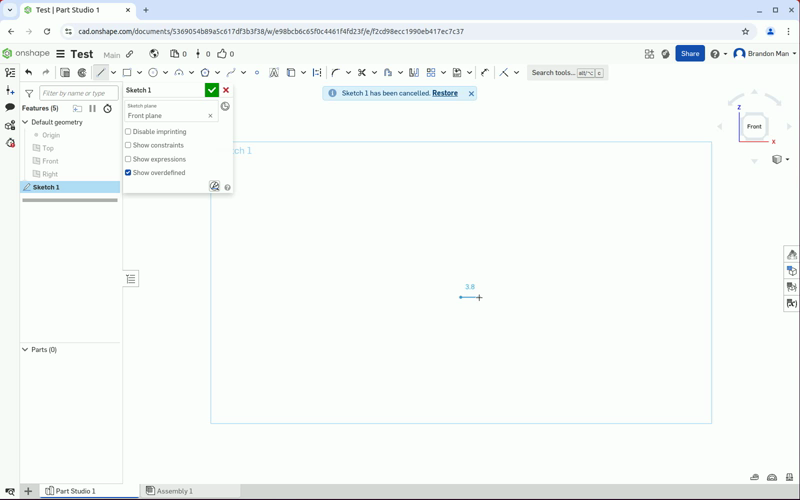
key_up(shift)
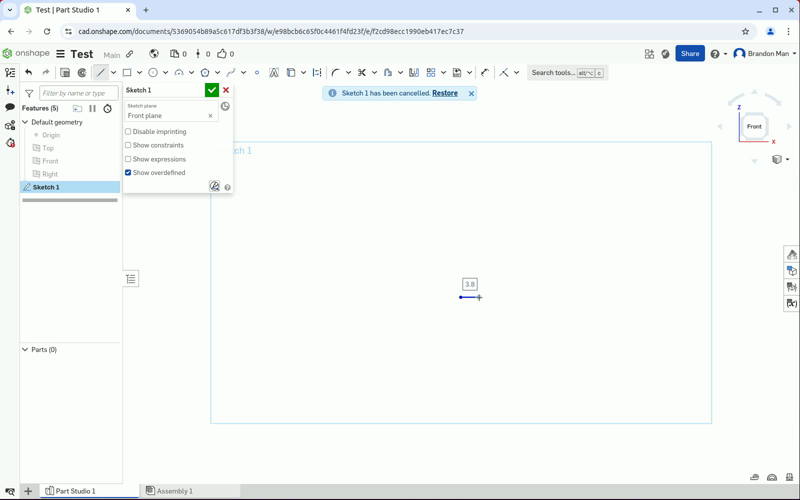
key_down(shift)
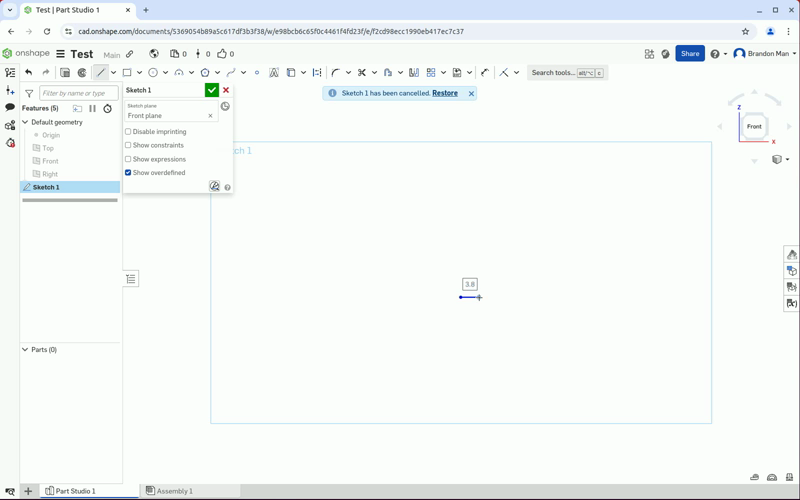
mouse_move(509, 297)
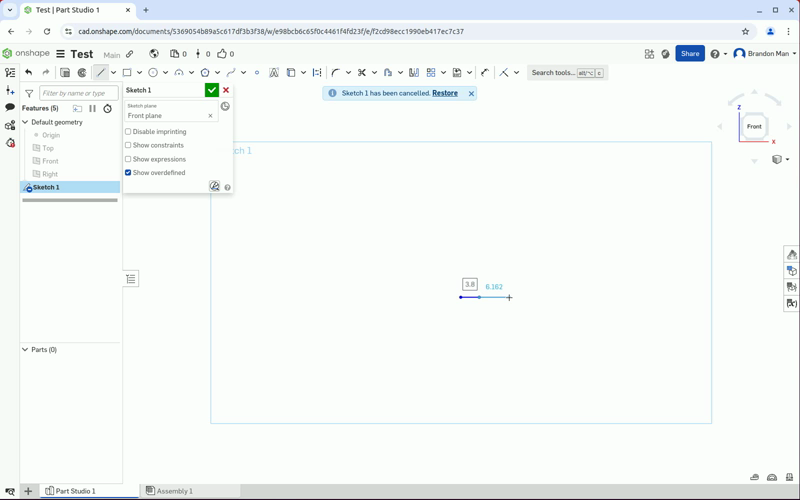
mouse_move(479, 282)
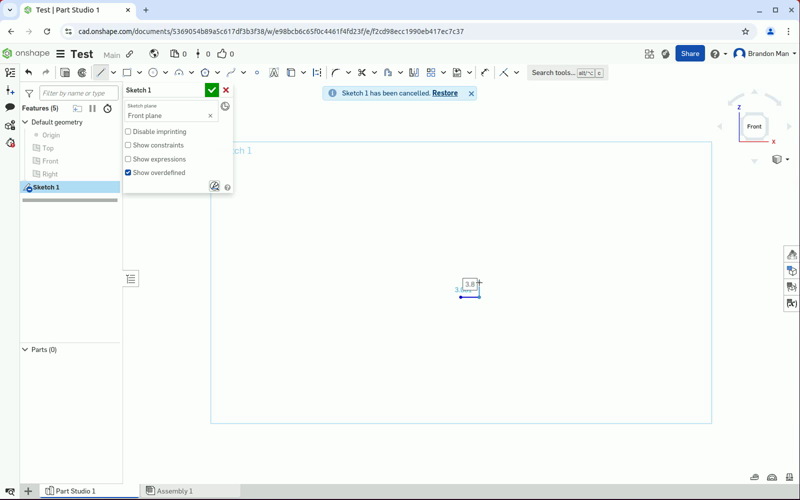
click(479, 282)
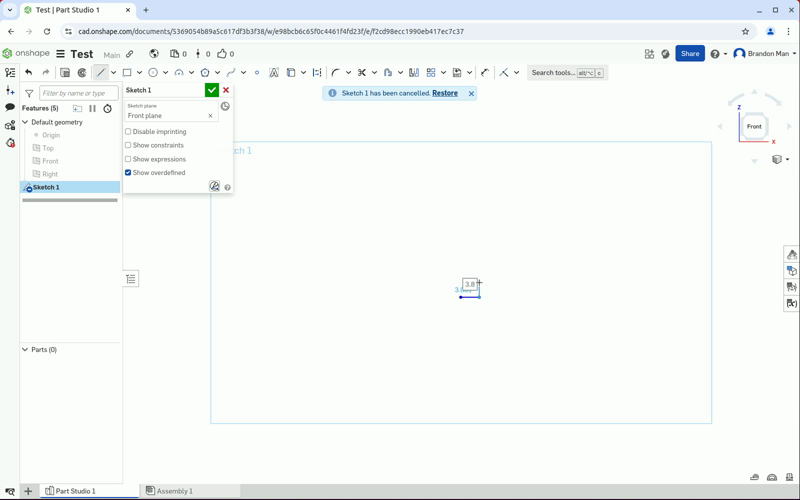
key_up(shift)
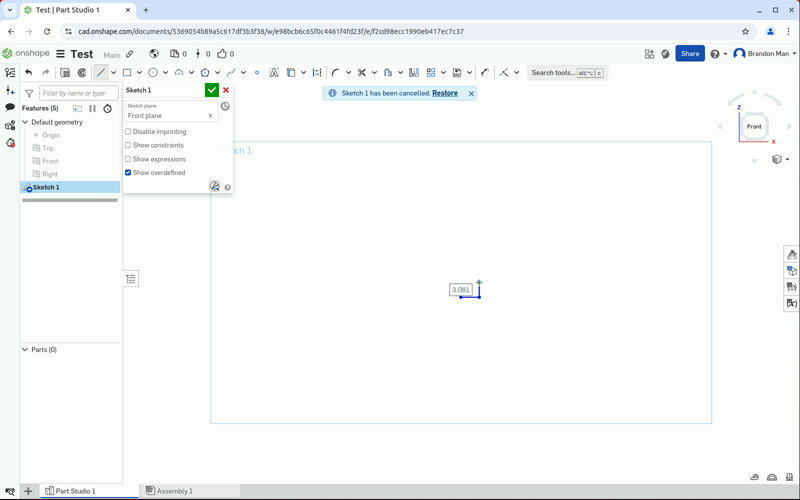
key_down(shift)
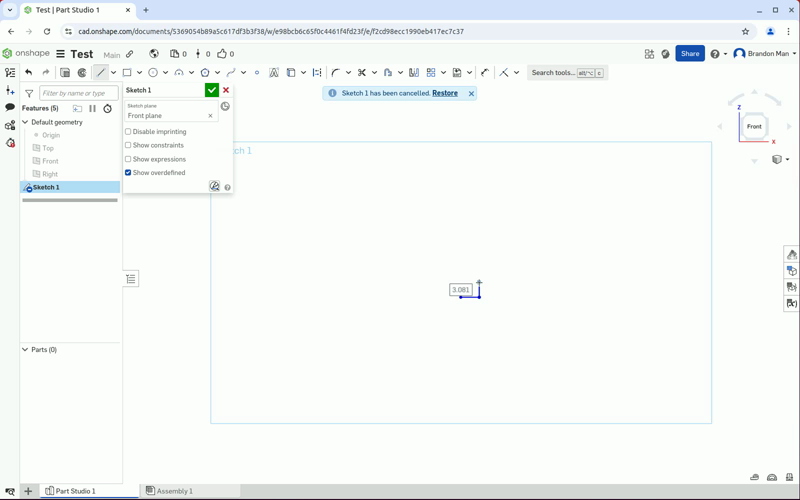
mouse_move(509, 282)
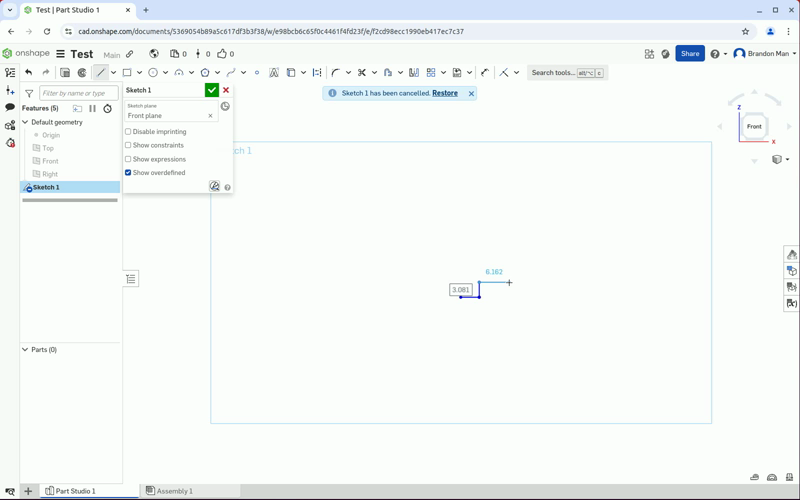
mouse_move(460, 282)
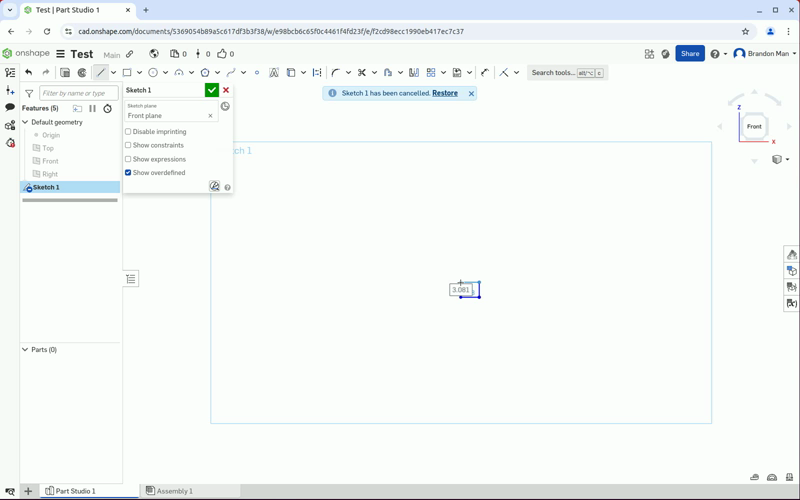
click(460, 282)
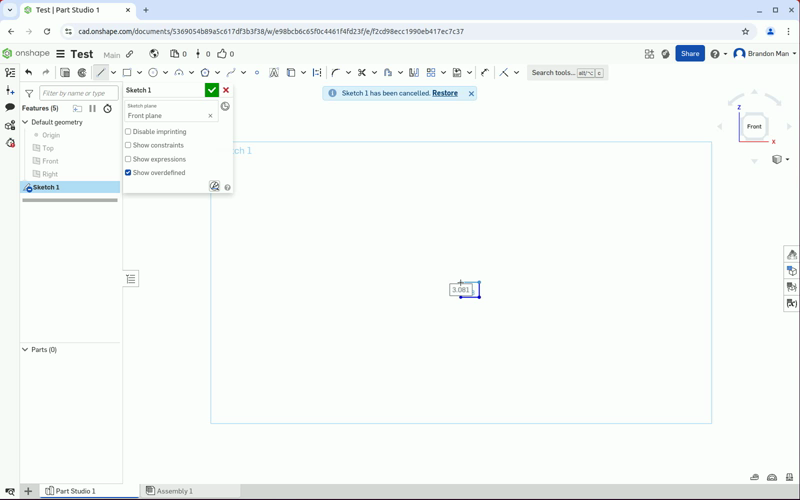
key_up(shift)
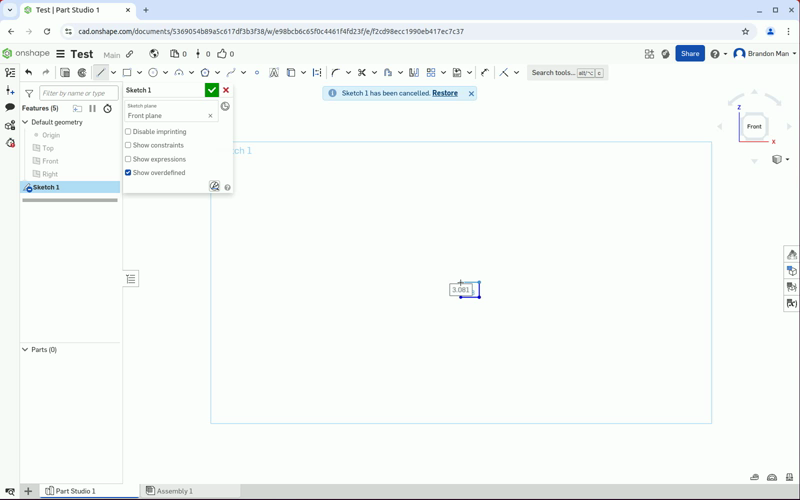
mouse_move(490, 282)
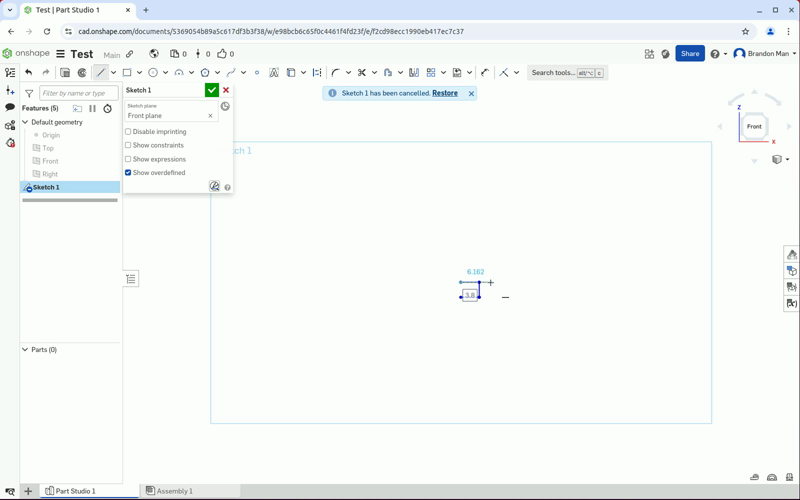
key_down(shift)
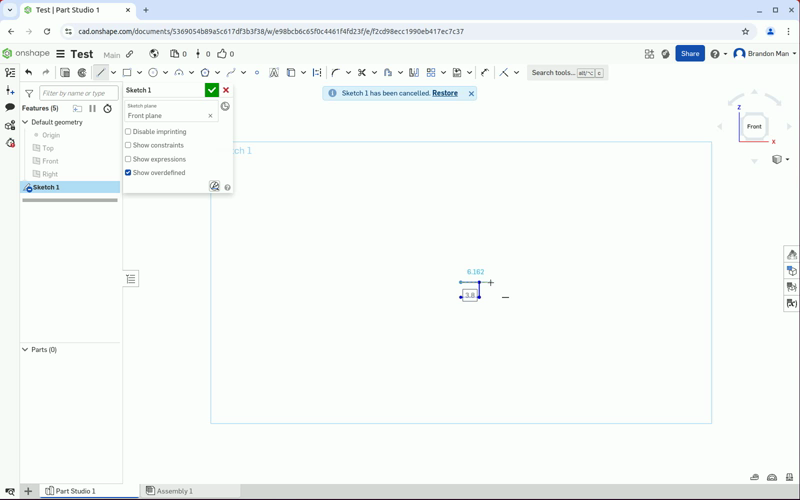
mouse_move(460, 297)
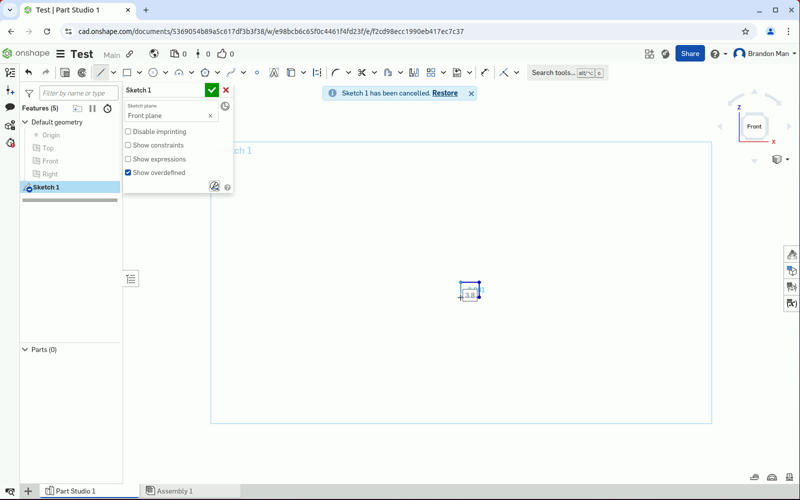
key_up(shift)
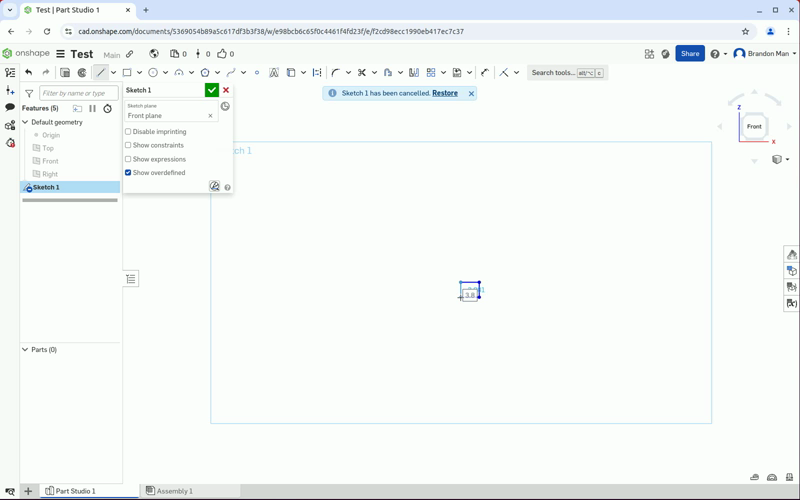
click(460, 297)
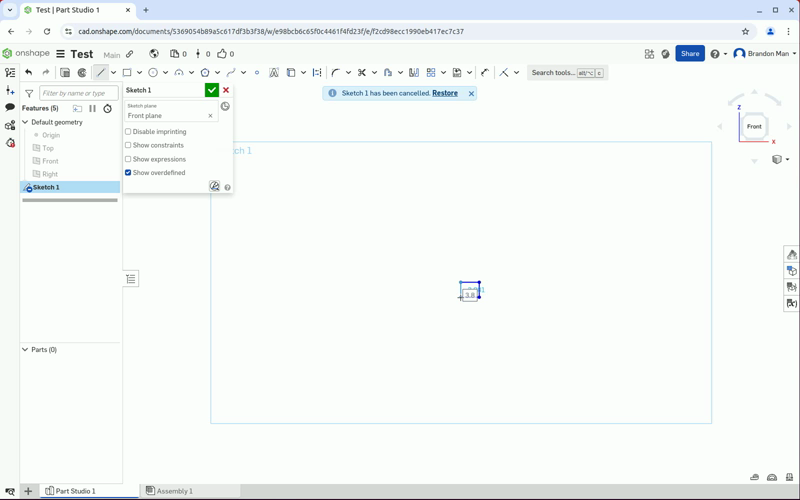
key(esc)
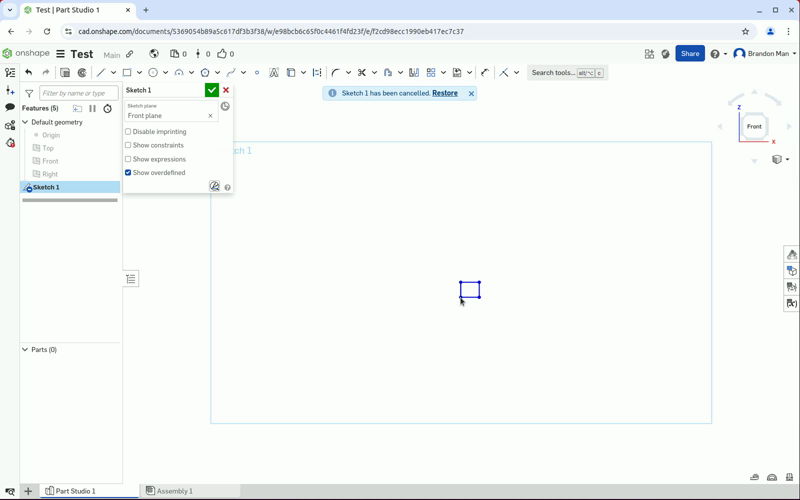
mouse_move(470, 288)
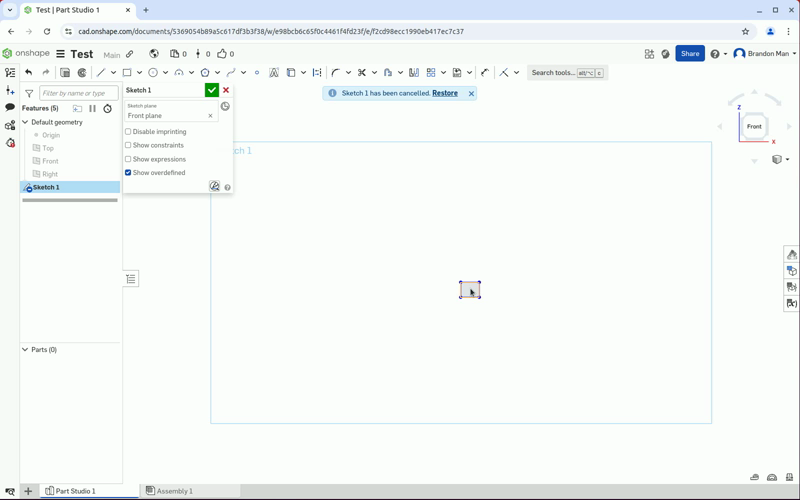
scroll(6)
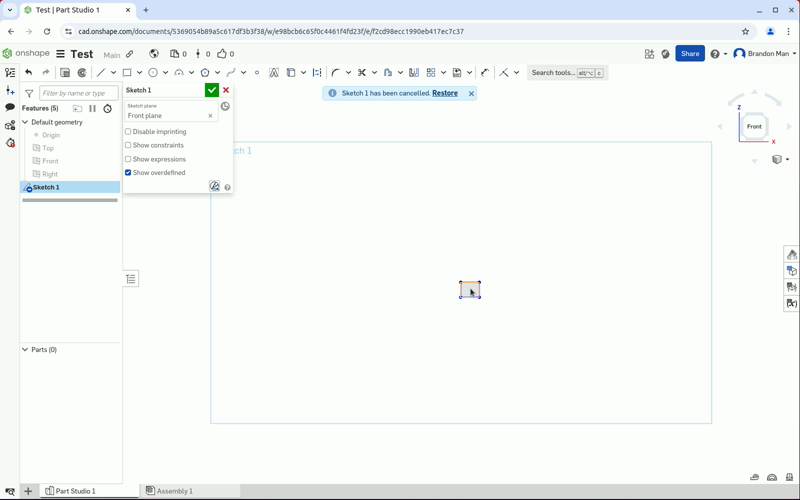
scroll(6)
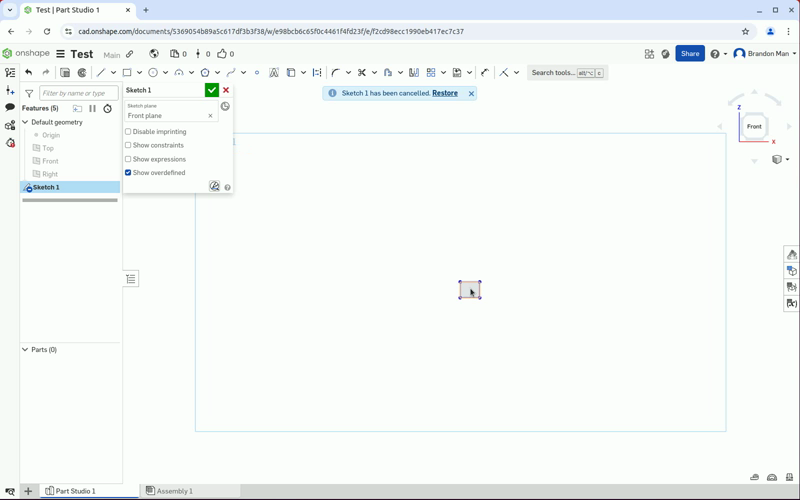
scroll(6)
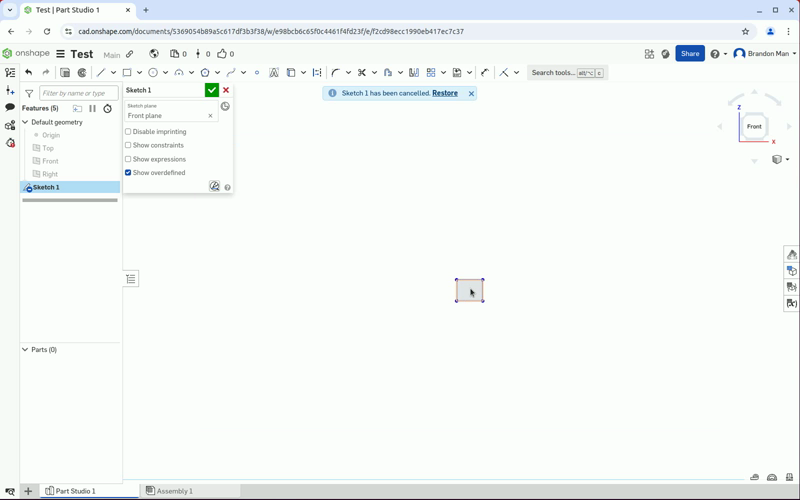
scroll(6)
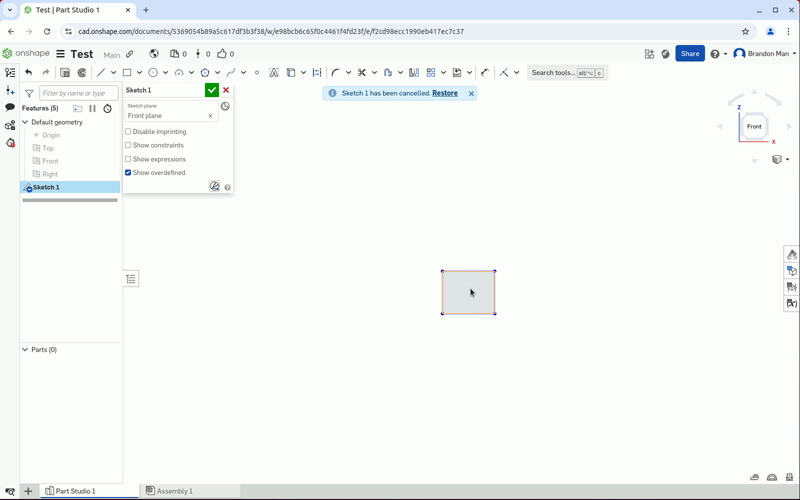
scroll(6)
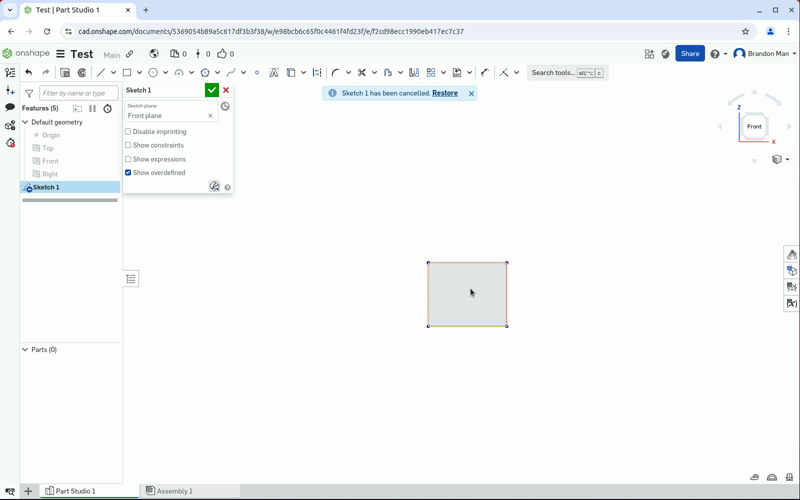
scroll(6)
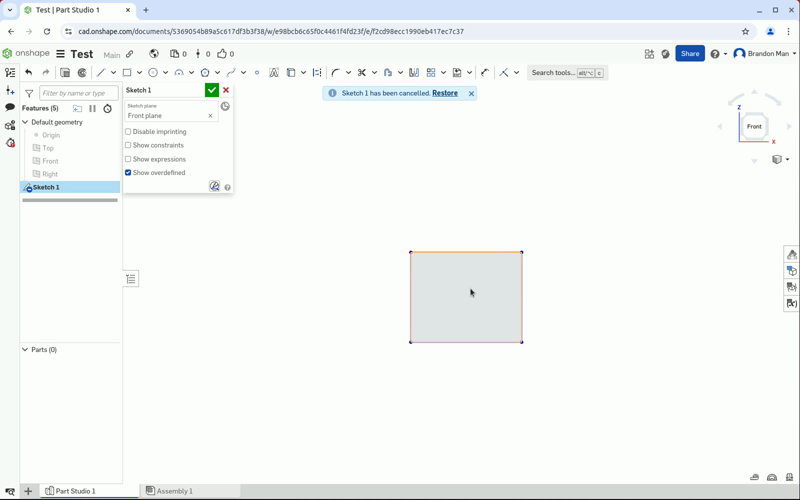
scroll(6)
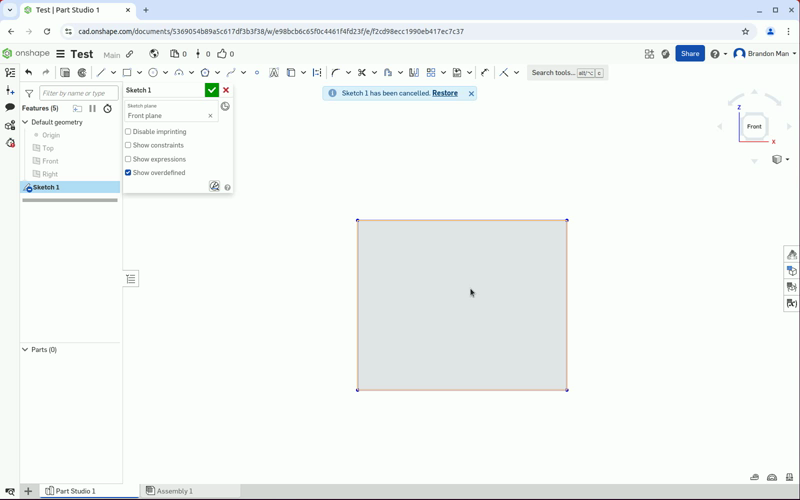
click(470, 288)
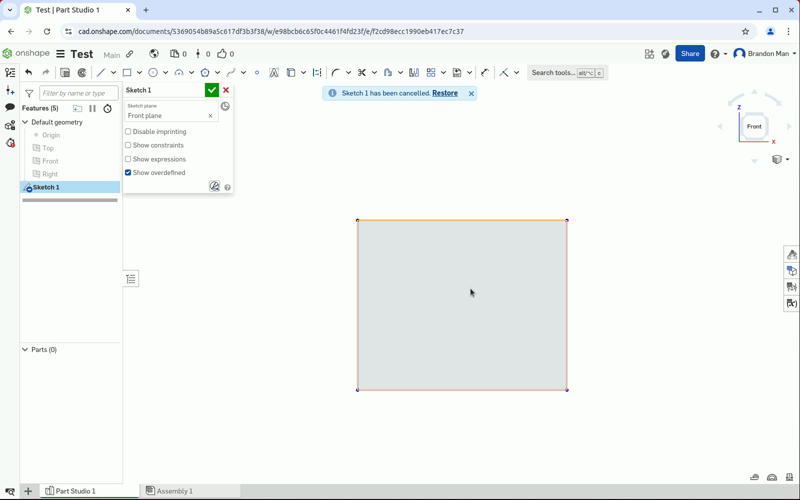
scroll(-6)
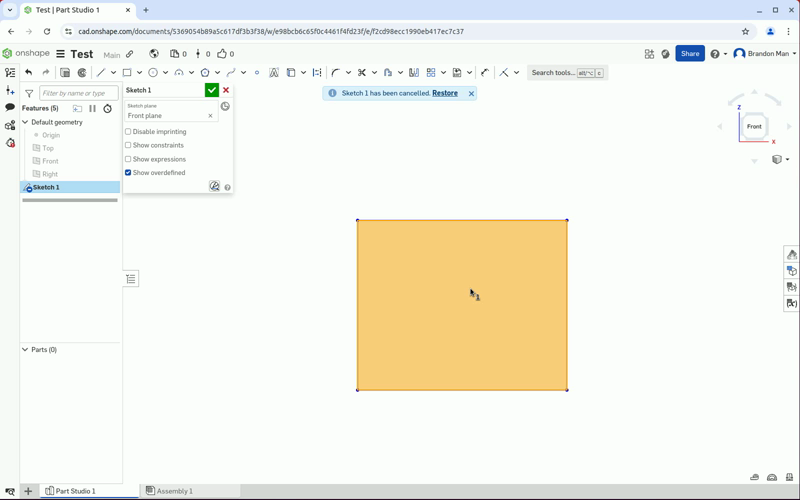
scroll(-6)
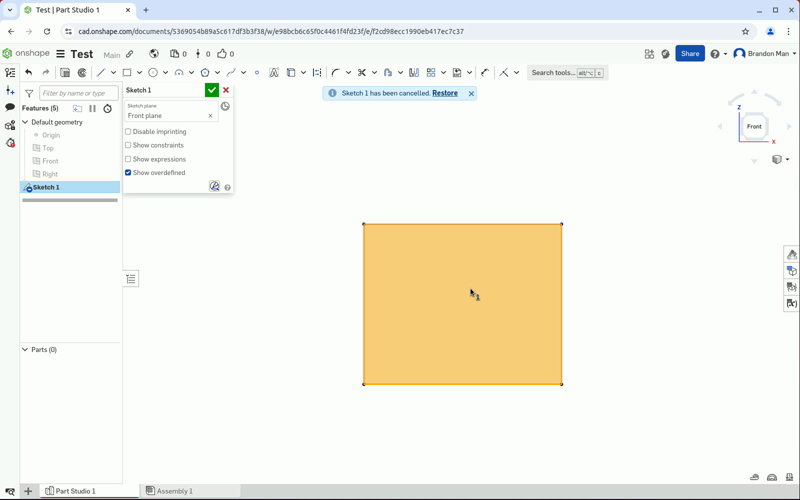
scroll(-6)
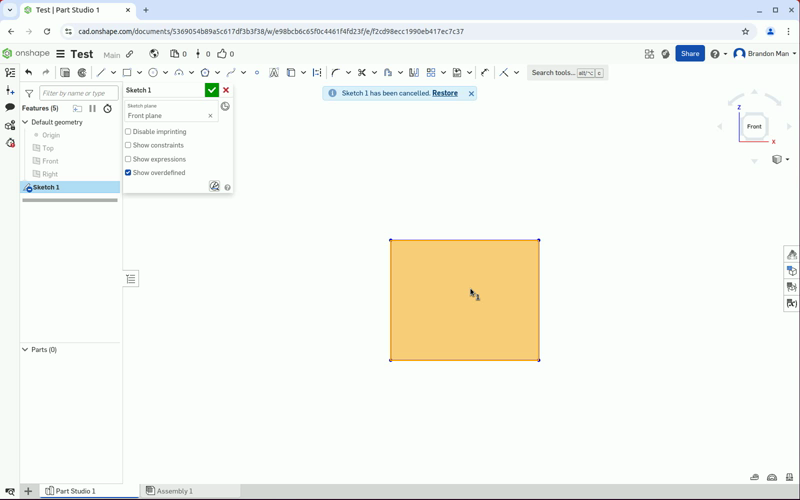
scroll(-6)
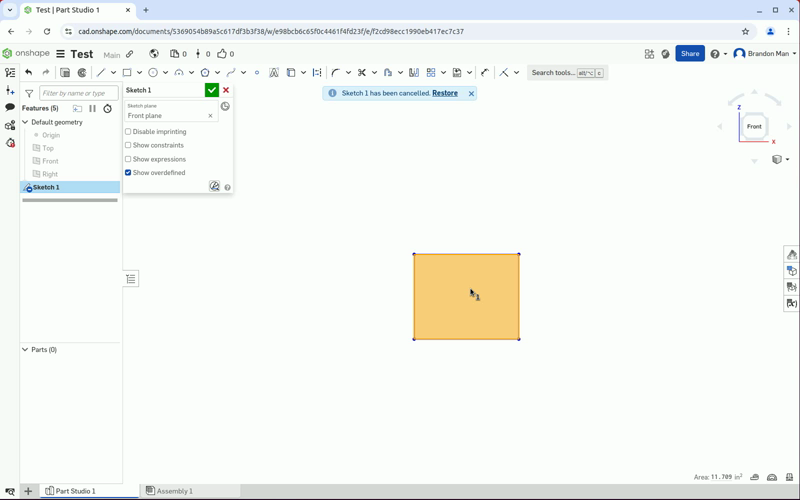
scroll(-6)
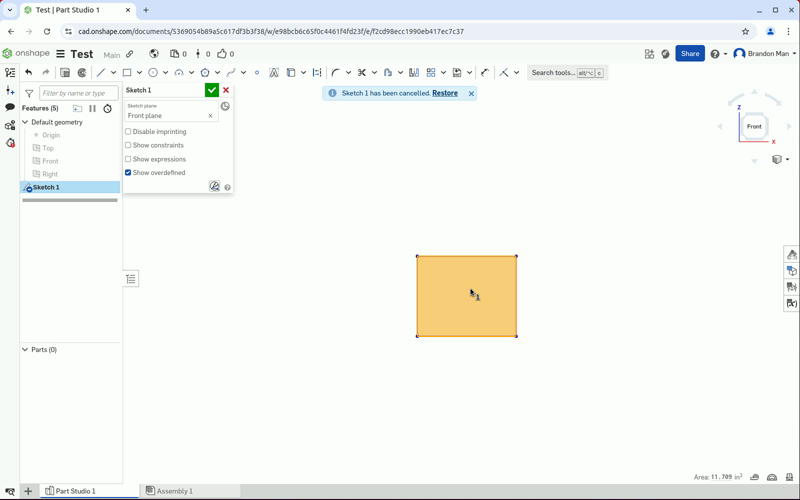
scroll(-6)
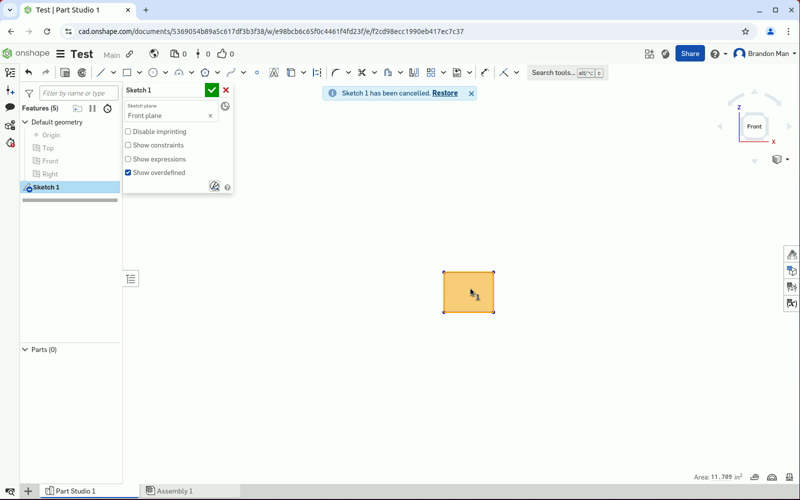
scroll(-6)
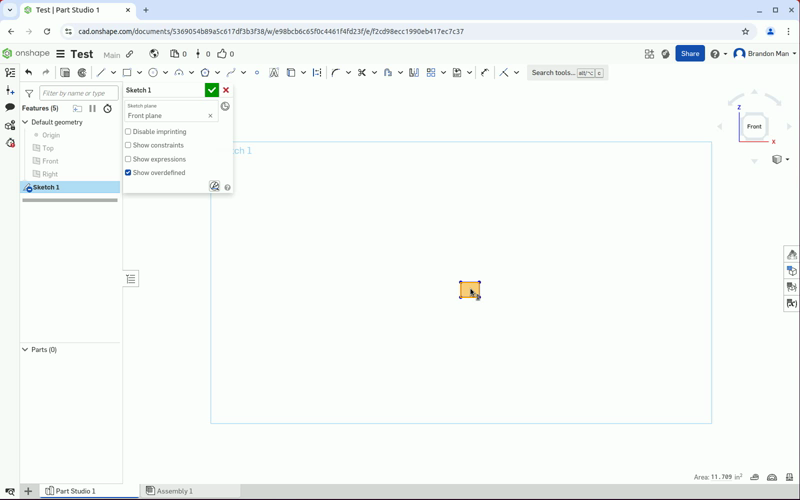
mouse_move(73, 352)
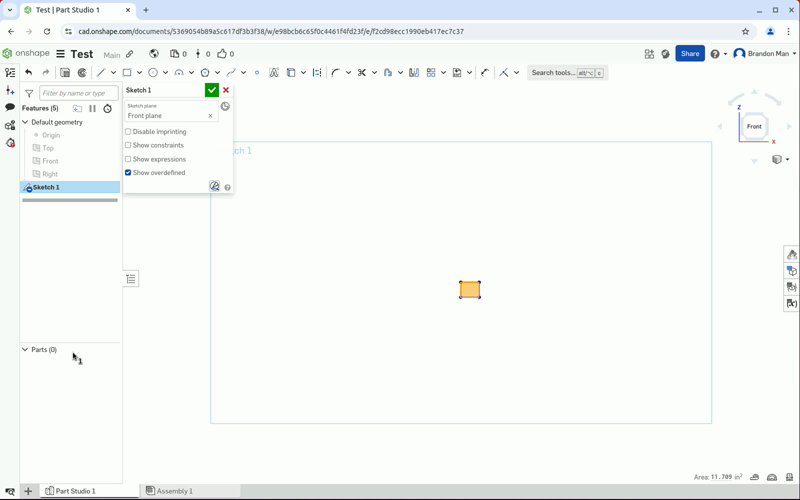
key(shift+y)
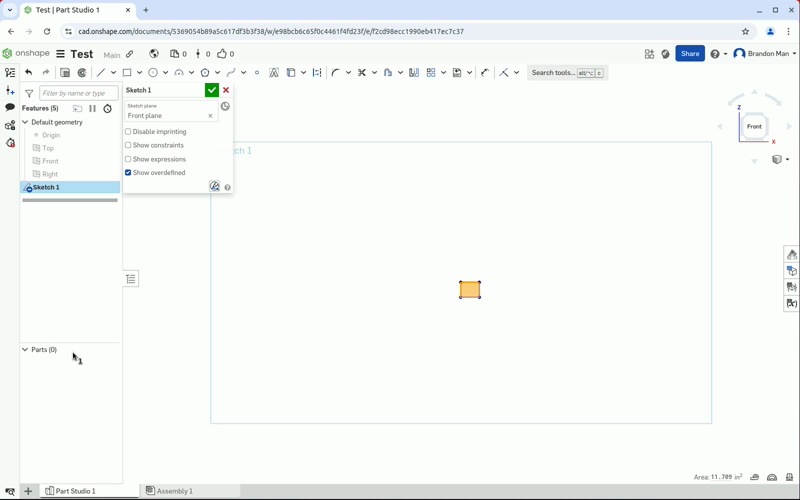
key(shift+e)
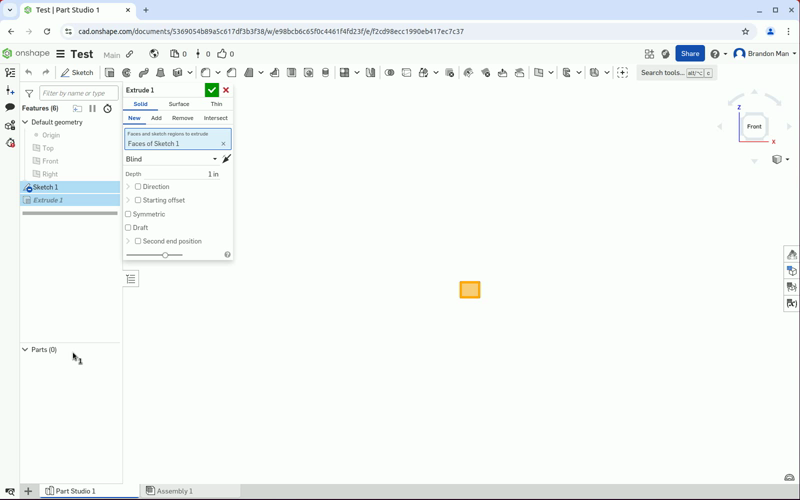
mouse_move(143, 106)
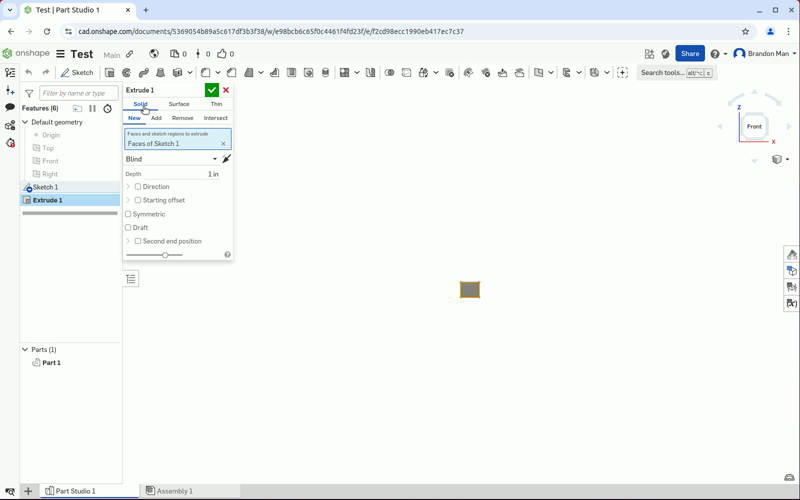
click(143, 106)
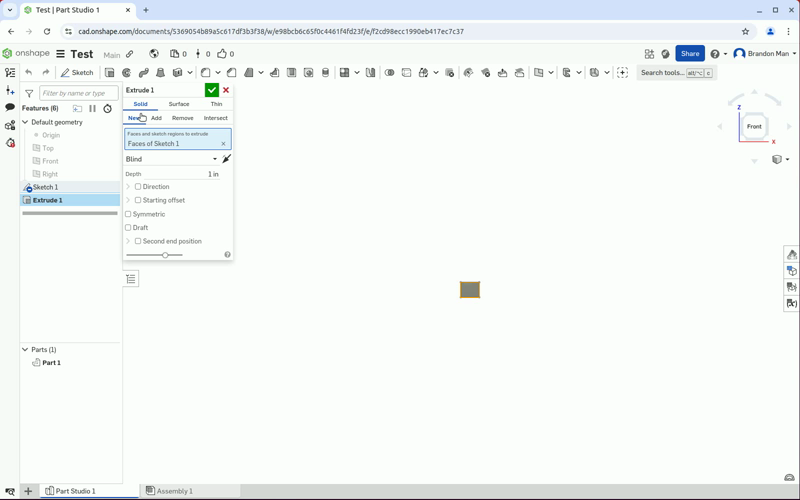
mouse_move(137, 120)
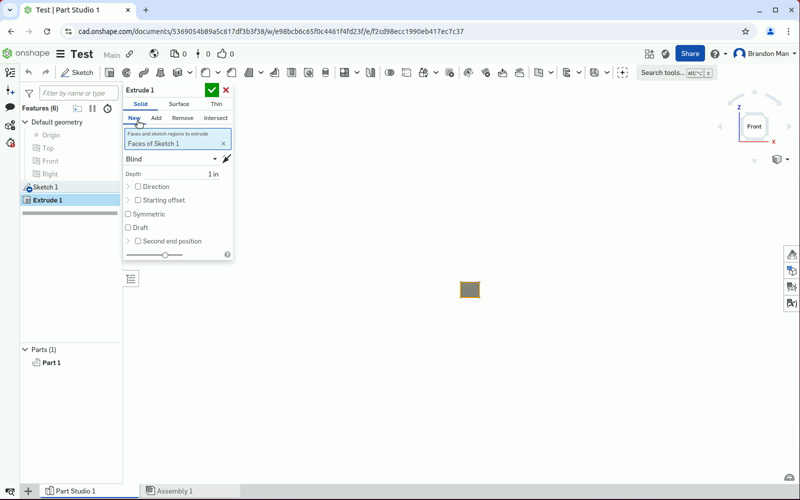
click(137, 120)
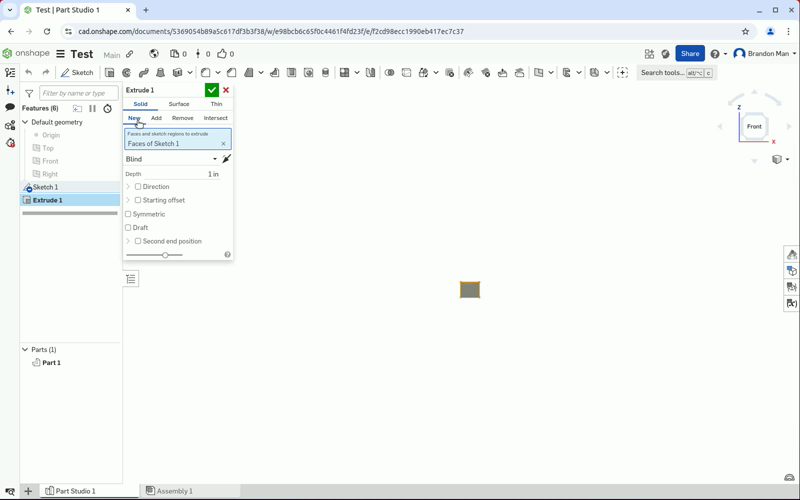
key(tab, 4)
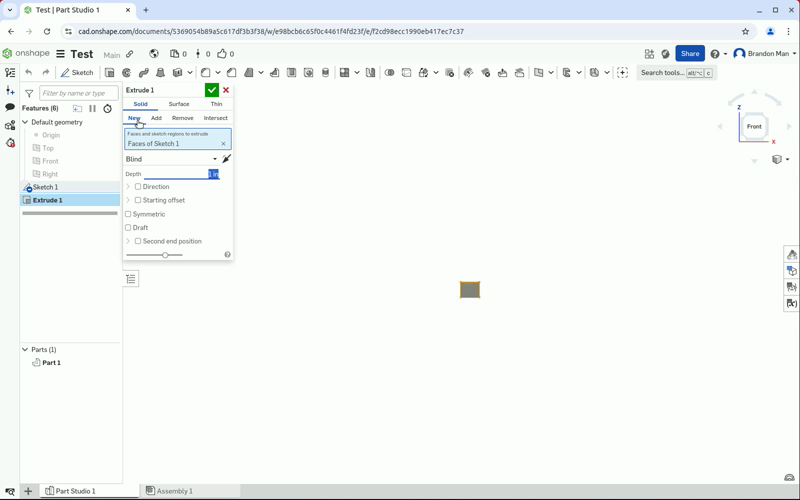
text(23.108)
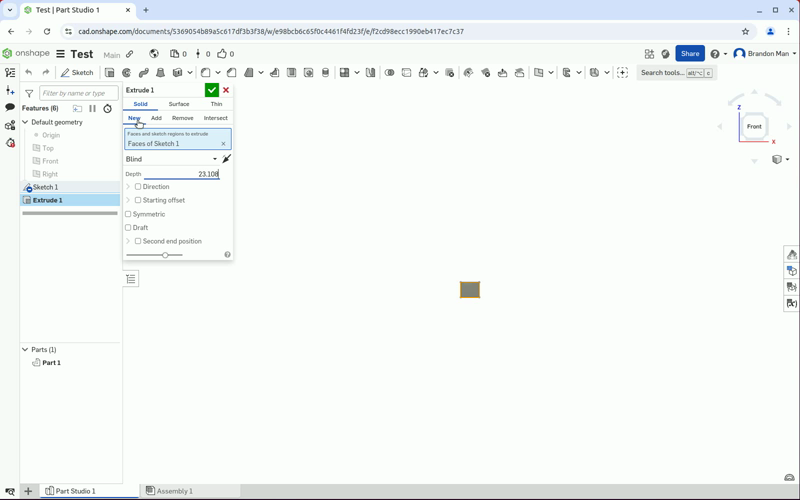
key(enter)
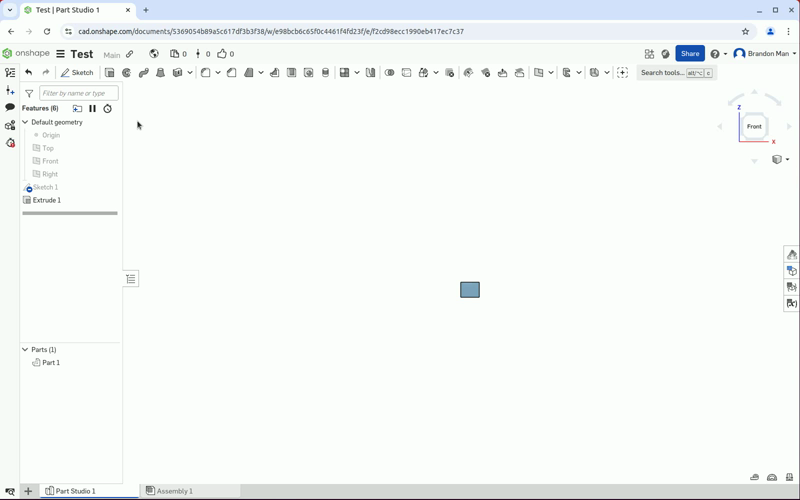
key(shift+h)
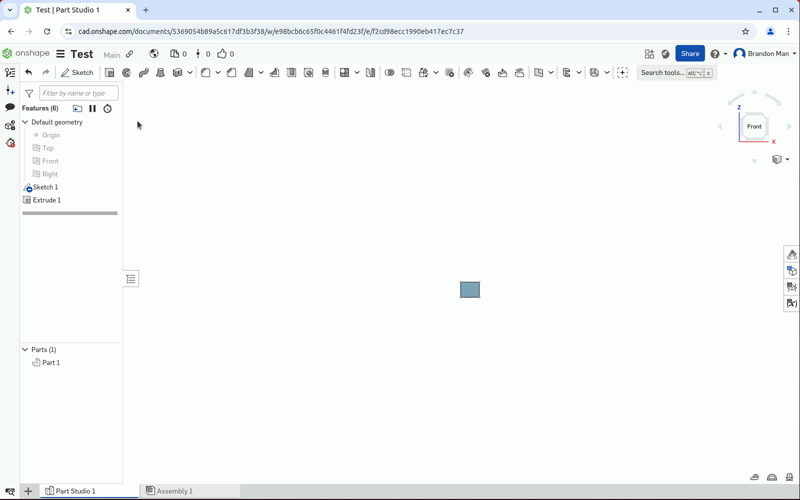
key(shift+h)
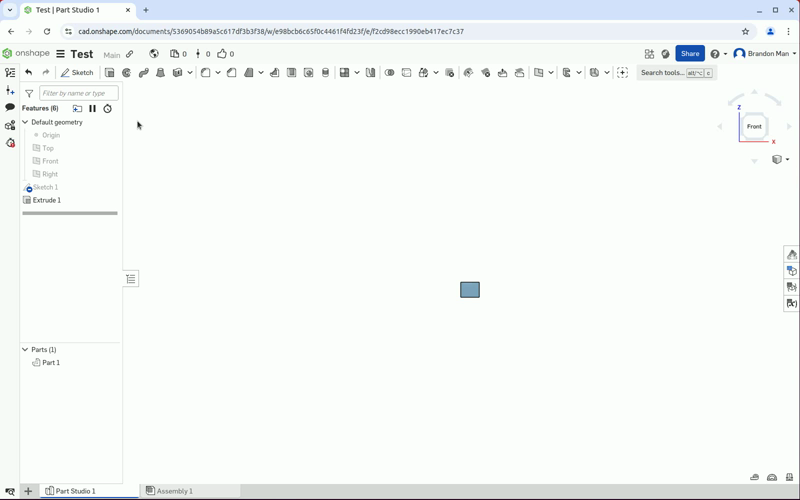
mouse_move(73, 189)
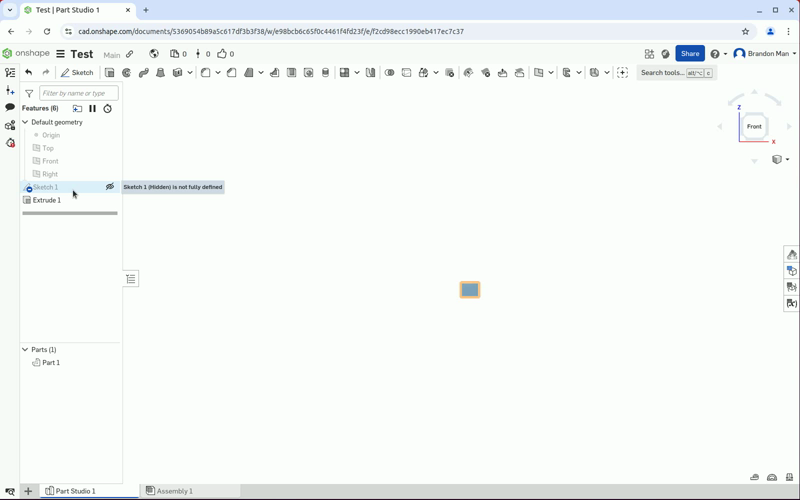
click(73, 189)
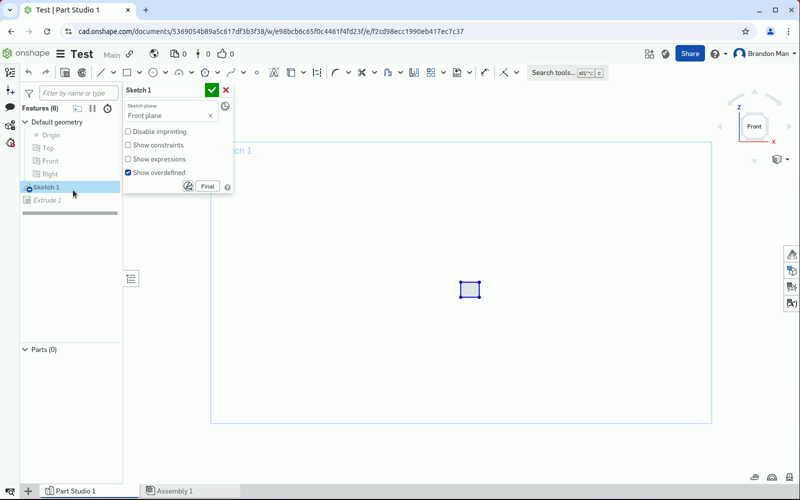
mouse_move(229, 92)
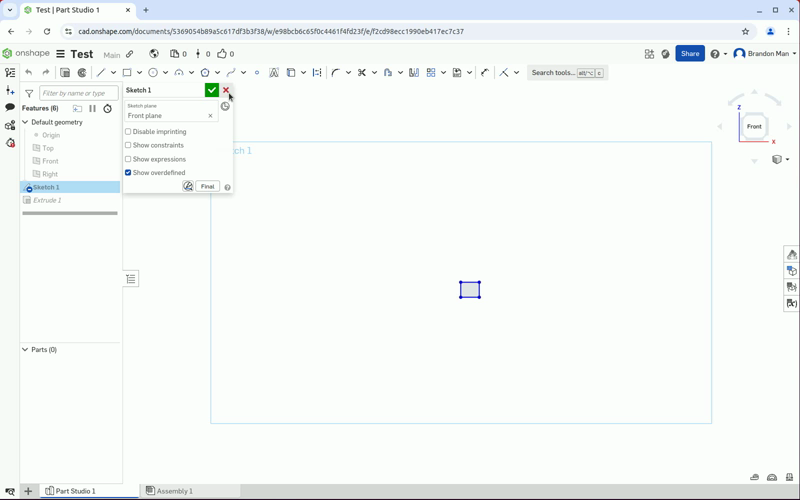
click(229, 92)
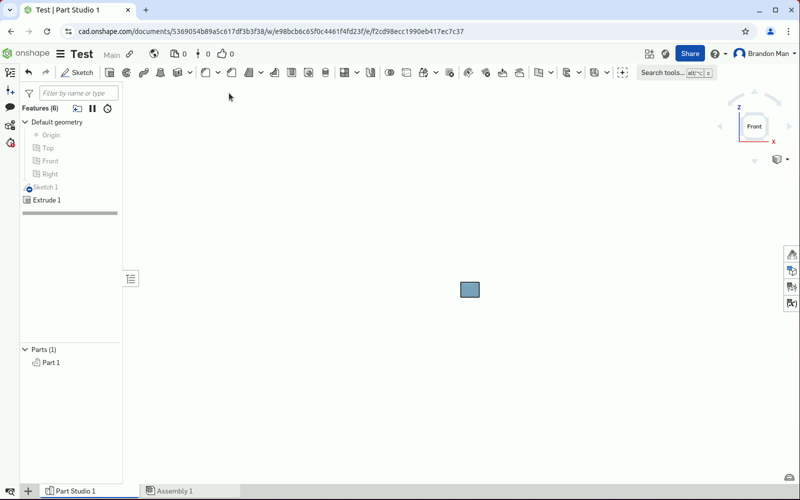
mouse_move(73, 352)
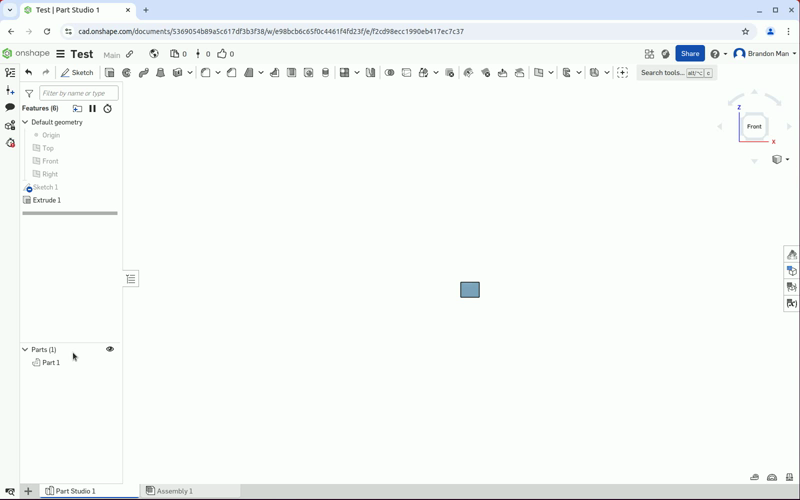
key(y)
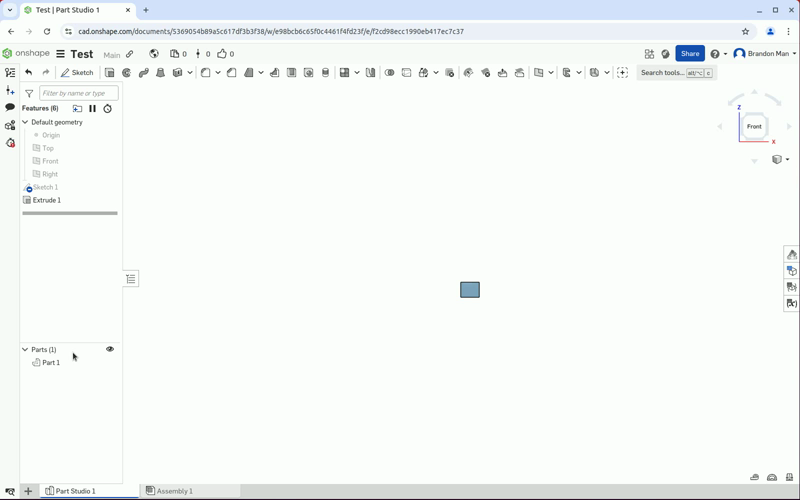
key(shift+p)
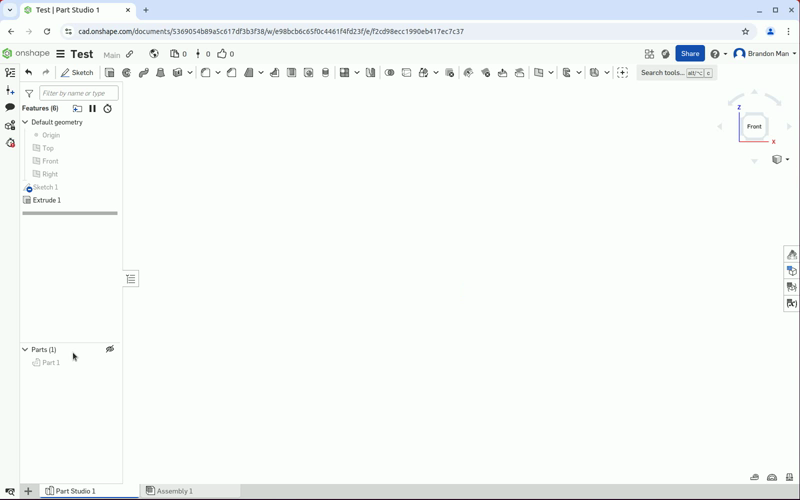
key(space)
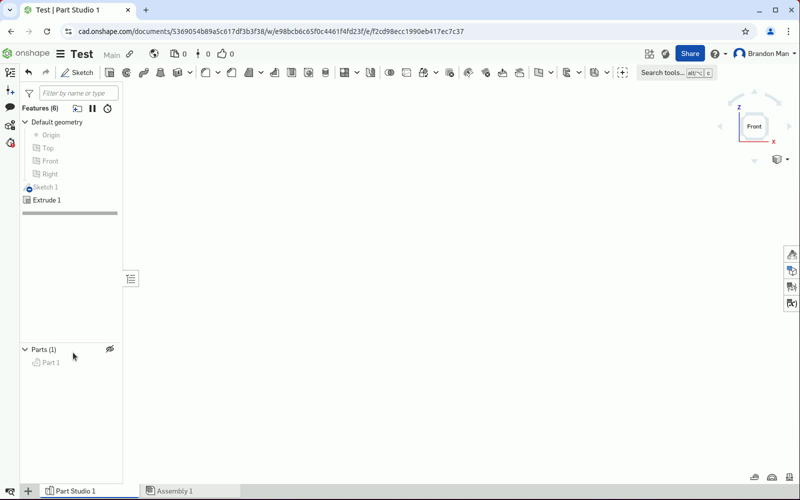
key_down(shift)
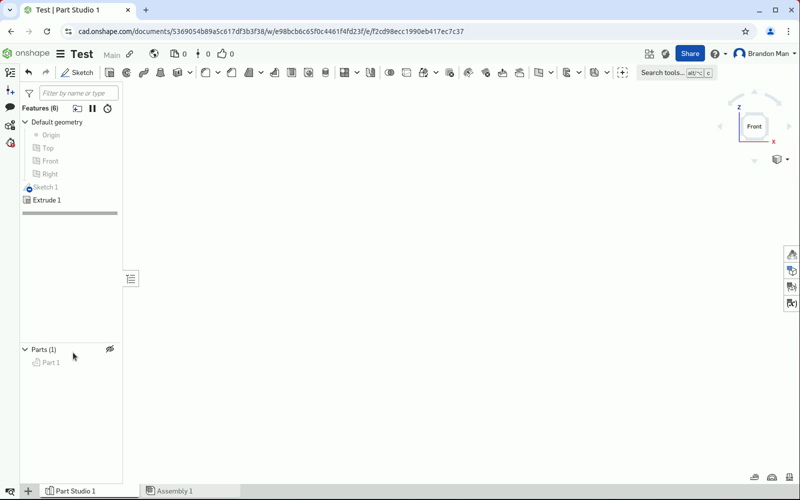
key(down)
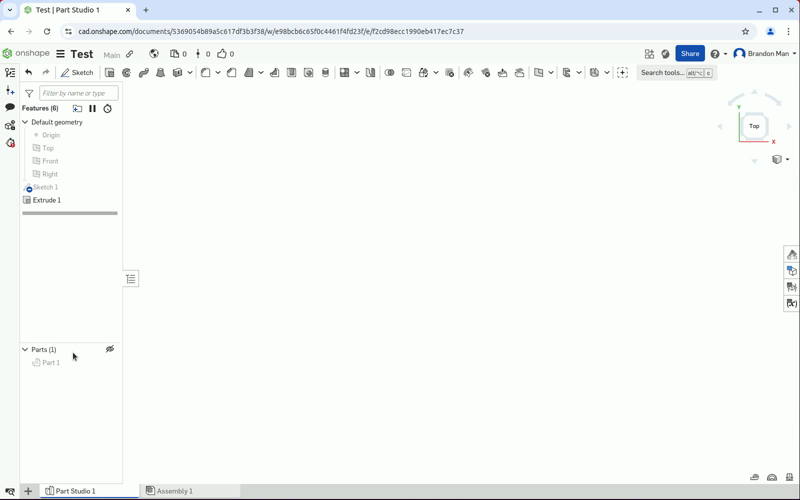
key_up(shift)
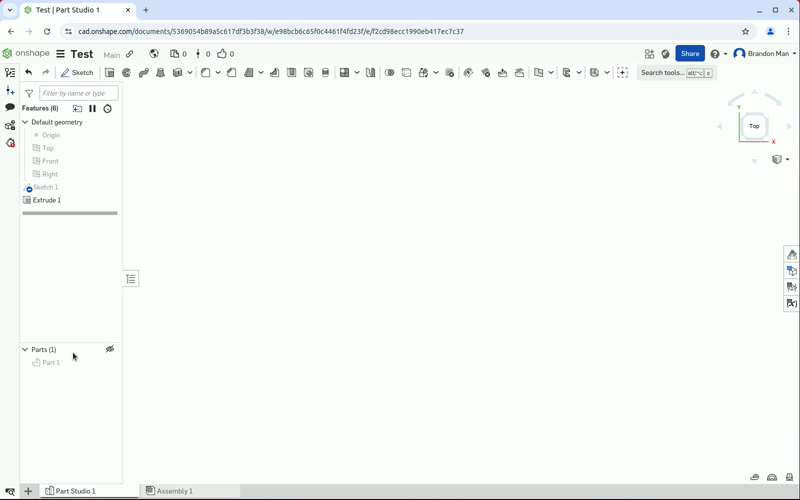
mouse_move(73, 352)
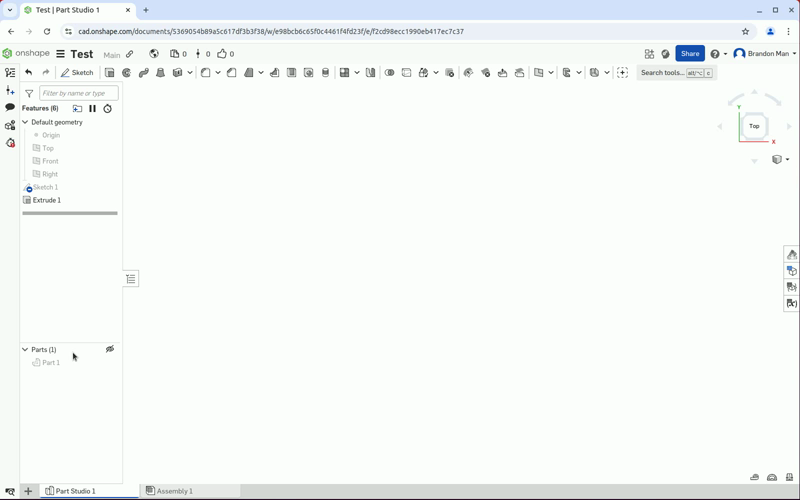
key(shift+y)
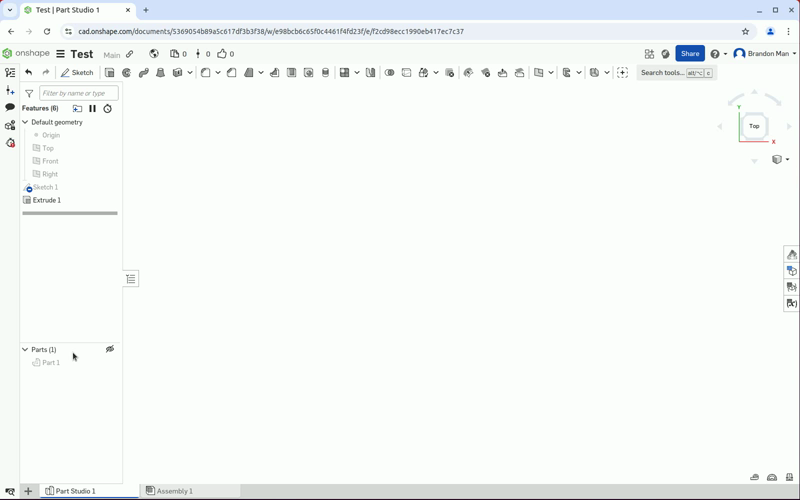
key(shift+s)
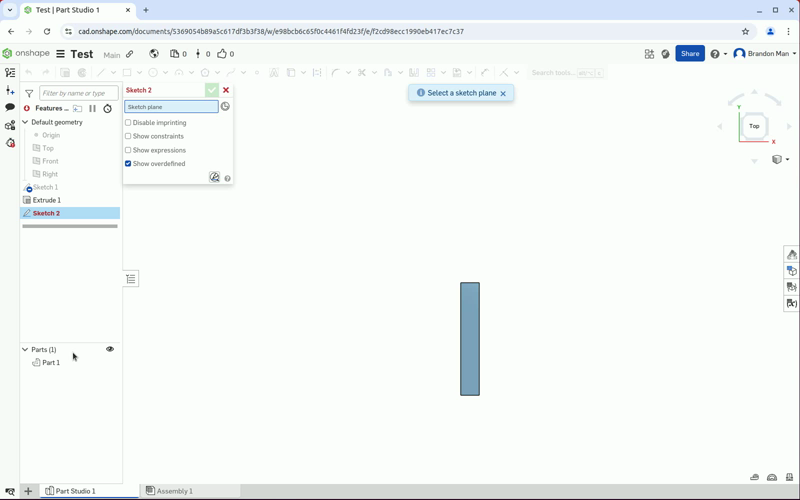
mouse_move(73, 150)
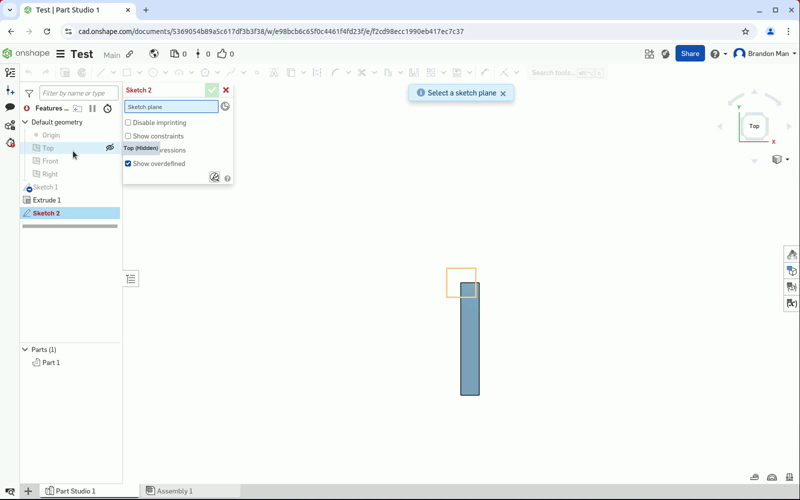
click(73, 150)
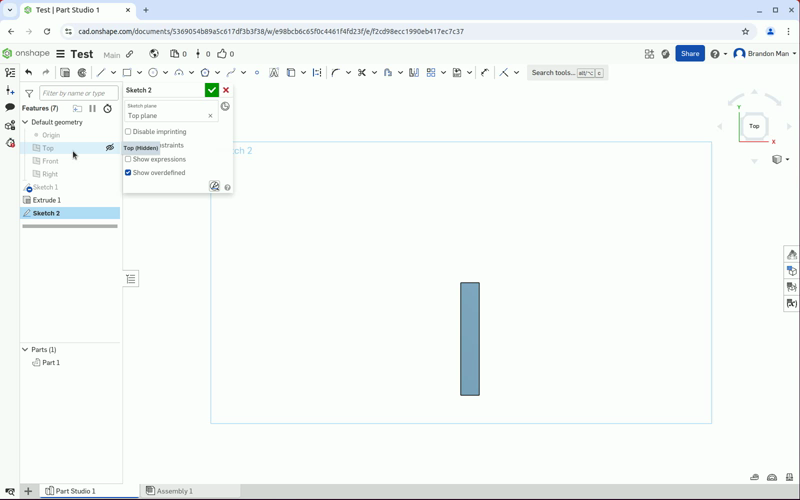
mouse_move(73, 352)
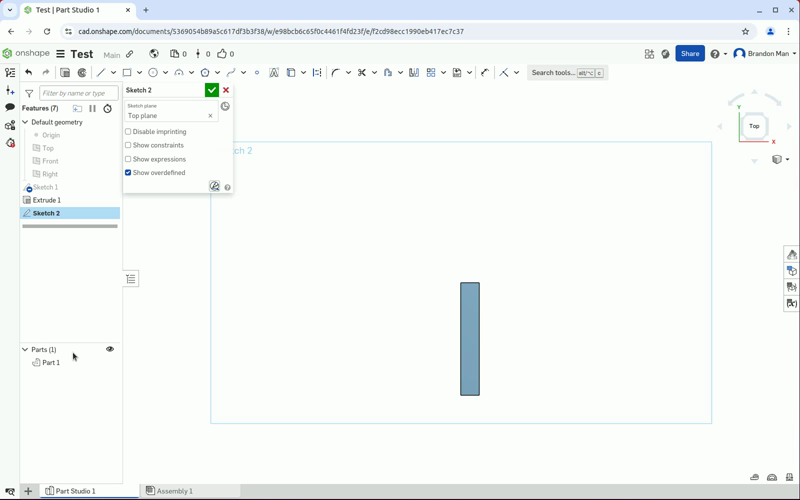
key(y)
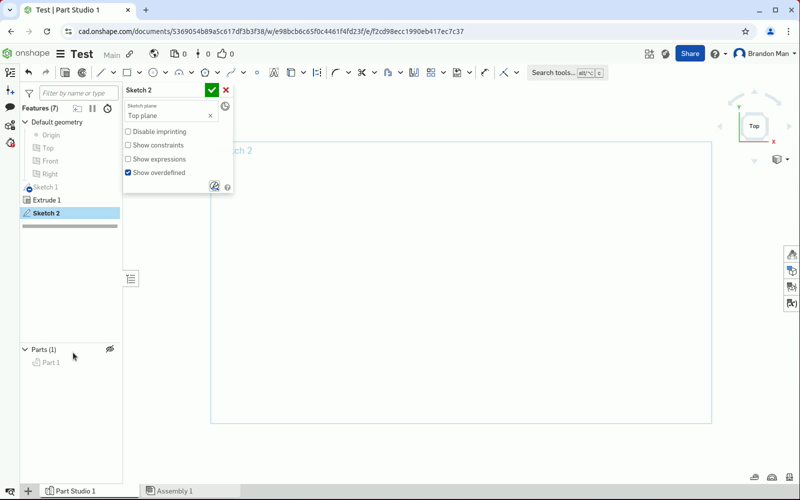
key(l)
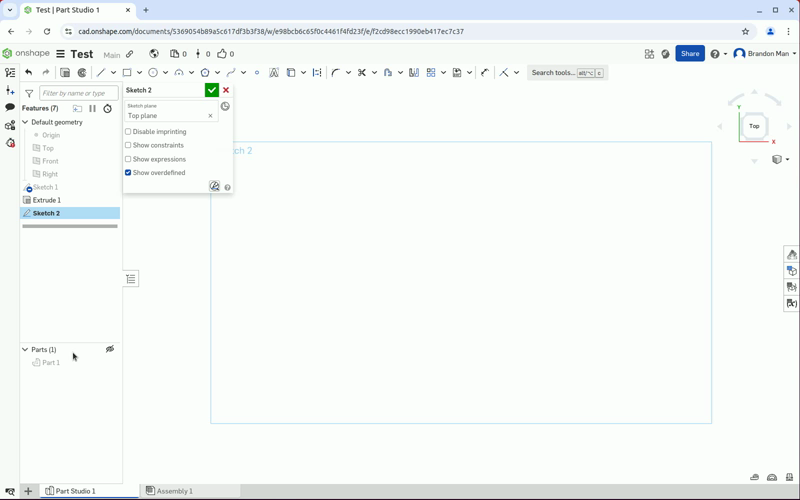
key_down(shift)
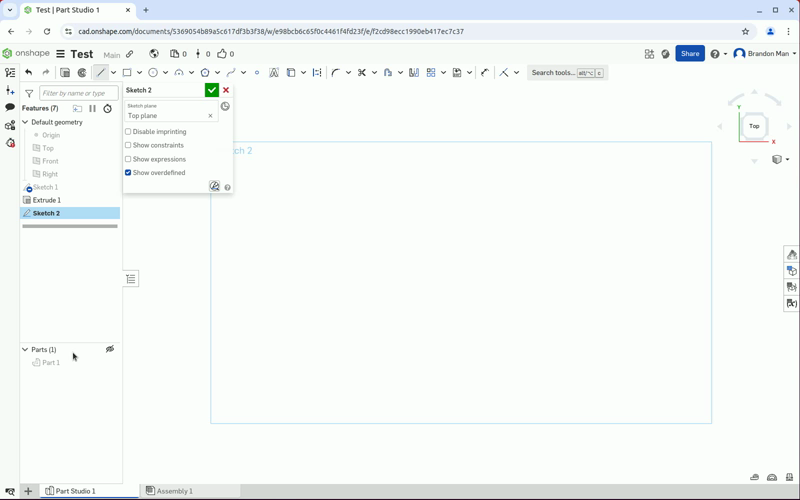
mouse_move(460, 300)
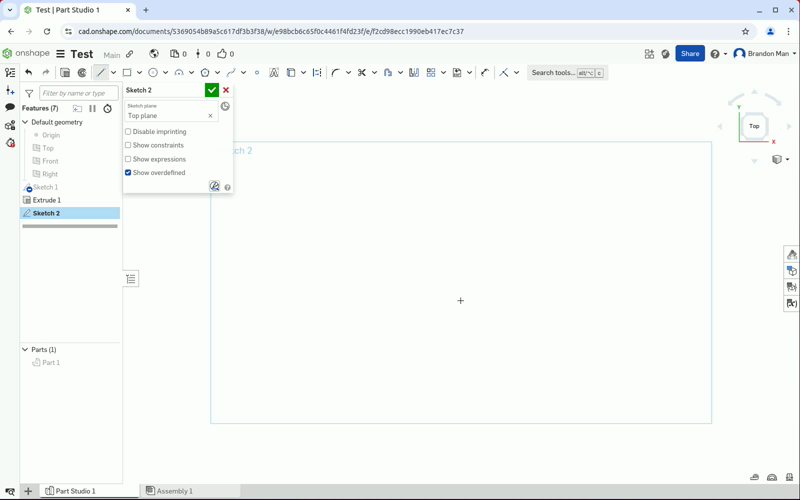
click(460, 300)
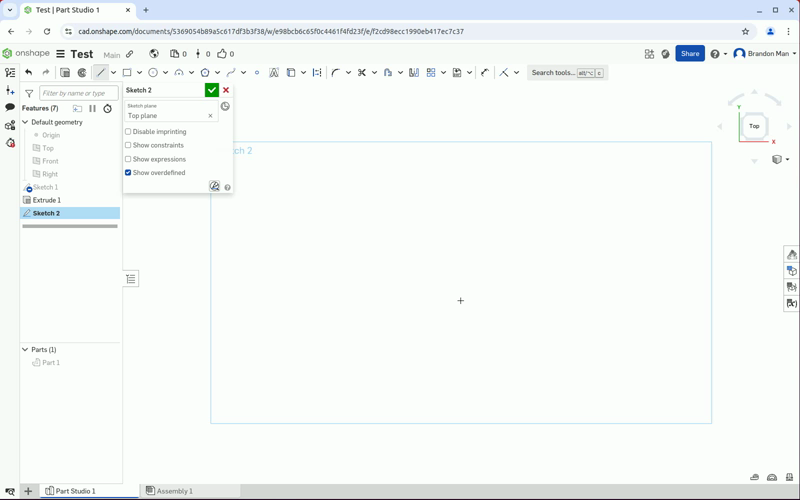
key_up(shift)
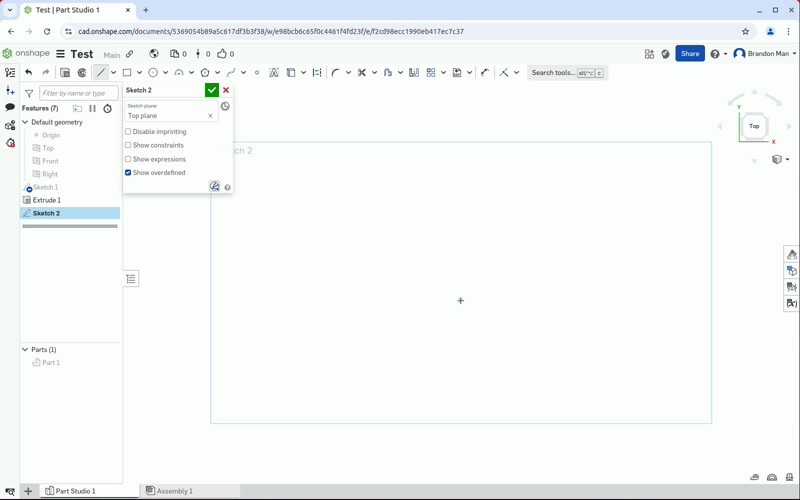
key_down(shift)
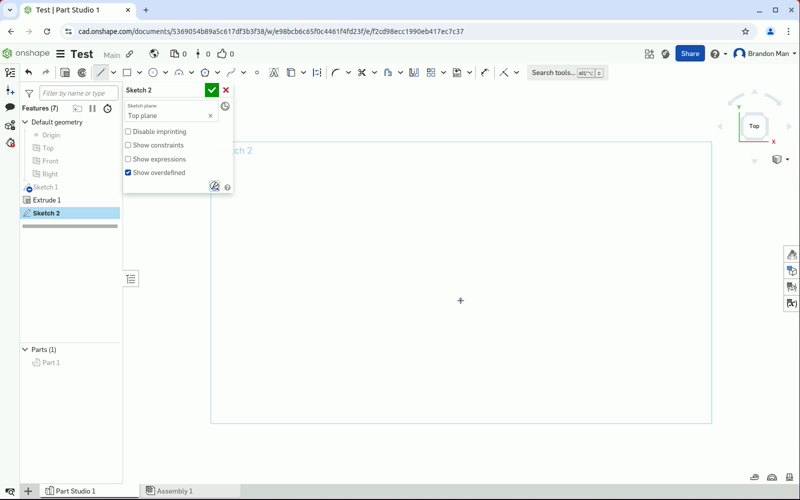
mouse_move(490, 300)
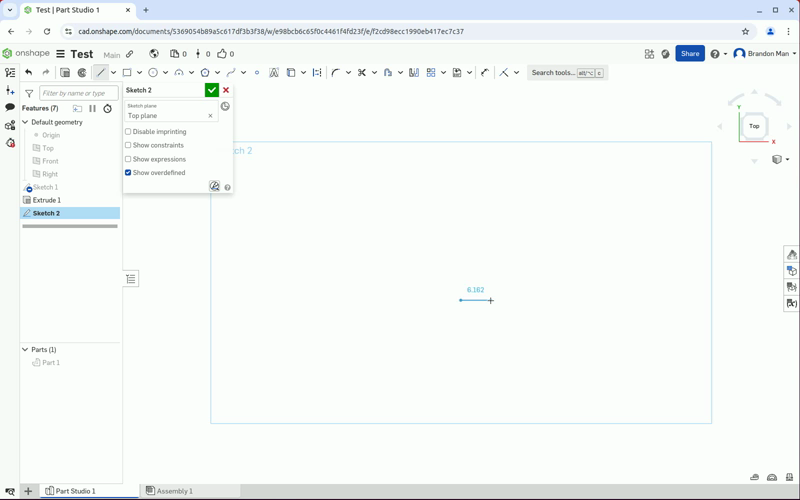
mouse_move(479, 300)
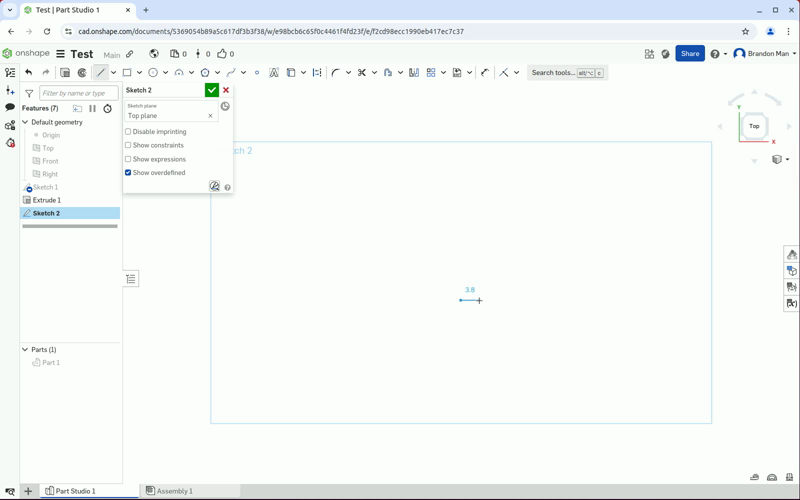
click(479, 300)
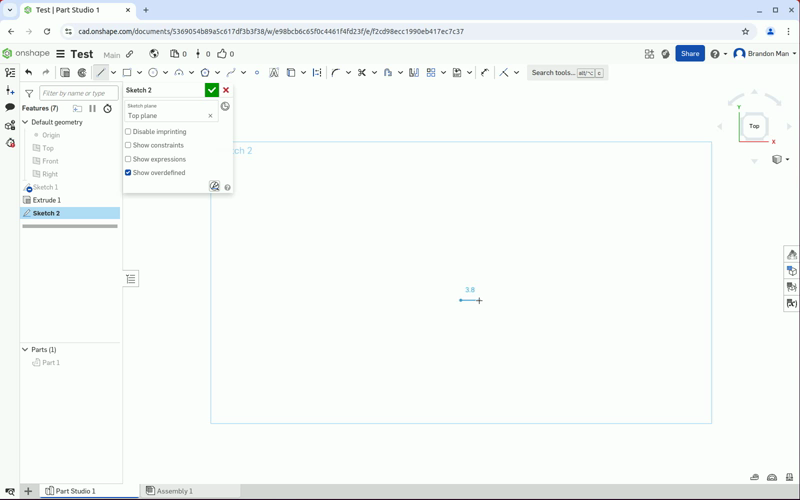
key_up(shift)
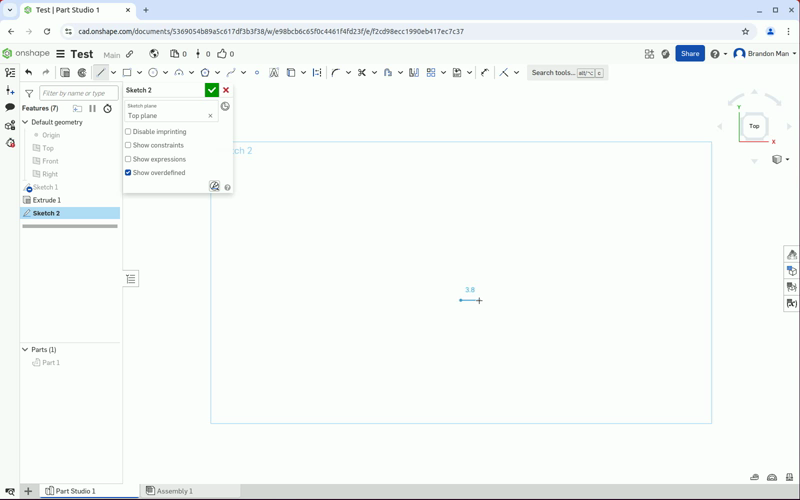
key_down(shift)
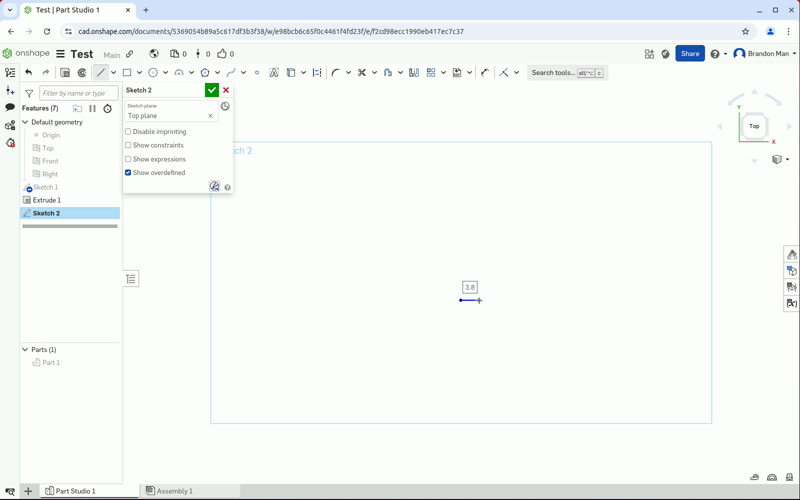
mouse_move(509, 300)
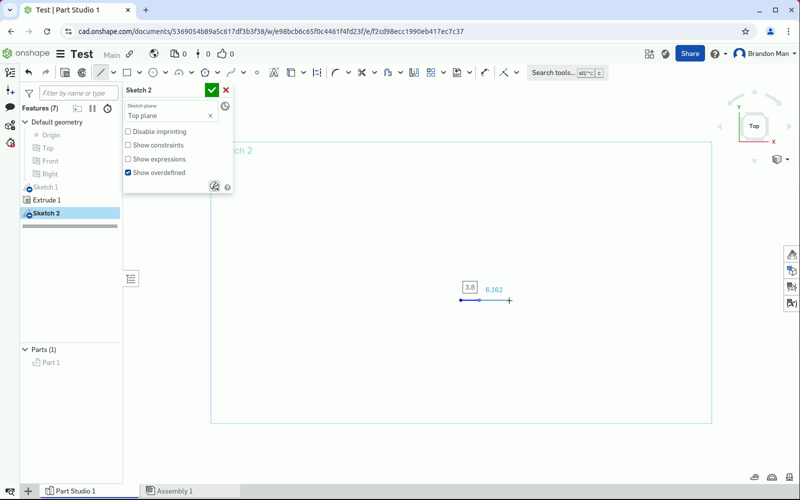
mouse_move(479, 282)
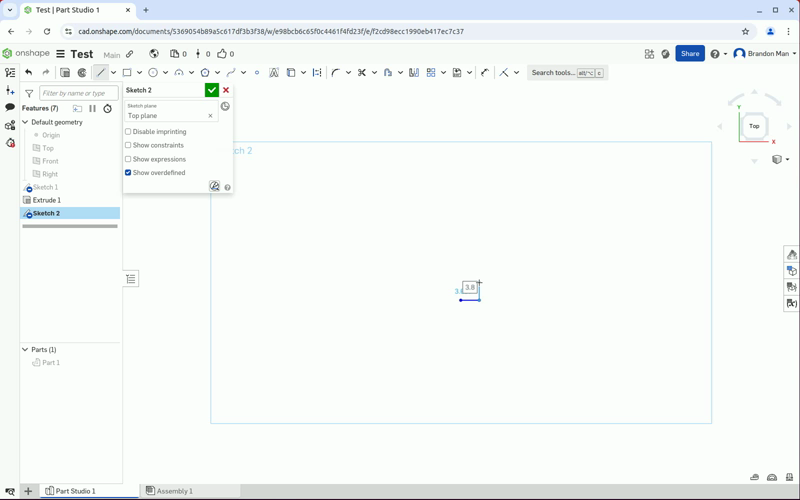
click(479, 282)
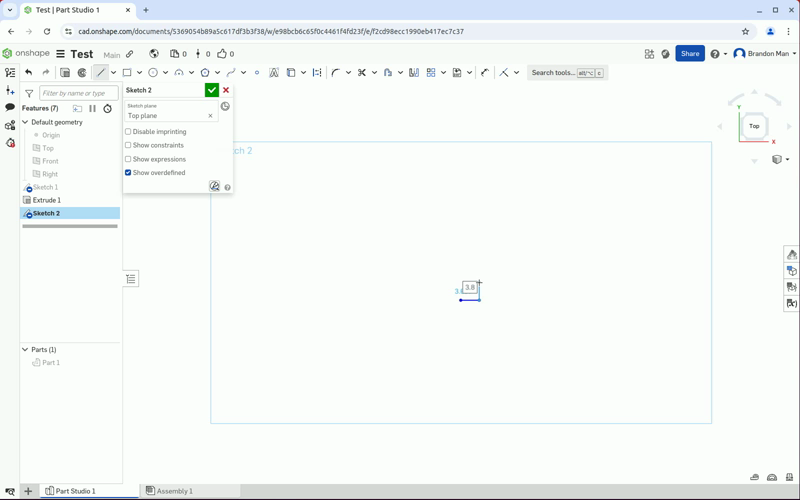
key_up(shift)
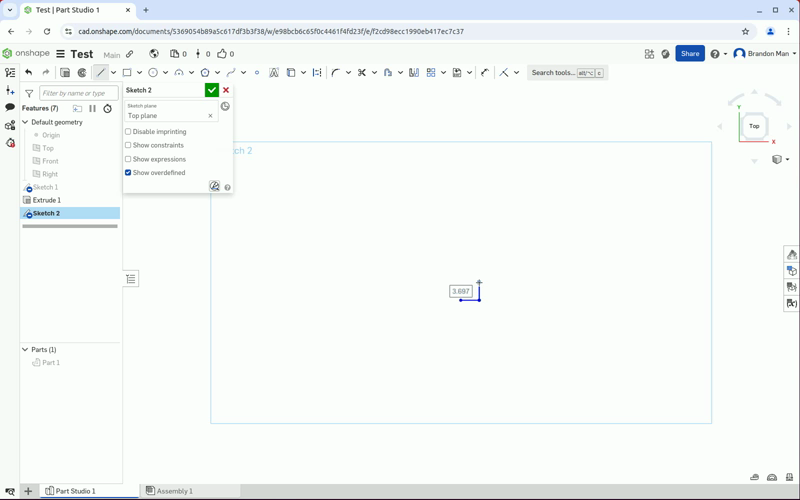
key_down(shift)
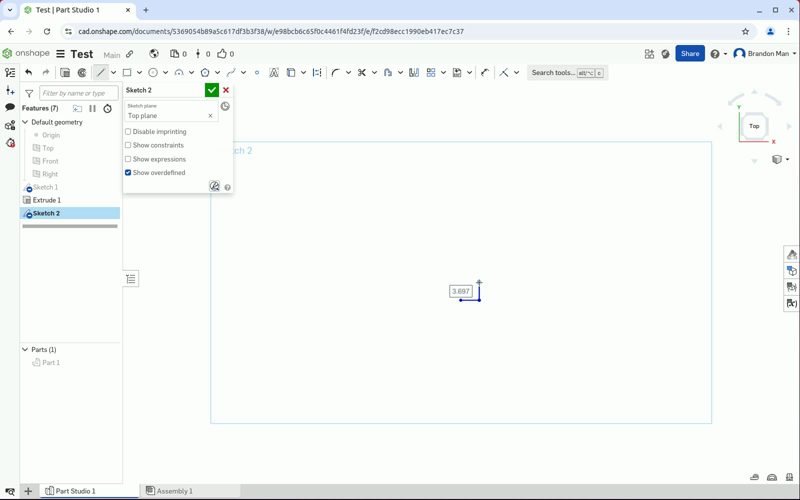
mouse_move(509, 282)
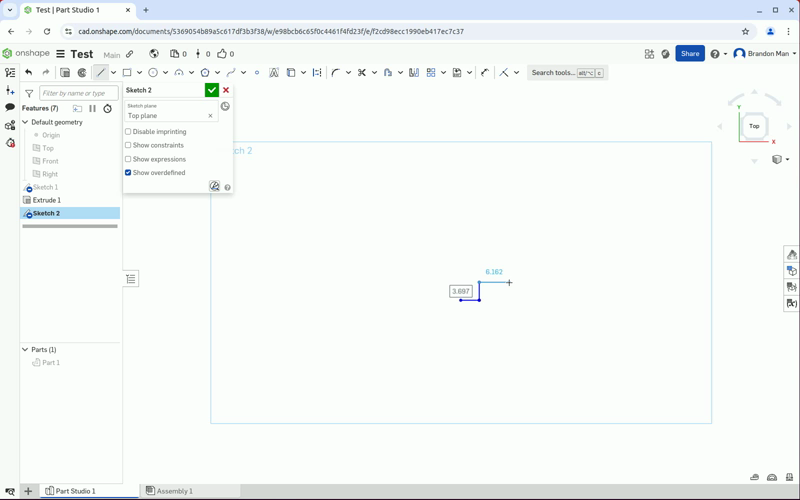
mouse_move(460, 282)
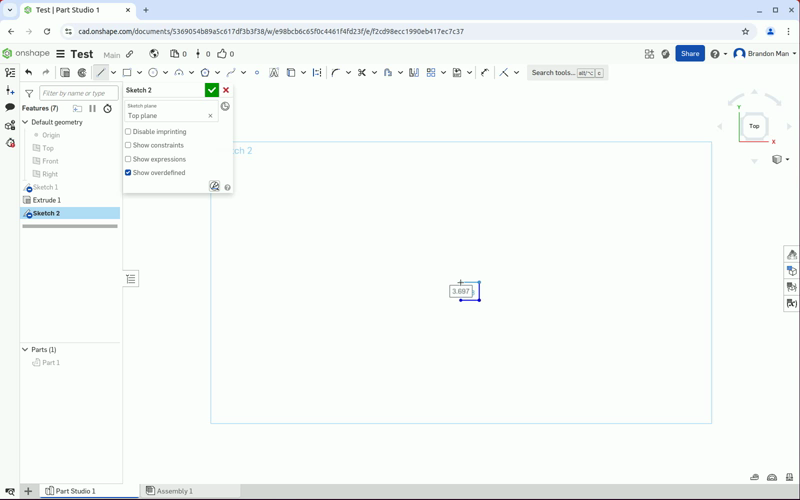
click(460, 282)
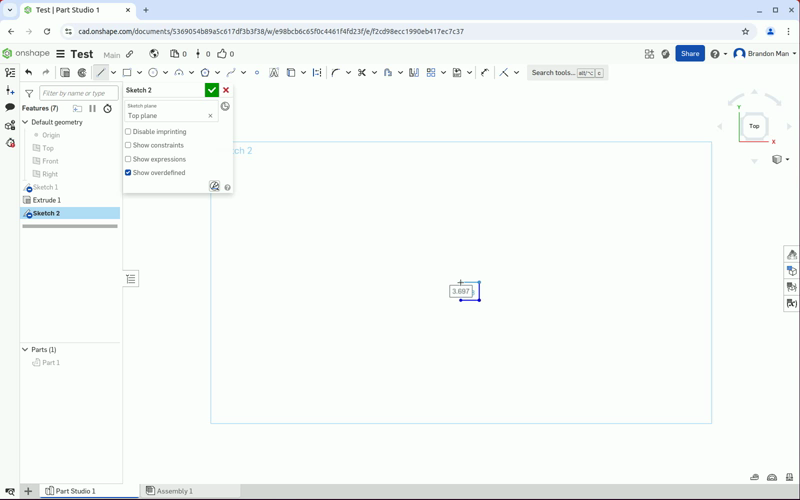
key_up(shift)
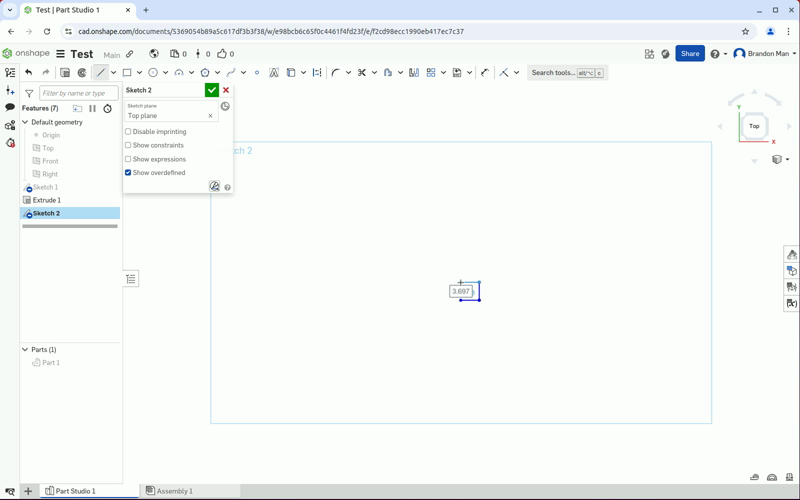
mouse_move(490, 282)
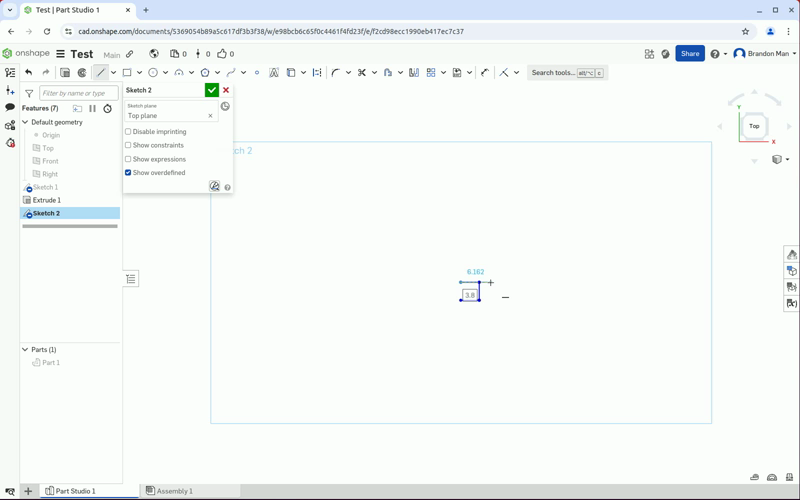
key_down(shift)
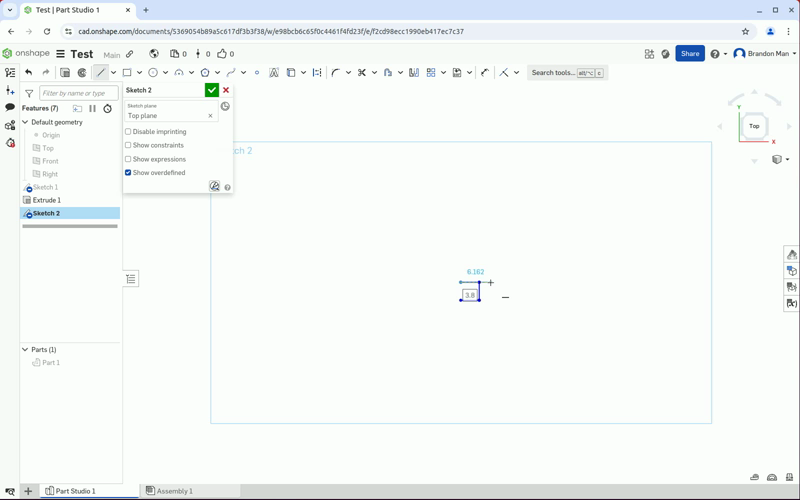
mouse_move(460, 300)
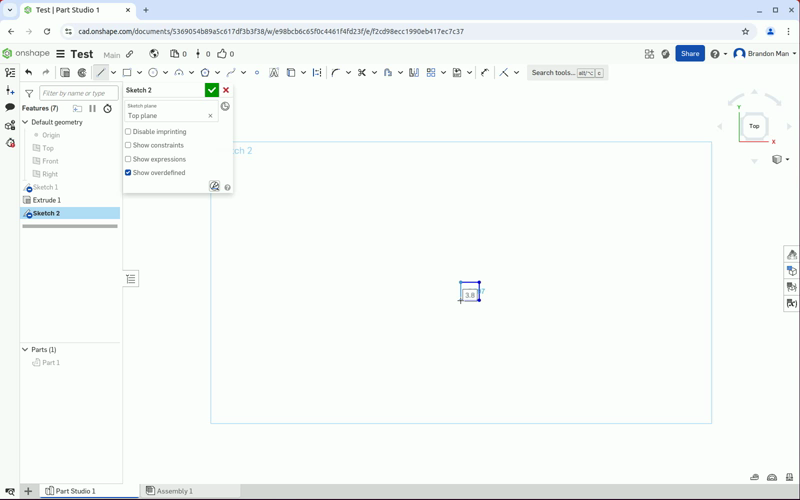
key_up(shift)
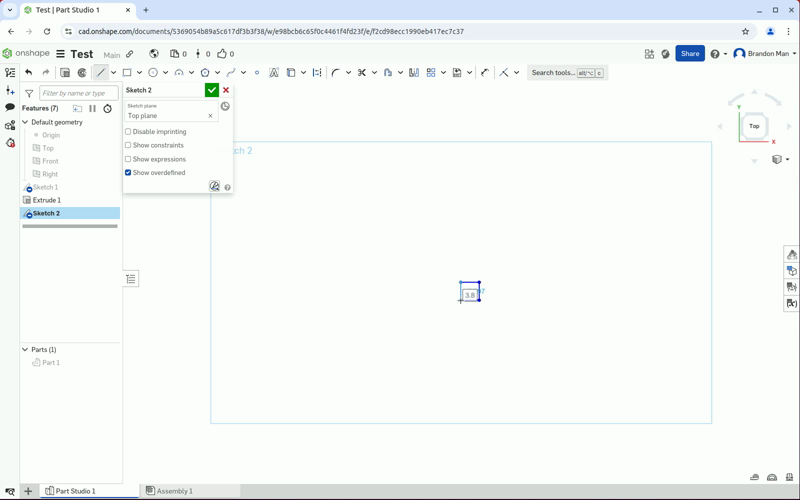
click(460, 300)
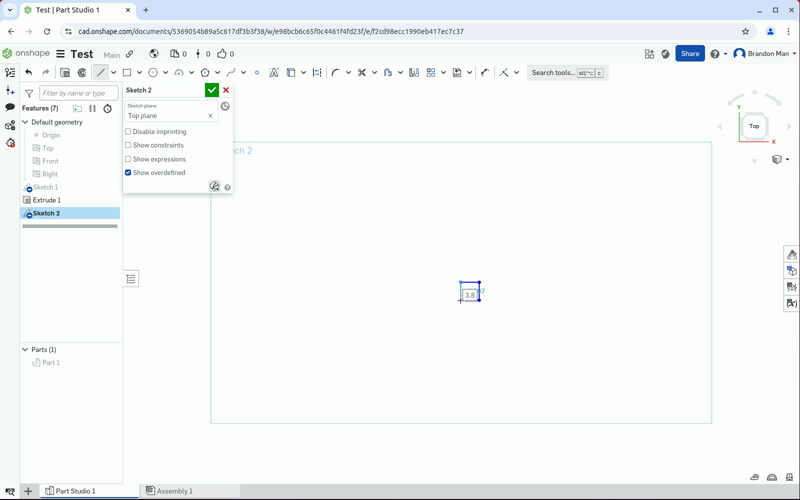
key(esc)
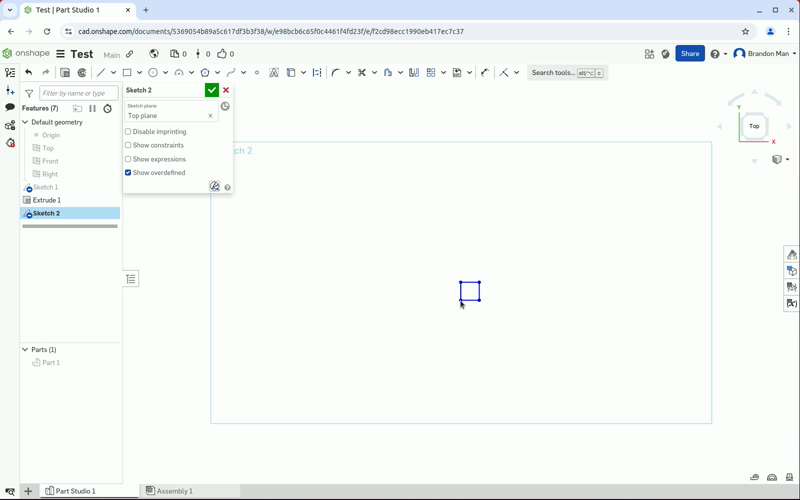
mouse_move(477, 299)
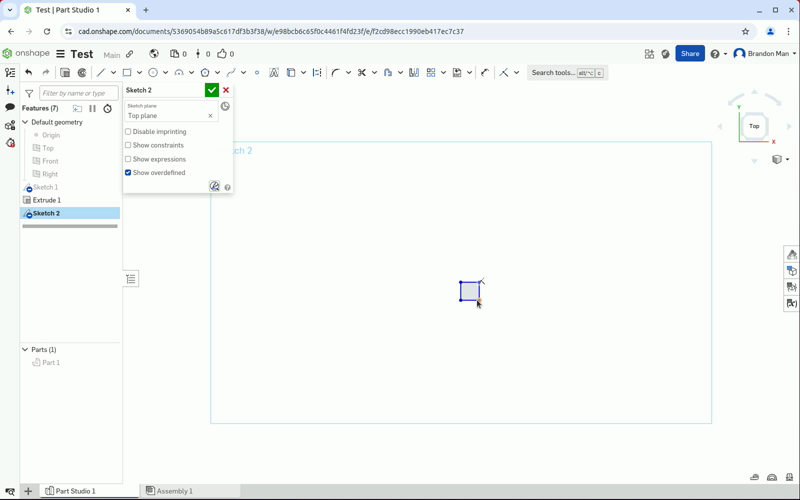
scroll(6)
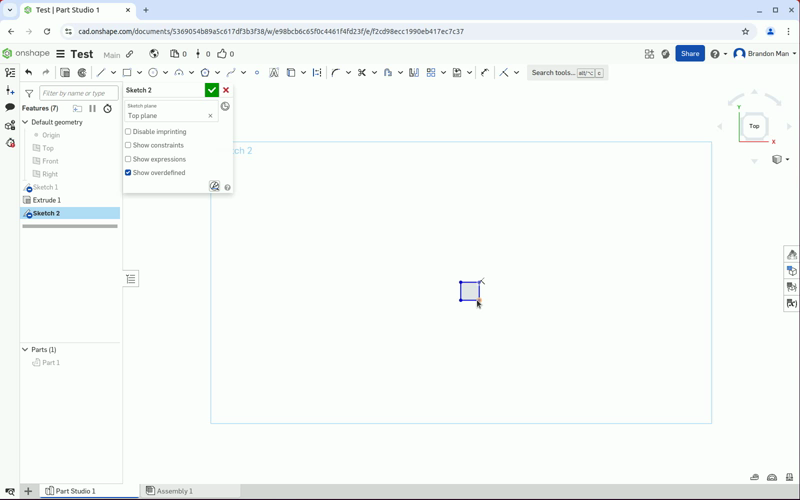
scroll(6)
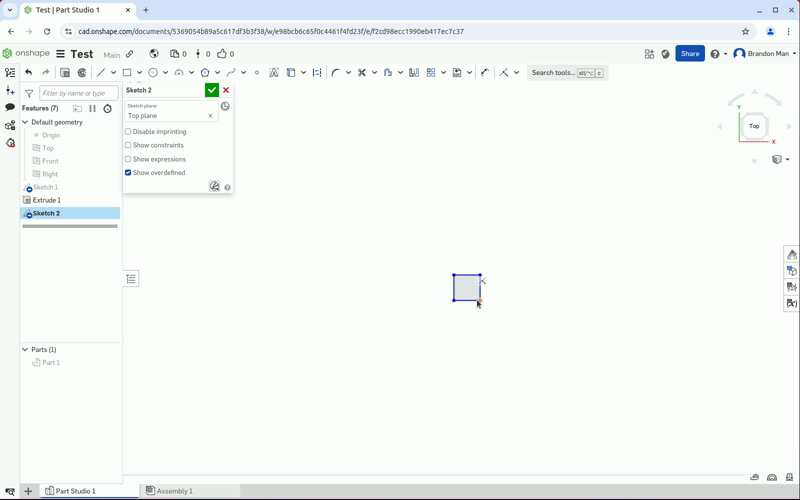
scroll(6)
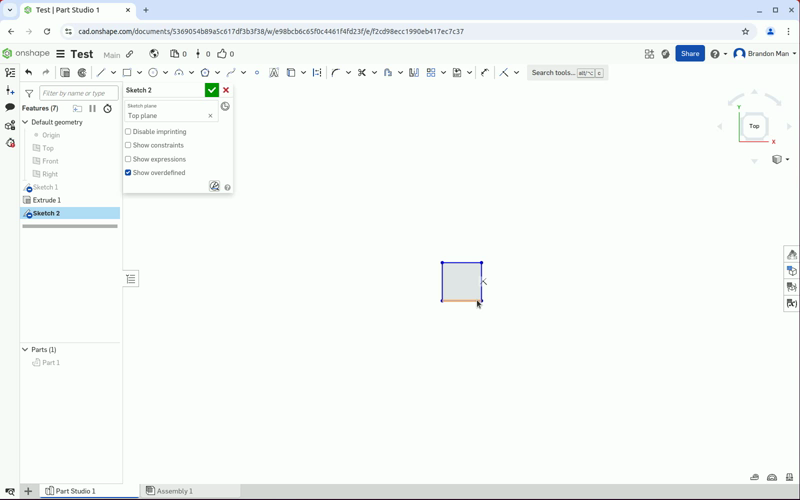
scroll(6)
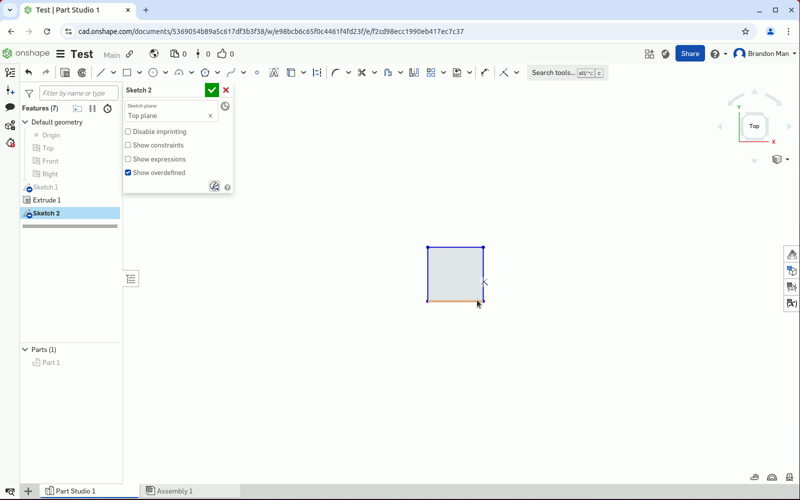
scroll(6)
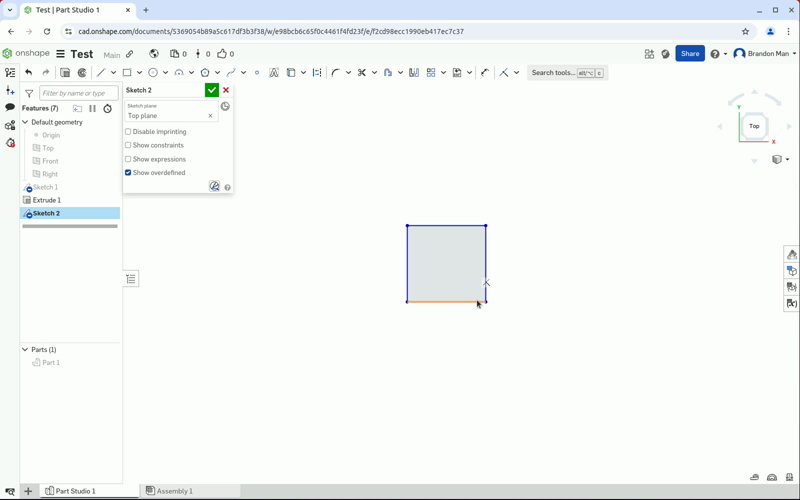
scroll(6)
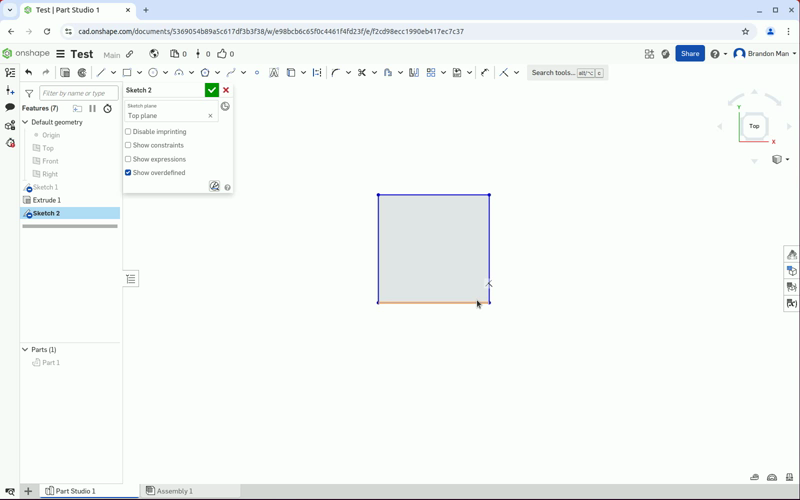
scroll(6)
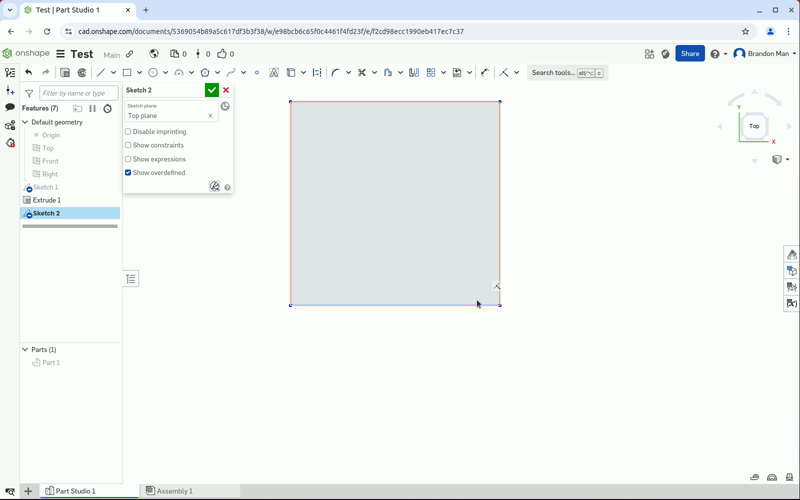
click(477, 299)
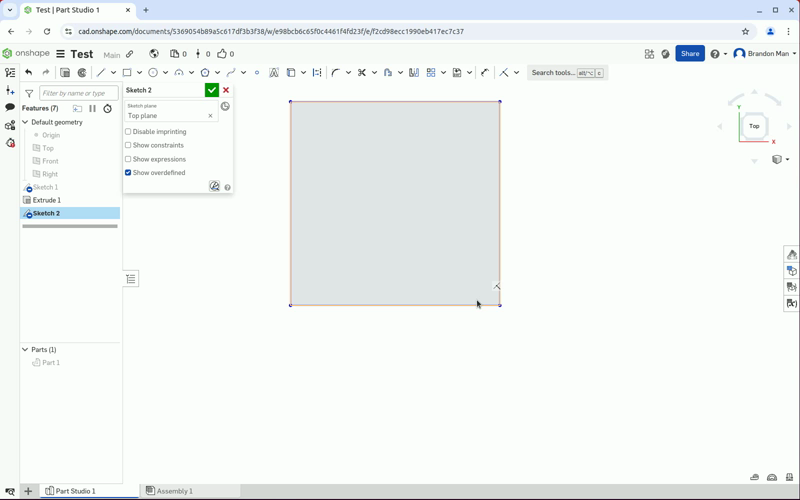
scroll(-6)
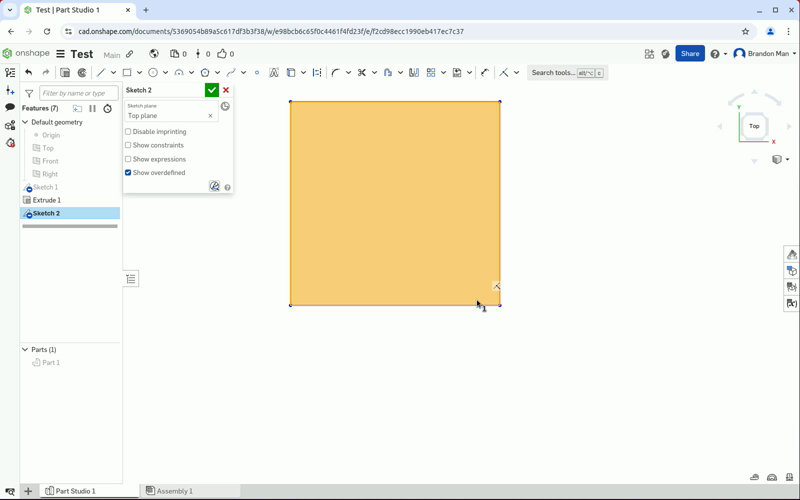
scroll(-6)
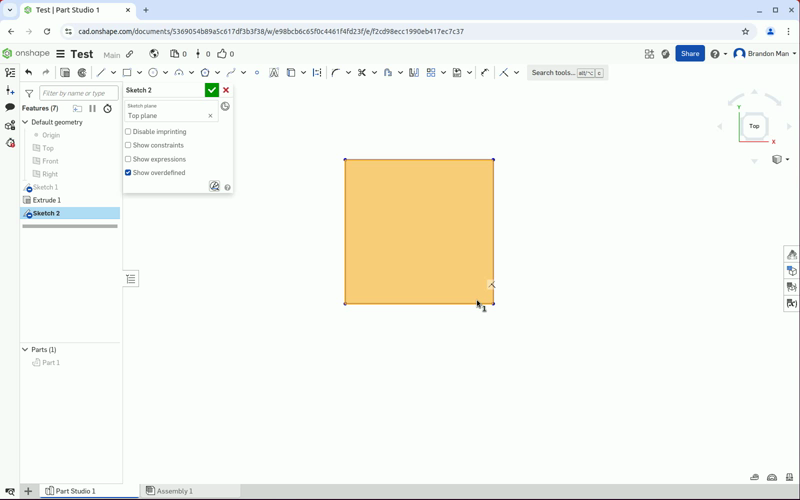
scroll(-6)
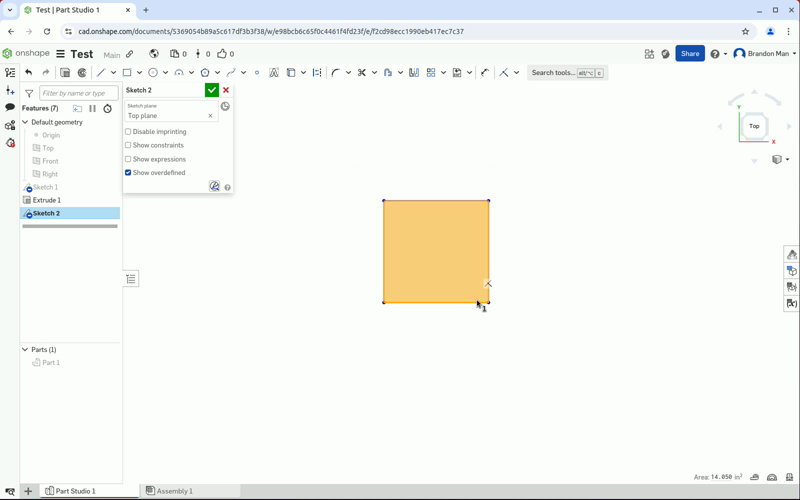
scroll(-6)
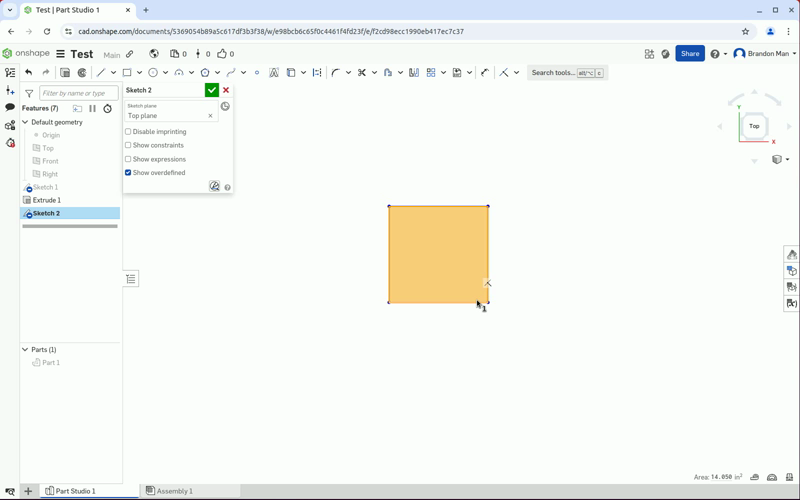
scroll(-6)
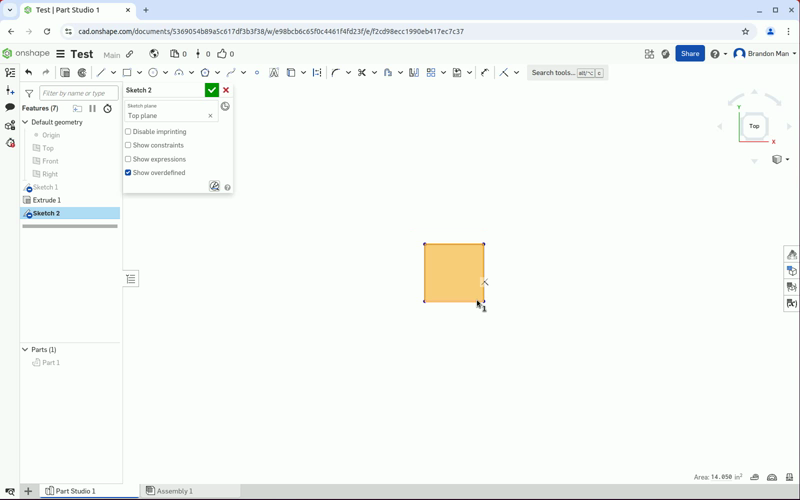
scroll(-6)
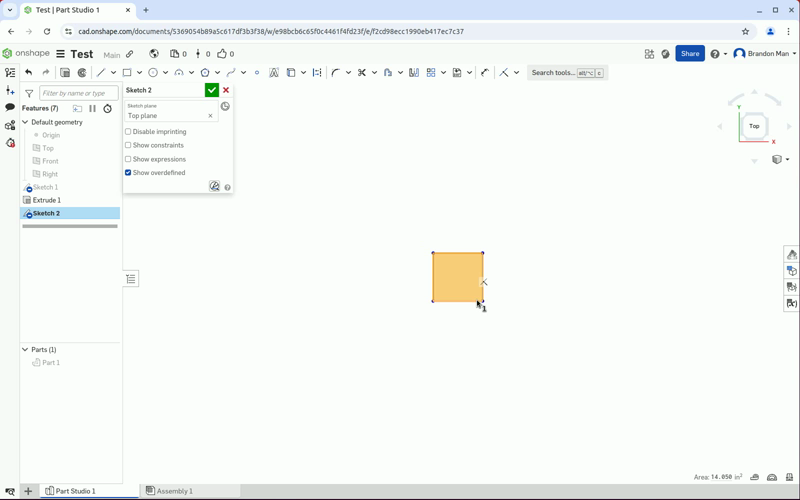
scroll(-6)
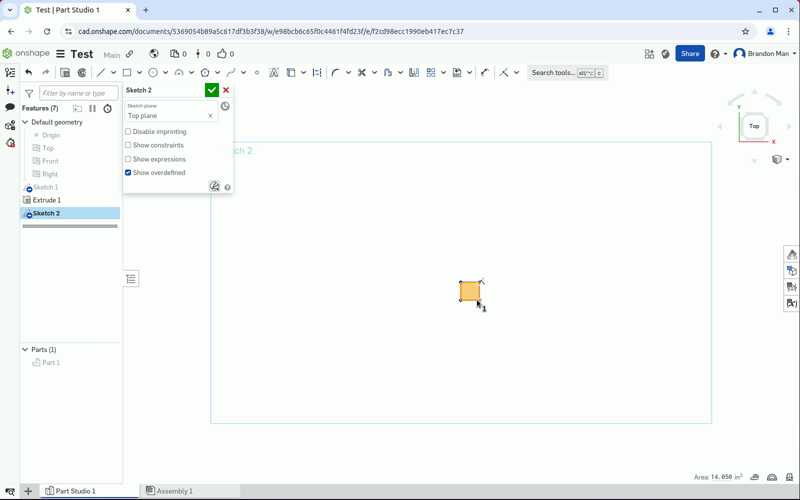
mouse_move(73, 352)
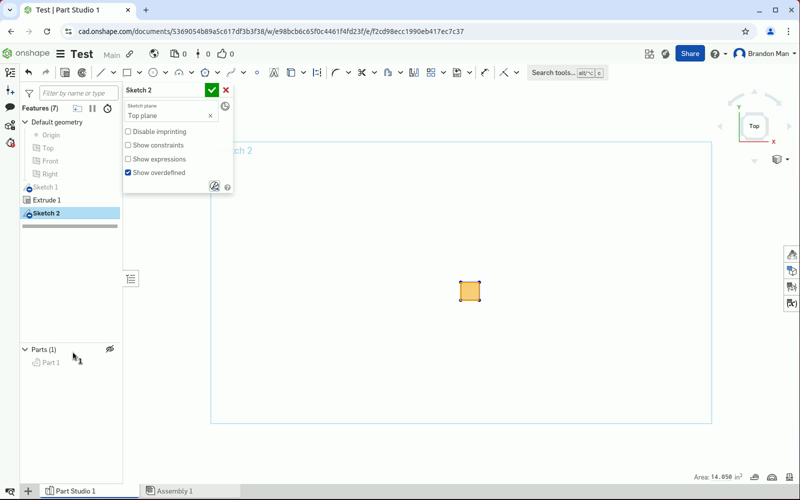
key(shift+y)
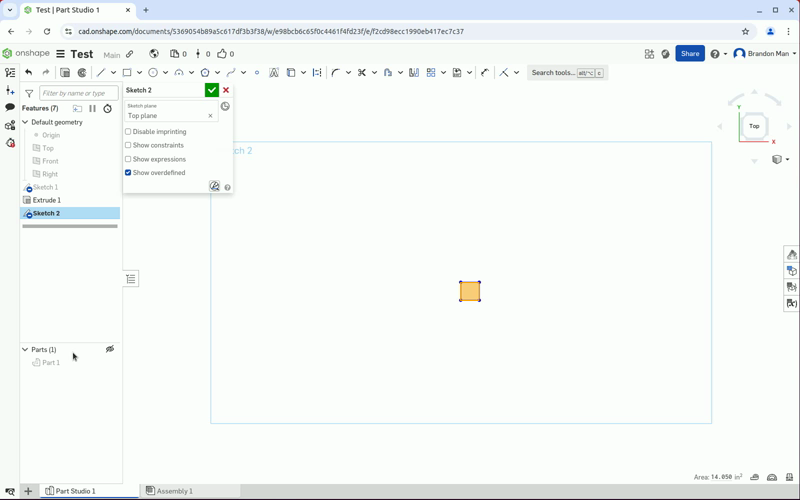
key(shift+e)
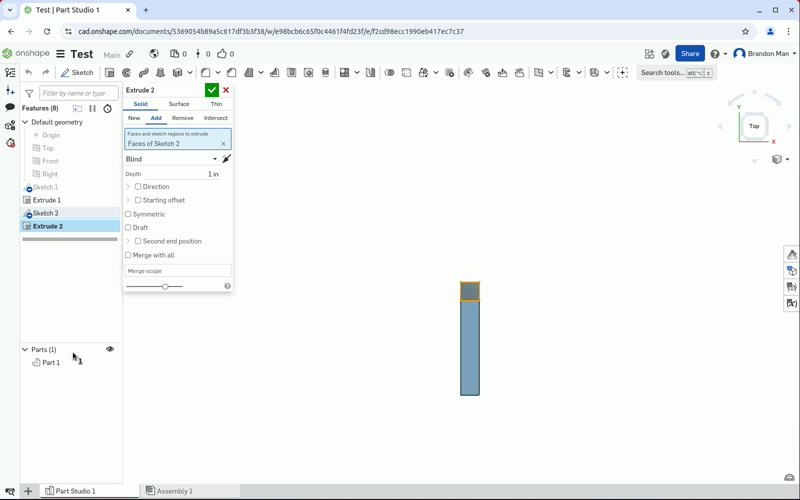
mouse_move(143, 106)
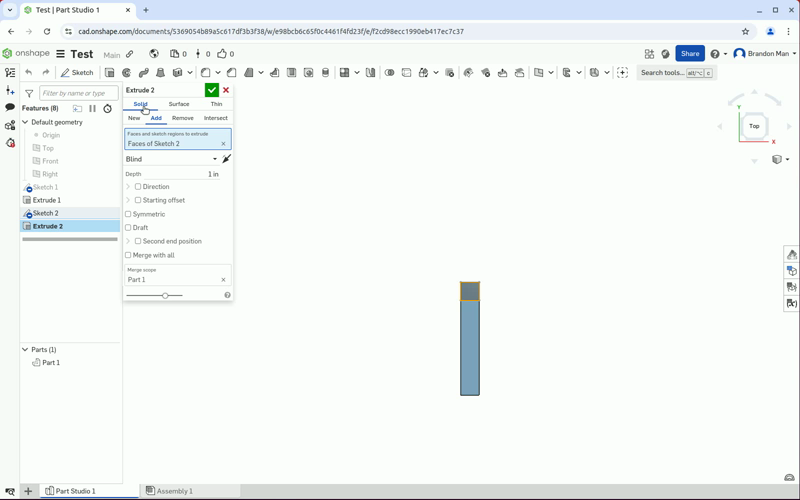
click(143, 106)
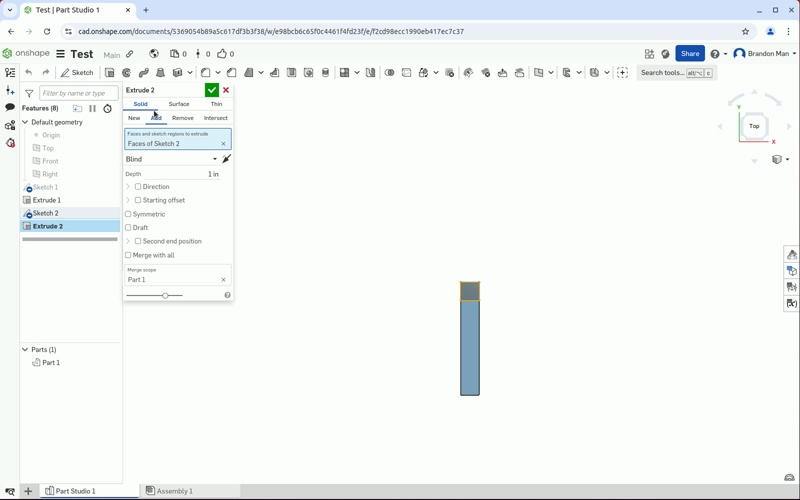
mouse_move(186, 120)
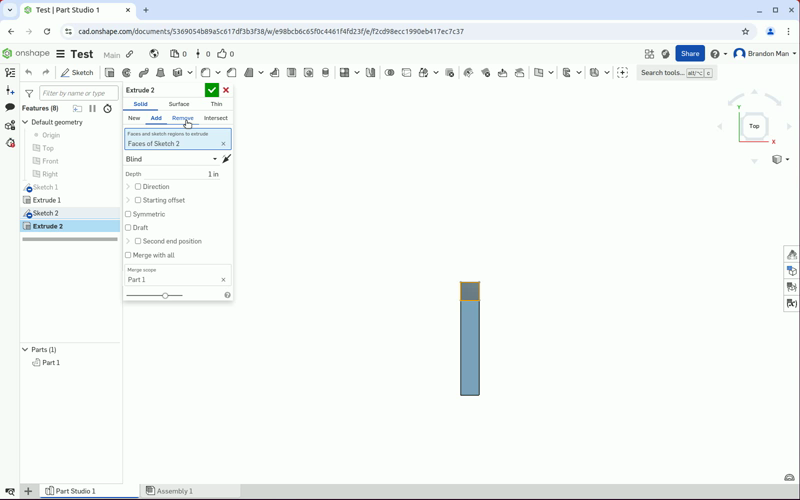
click(186, 120)
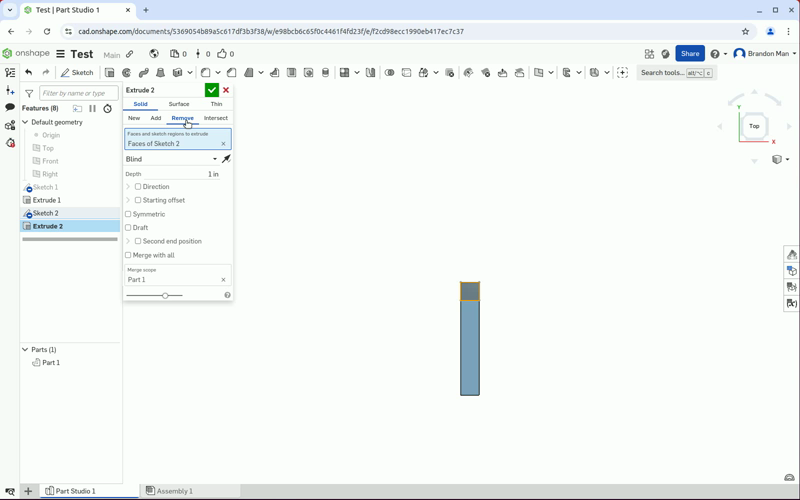
key(tab, 4)
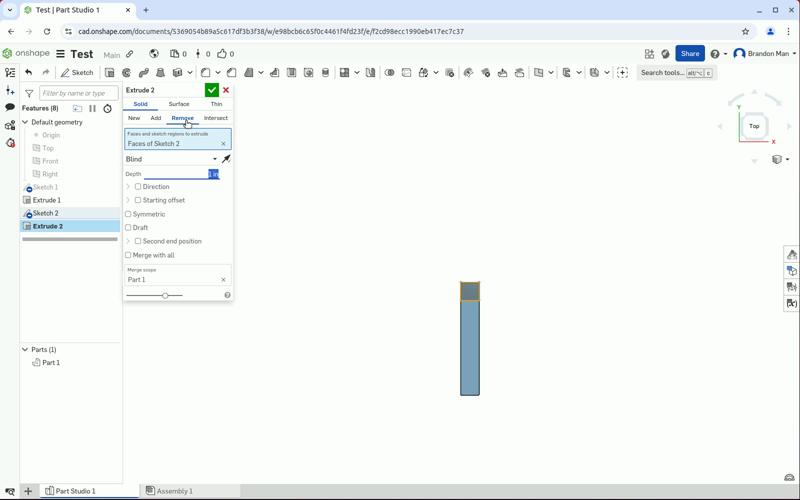
text(1.444)
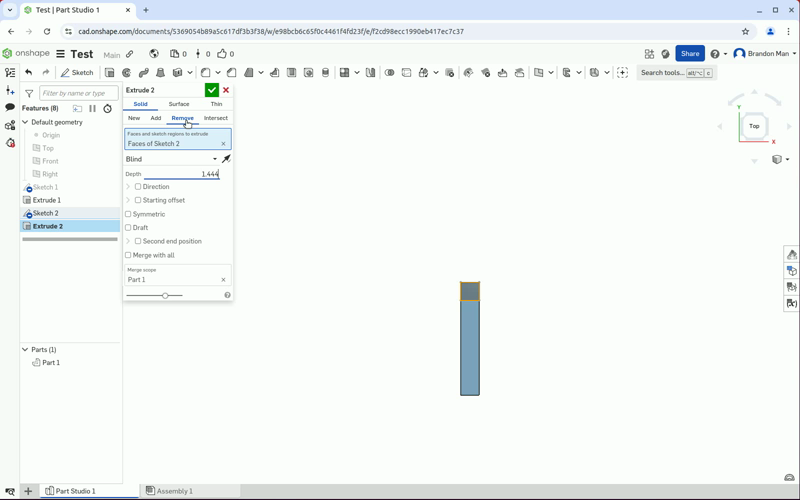
key(tab, 6)
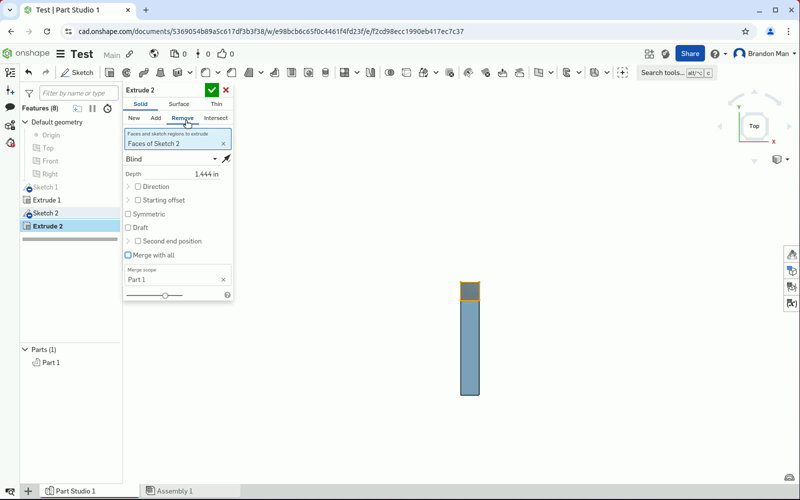
key(space)
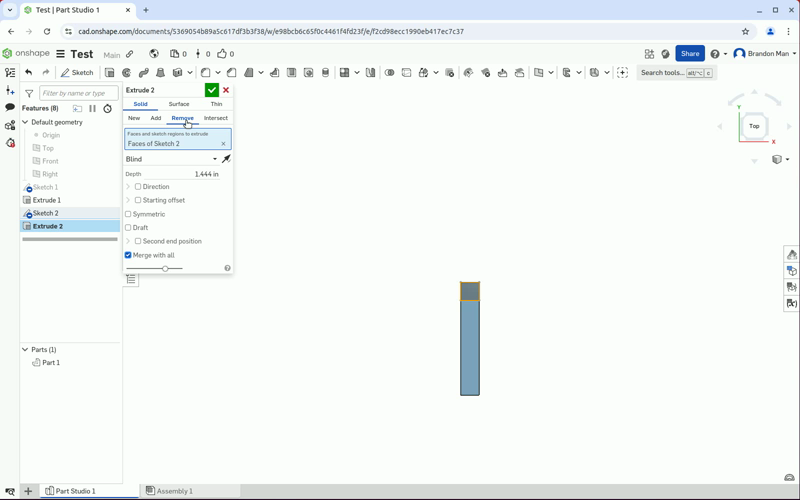
key(enter)
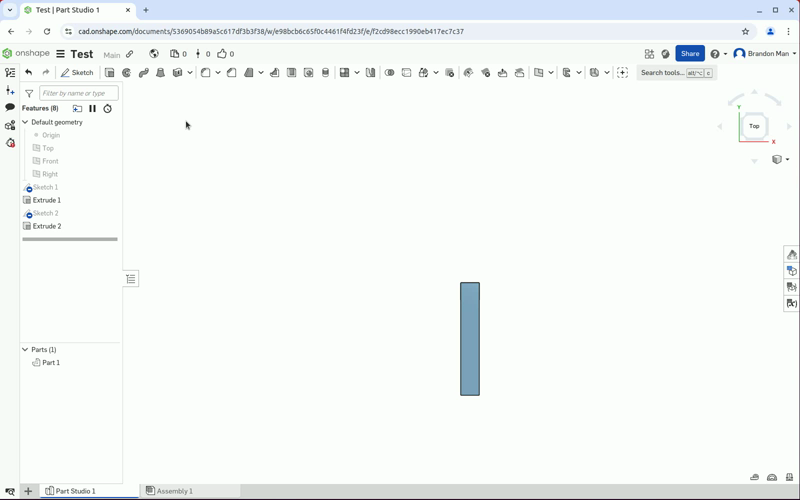
key(shift+h)
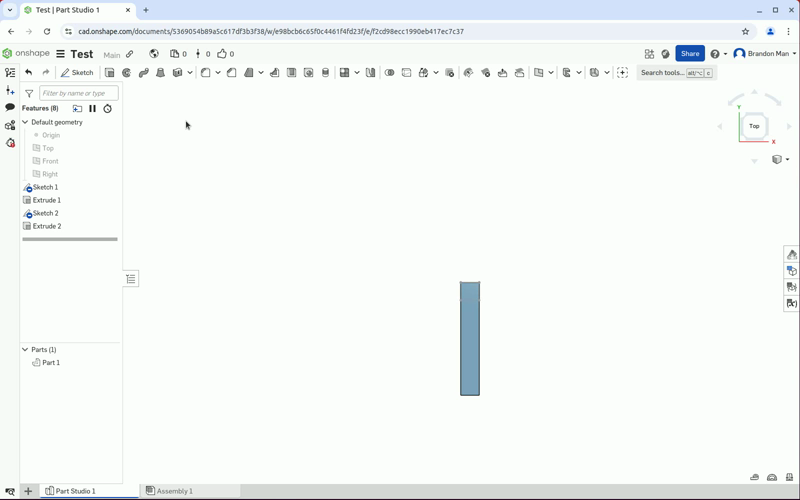
key(shift+h)
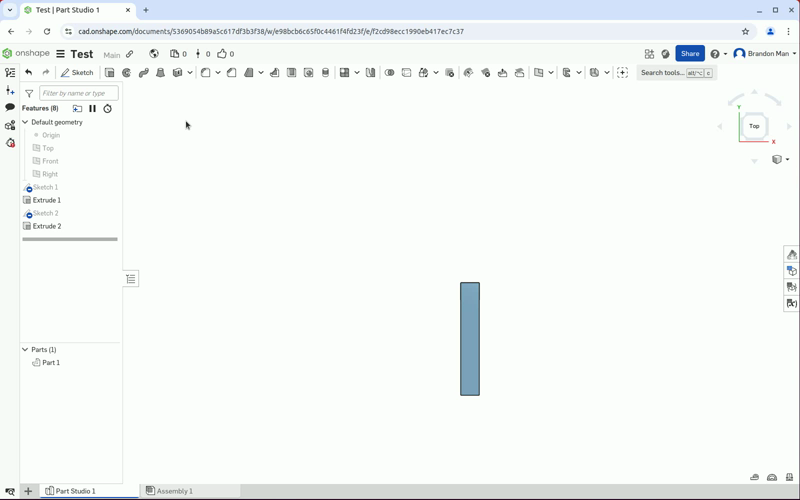
mouse_move(73, 189)
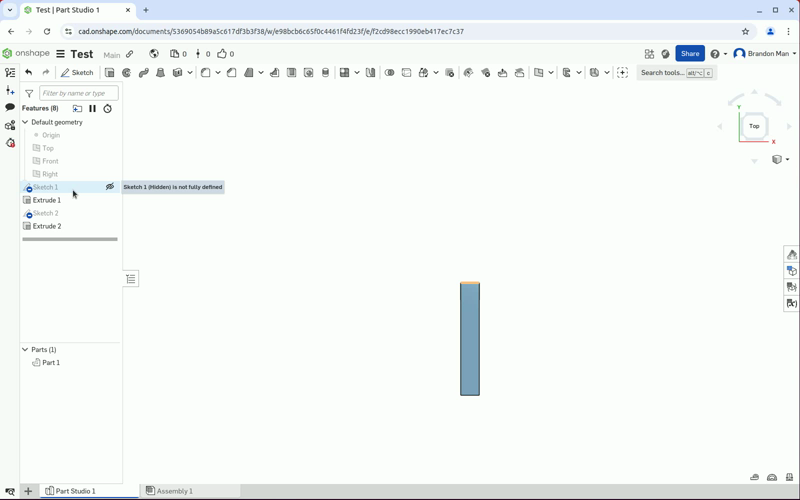
click(73, 189)
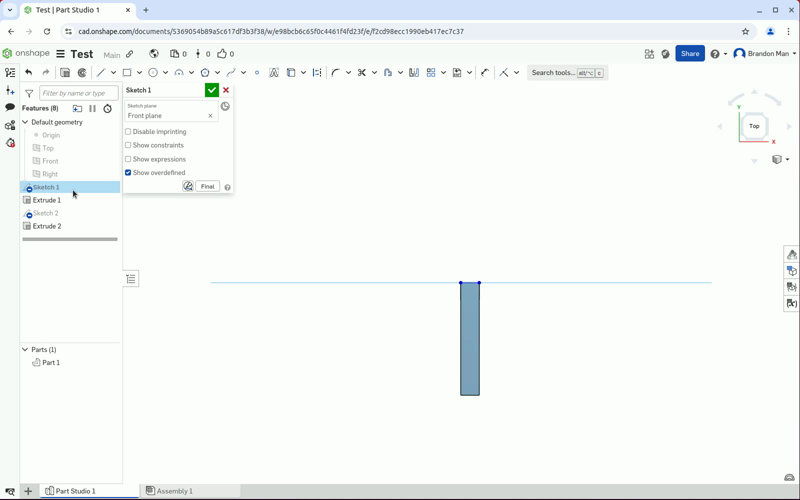
mouse_move(229, 92)
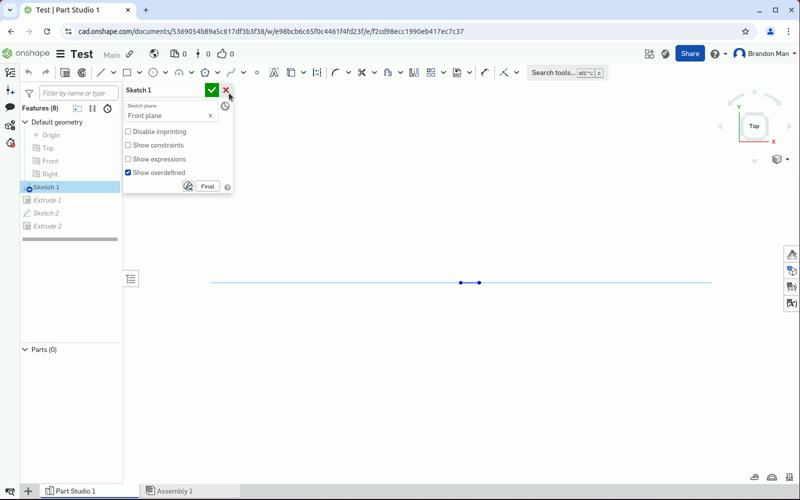
click(229, 92)
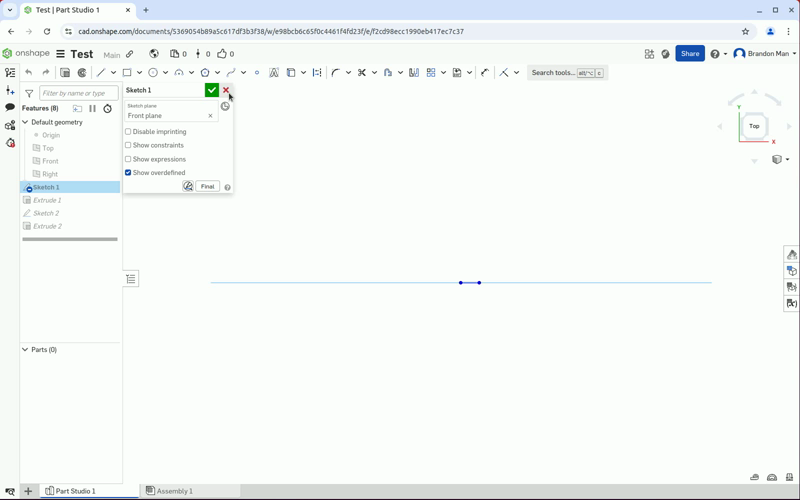
key(shift+s)
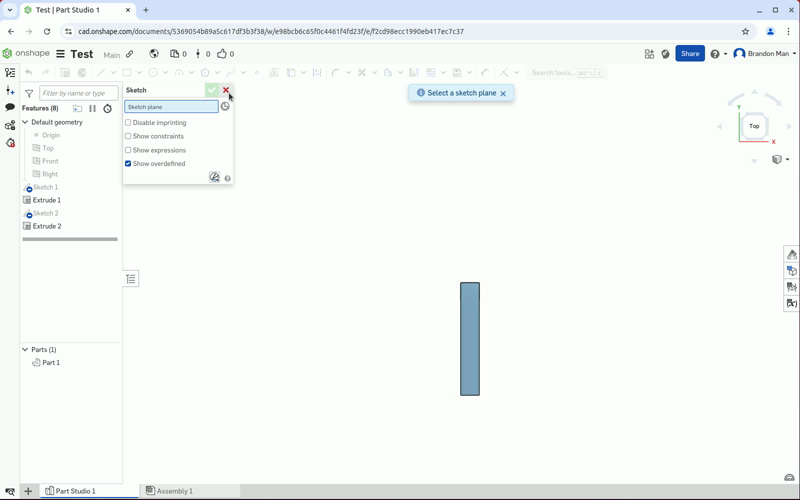
mouse_move(73, 150)
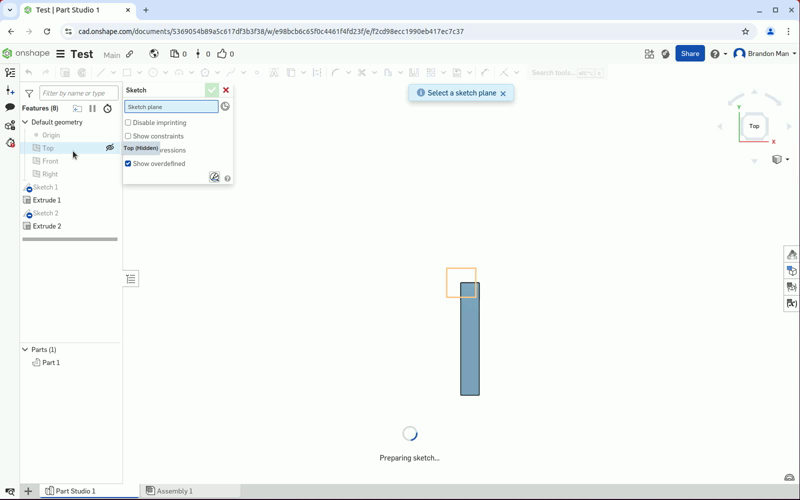
click(73, 150)
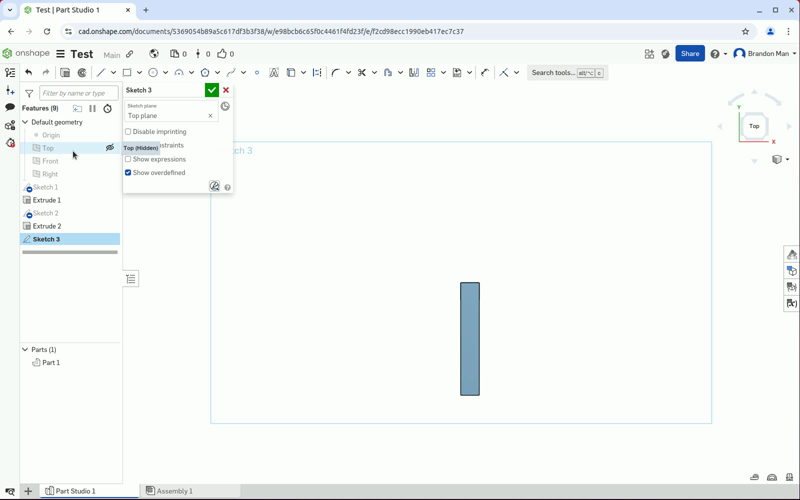
mouse_move(73, 352)
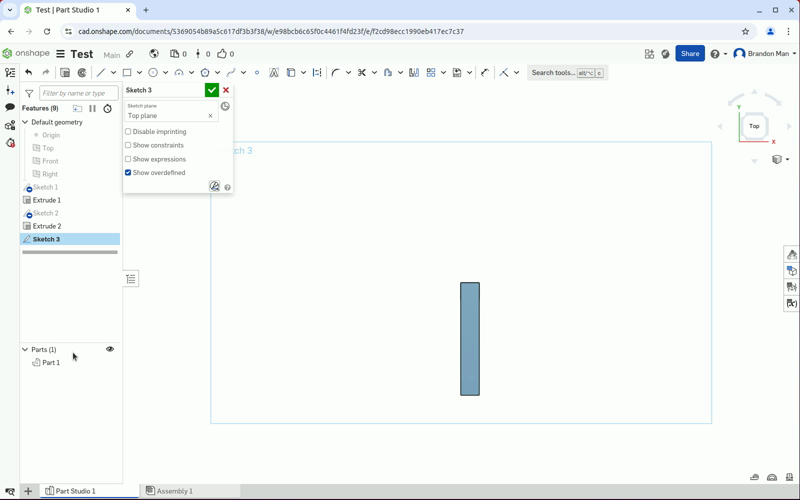
key(y)
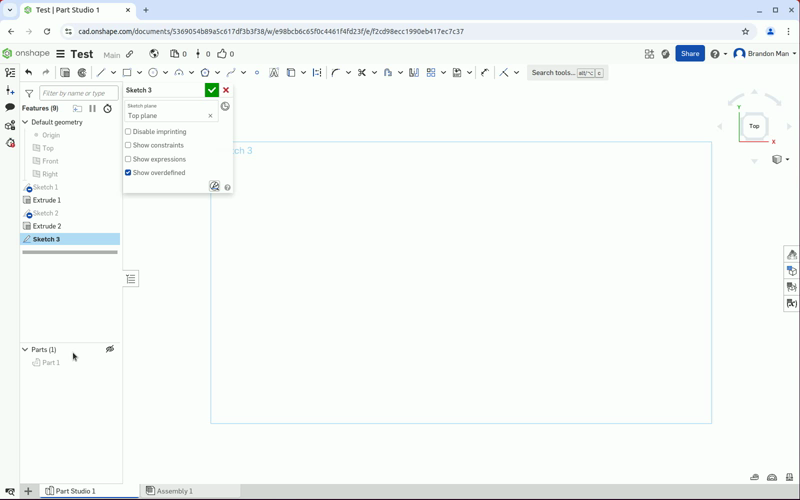
key(l)
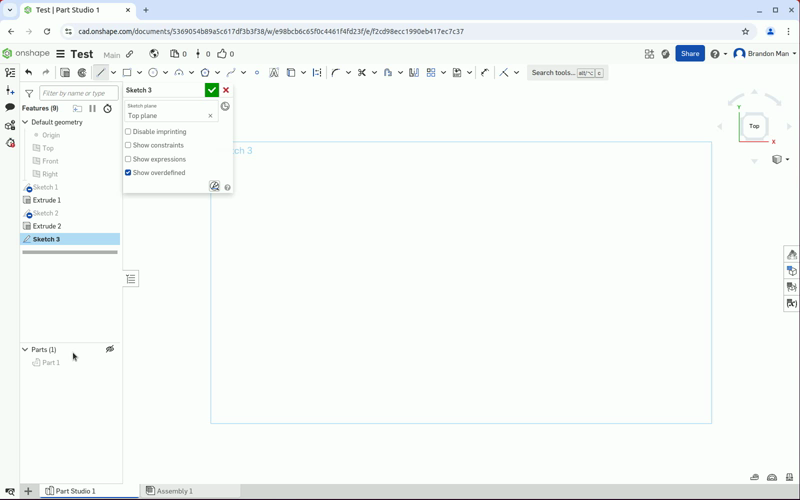
key_down(shift)
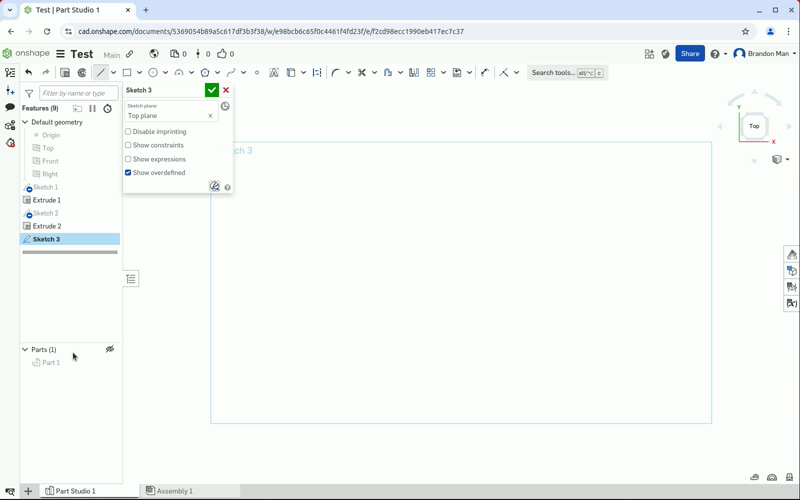
mouse_move(460, 362)
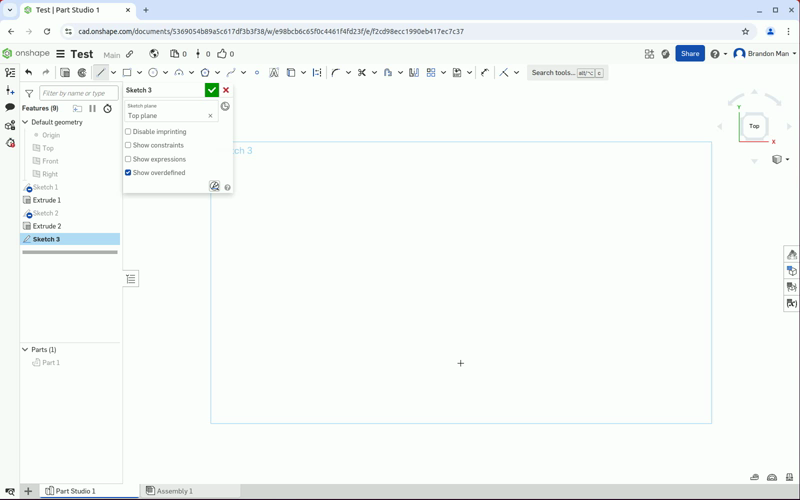
click(460, 362)
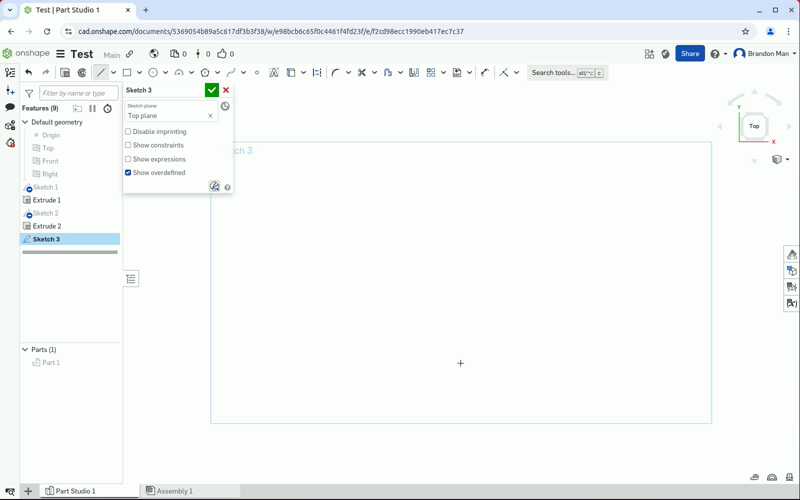
key_up(shift)
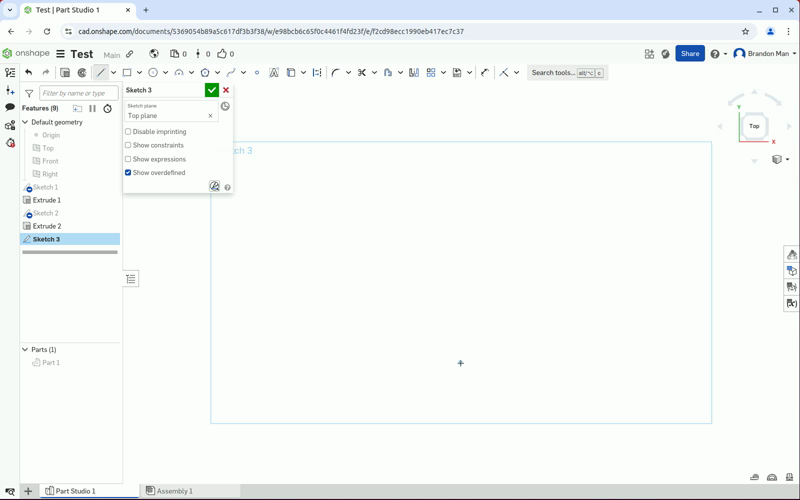
key_down(shift)
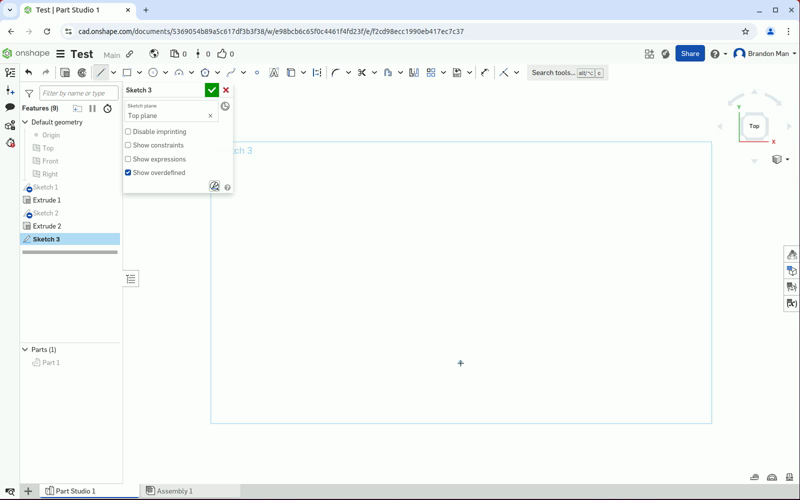
mouse_move(490, 362)
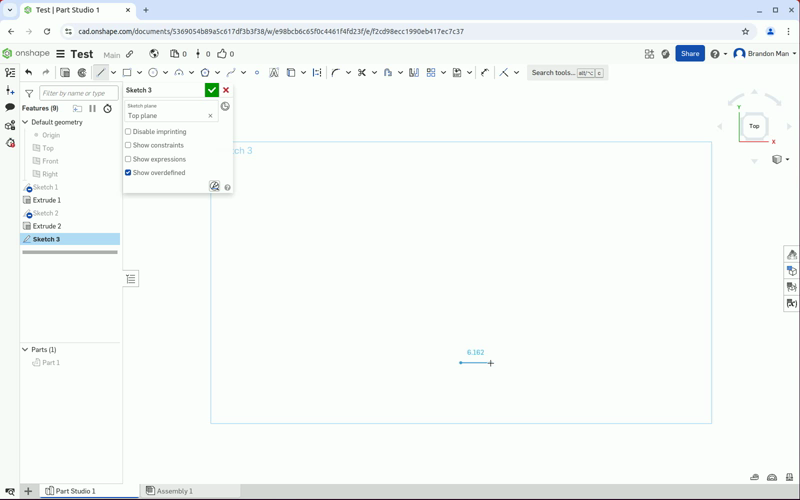
mouse_move(479, 362)
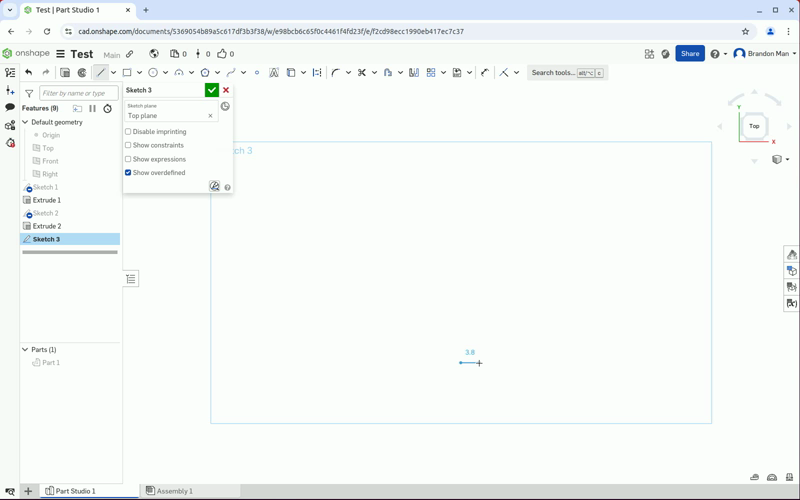
click(479, 362)
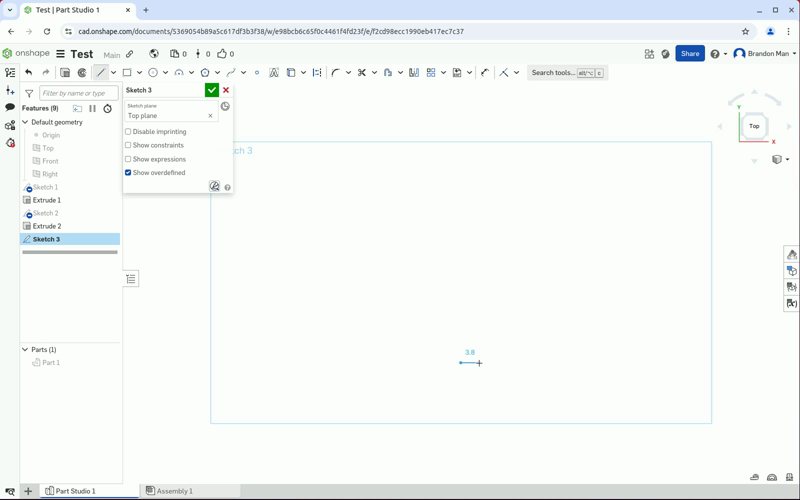
key_up(shift)
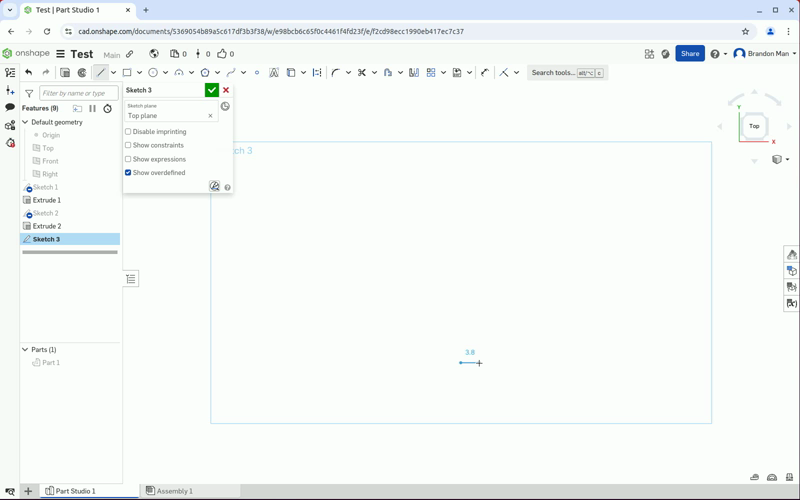
key_down(shift)
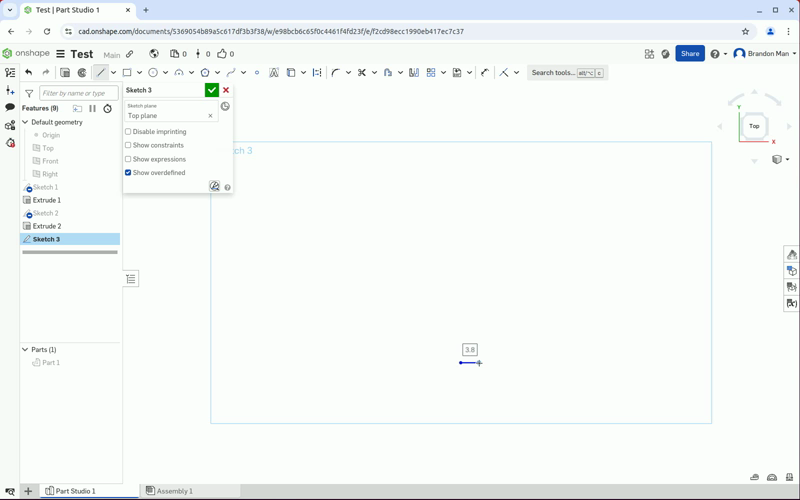
mouse_move(509, 362)
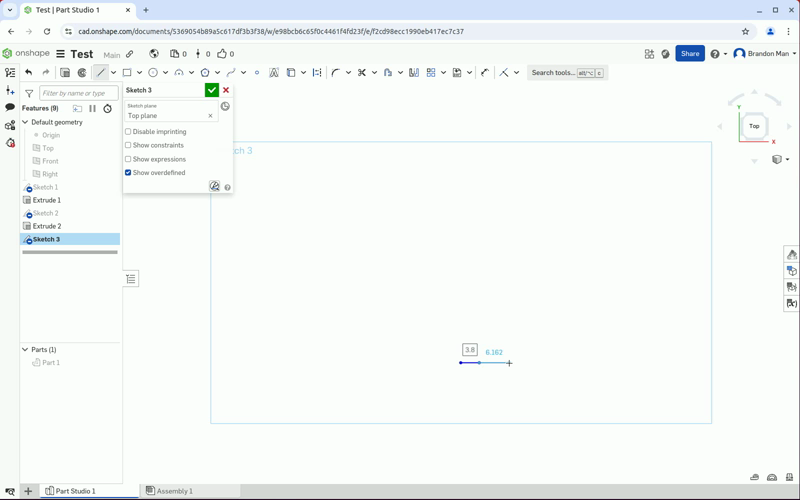
mouse_move(479, 344)
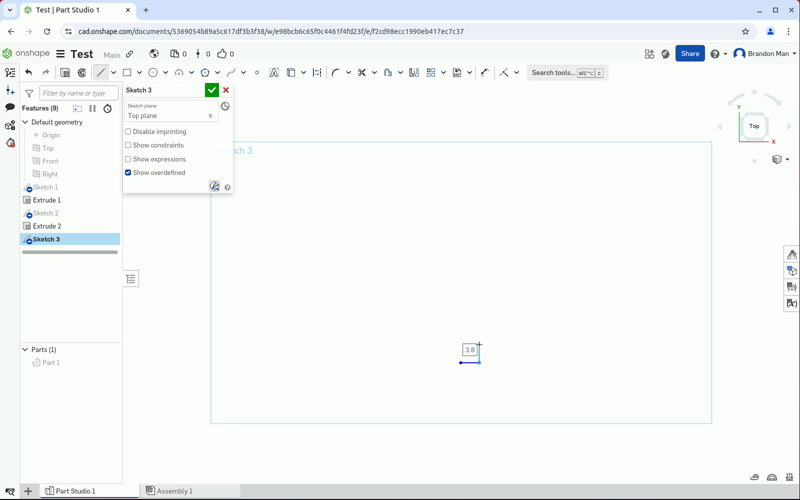
click(479, 344)
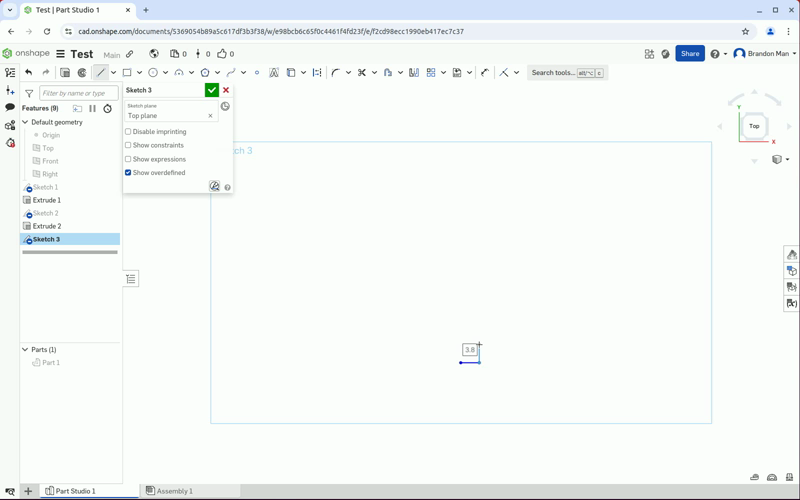
key_up(shift)
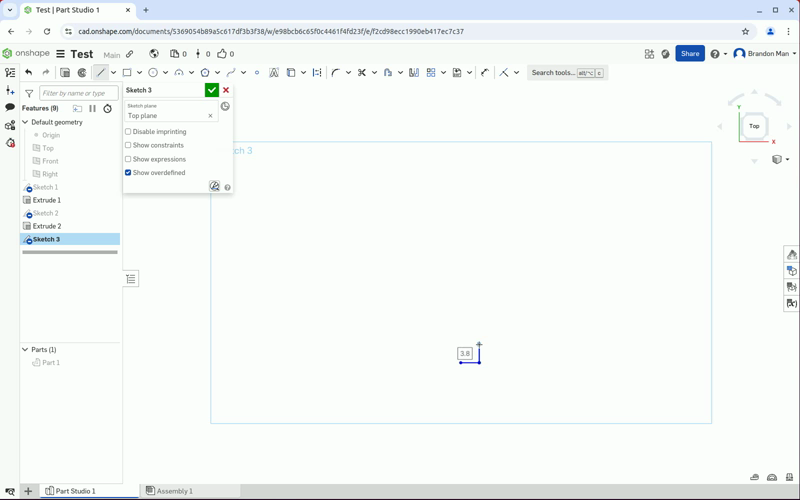
key_down(shift)
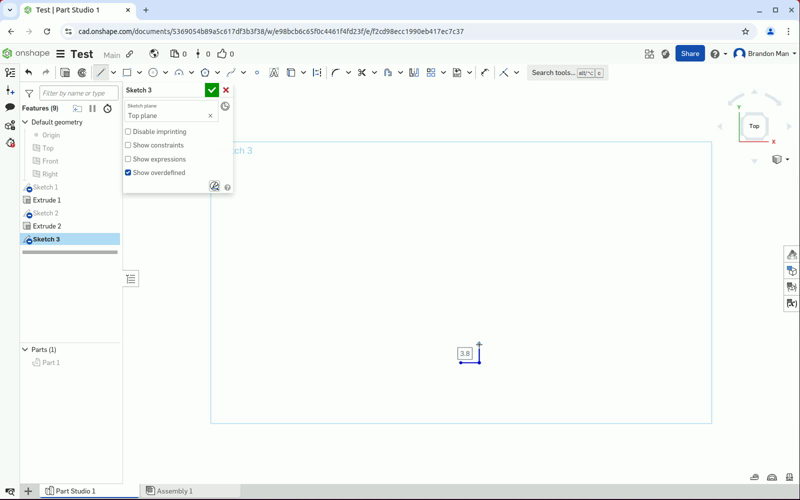
mouse_move(509, 344)
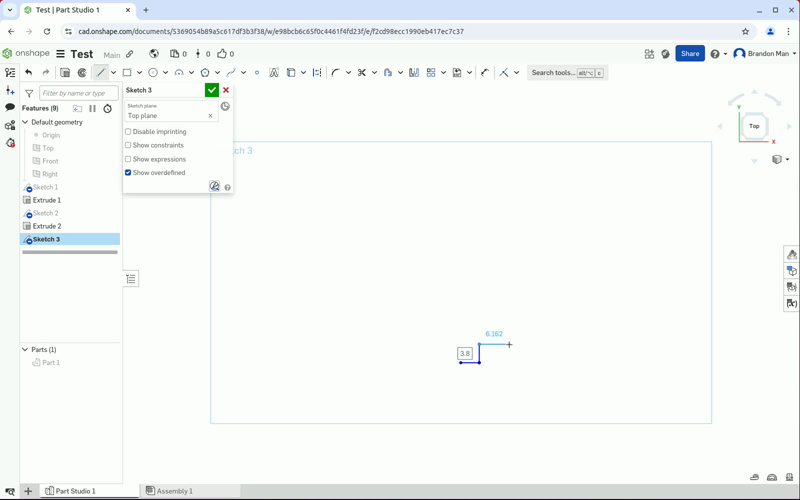
mouse_move(460, 344)
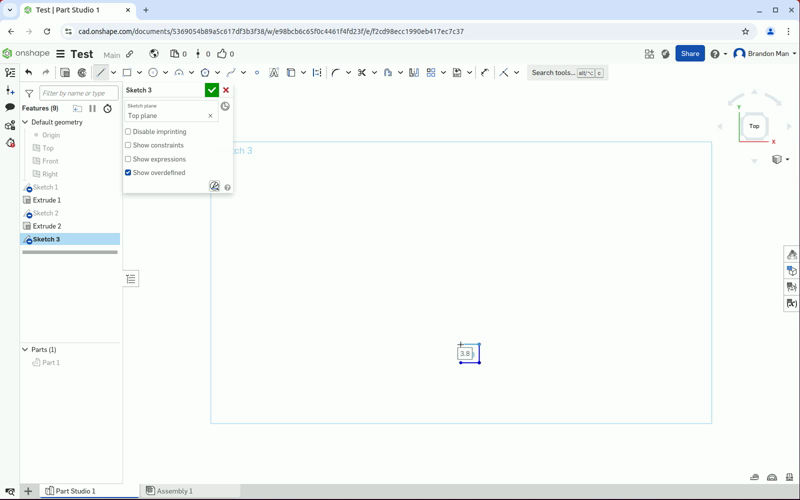
click(460, 344)
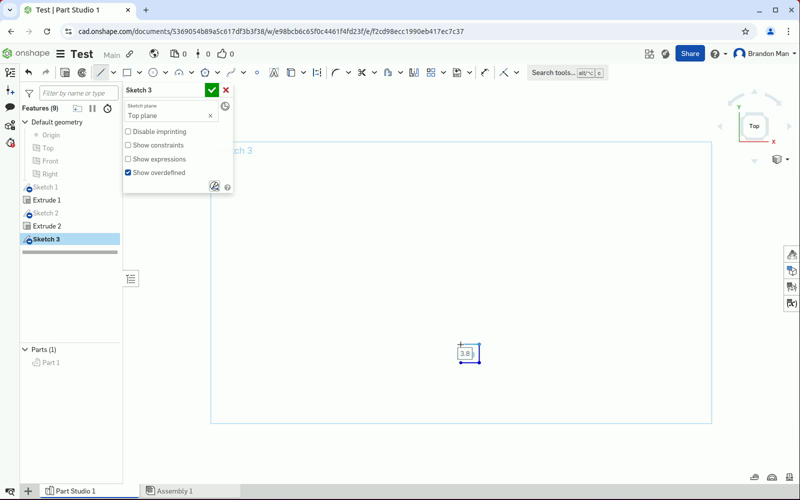
key_up(shift)
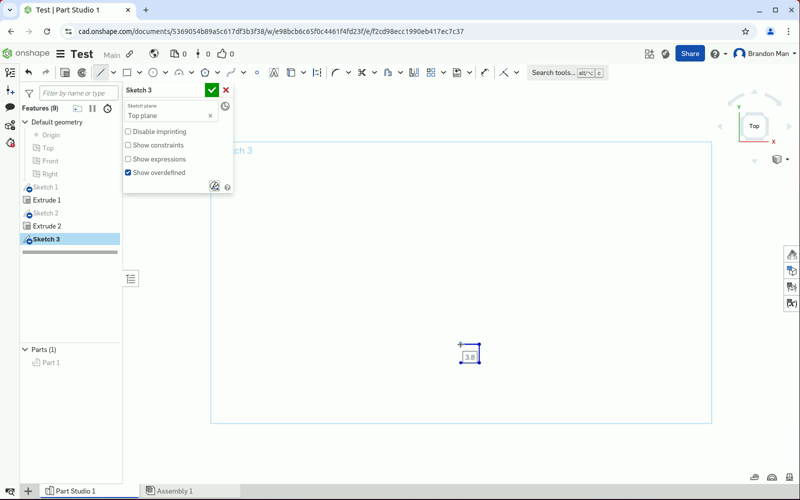
mouse_move(490, 344)
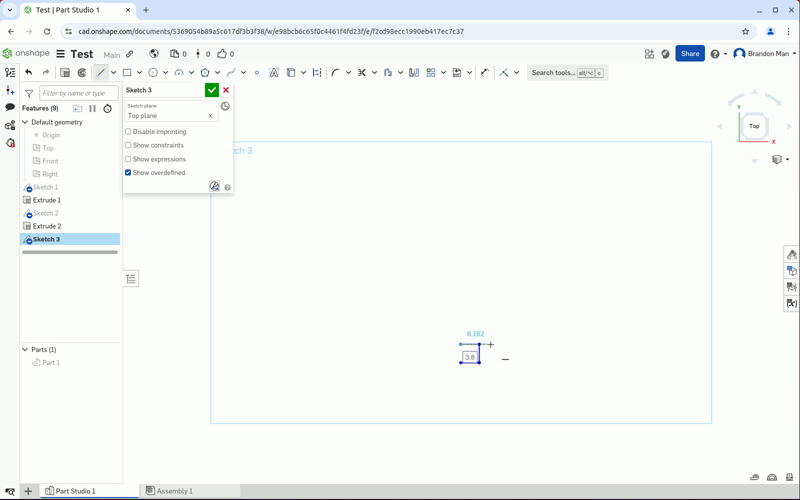
key_down(shift)
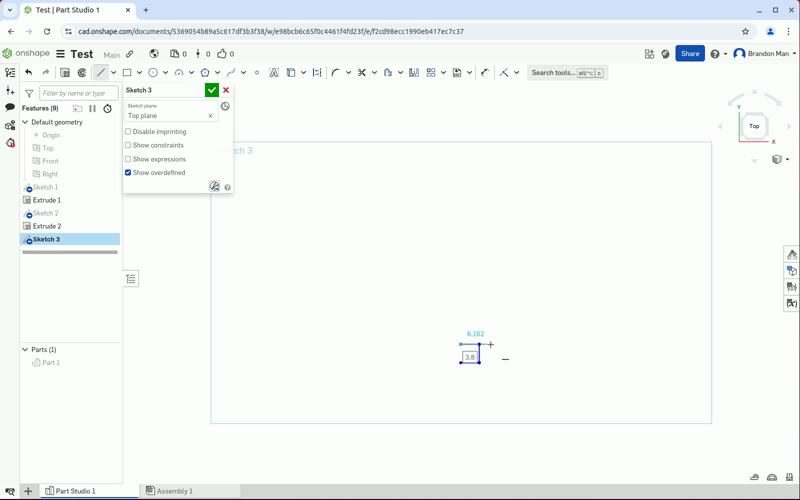
mouse_move(460, 362)
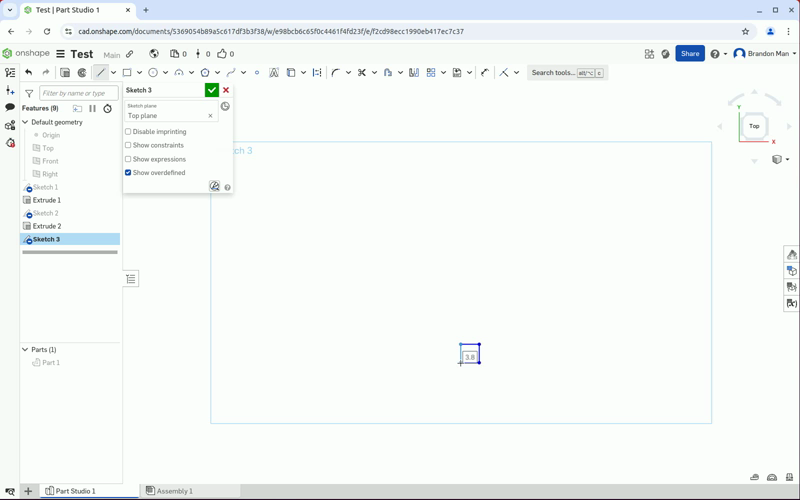
key_up(shift)
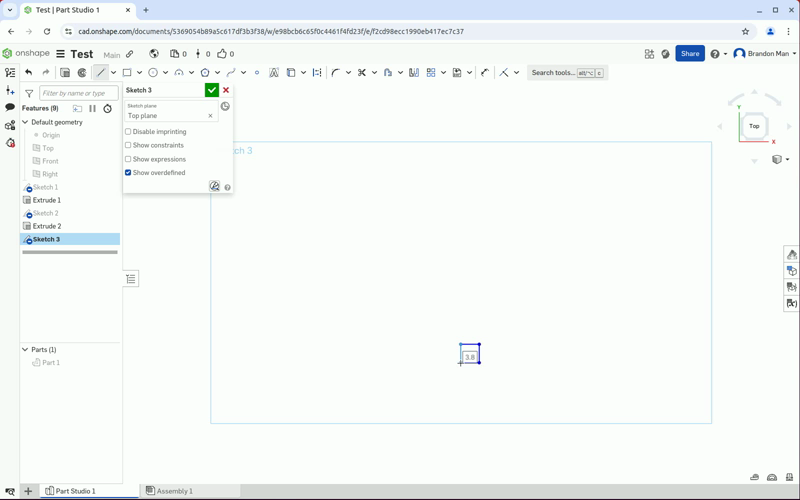
click(460, 362)
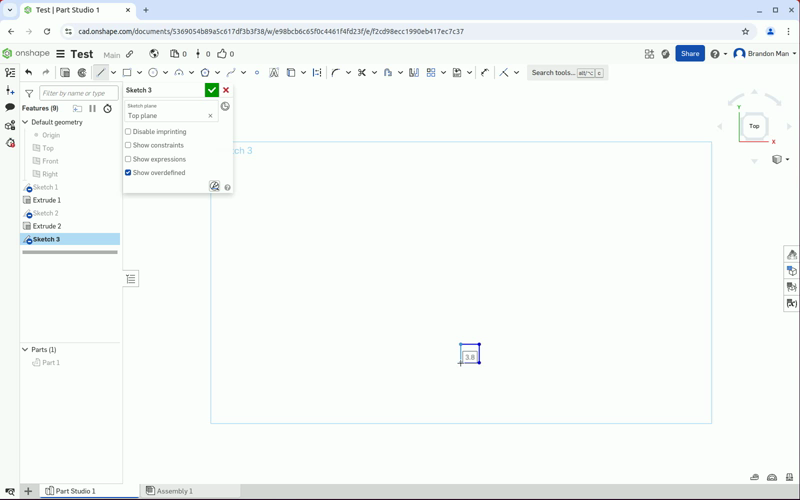
key(esc)
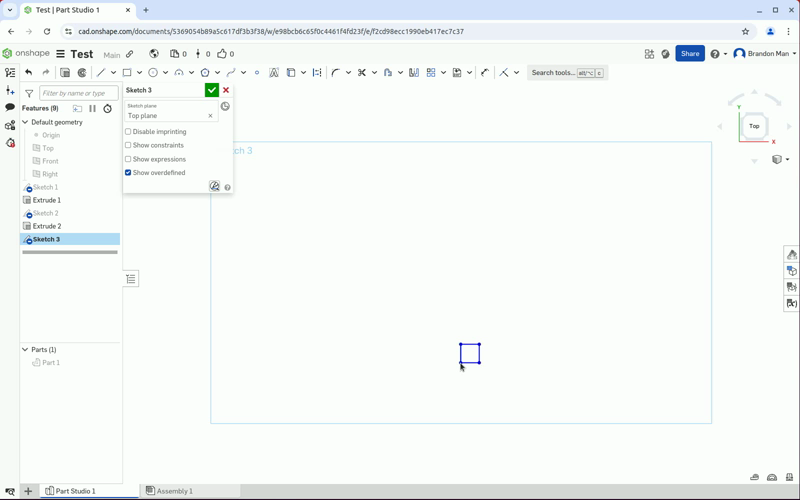
mouse_move(471, 351)
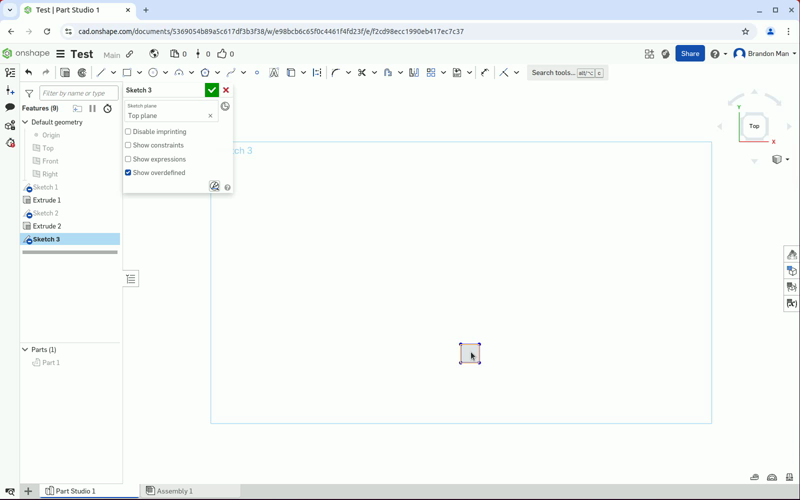
scroll(6)
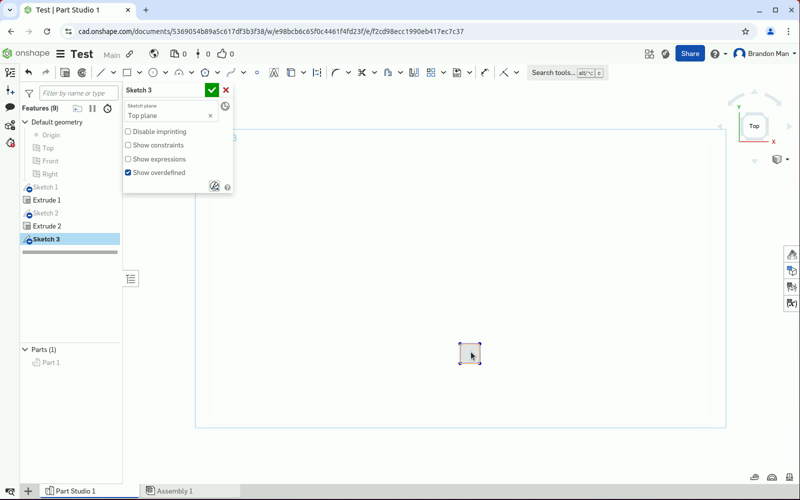
scroll(6)
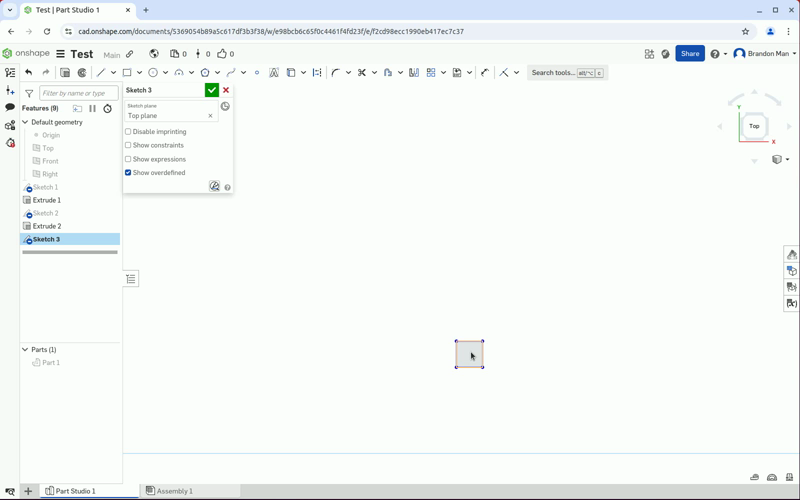
scroll(6)
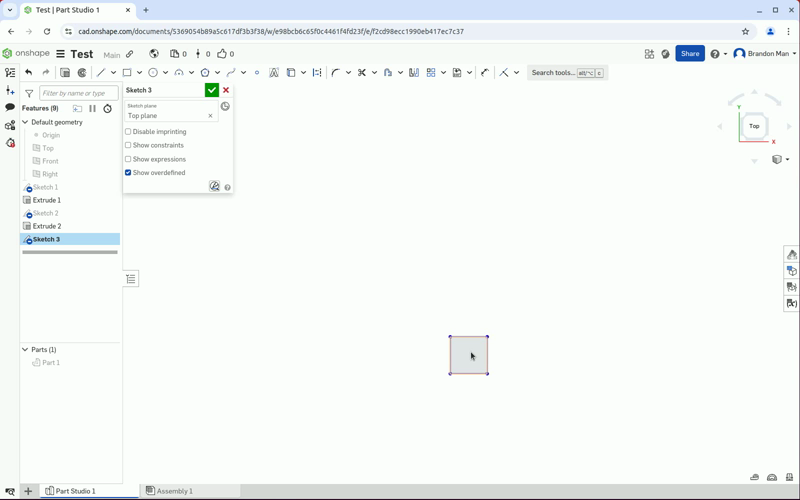
scroll(6)
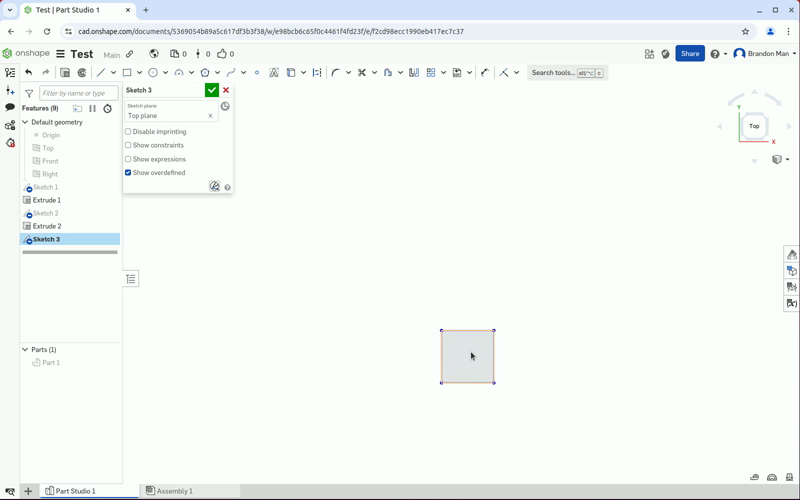
scroll(6)
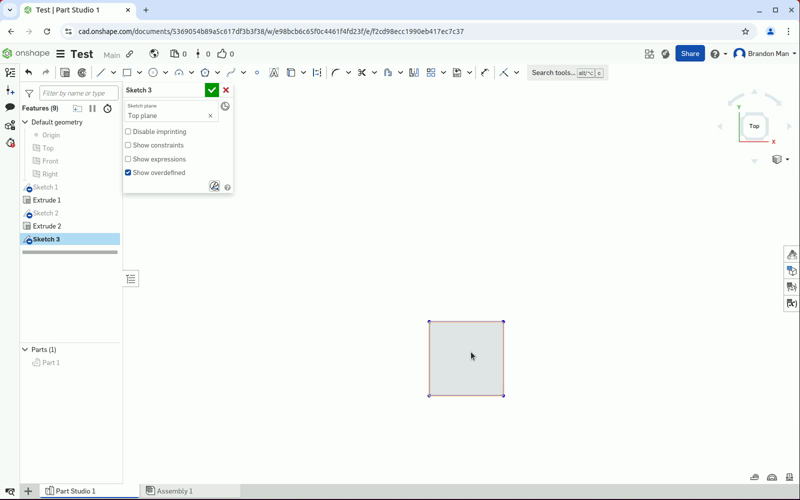
scroll(6)
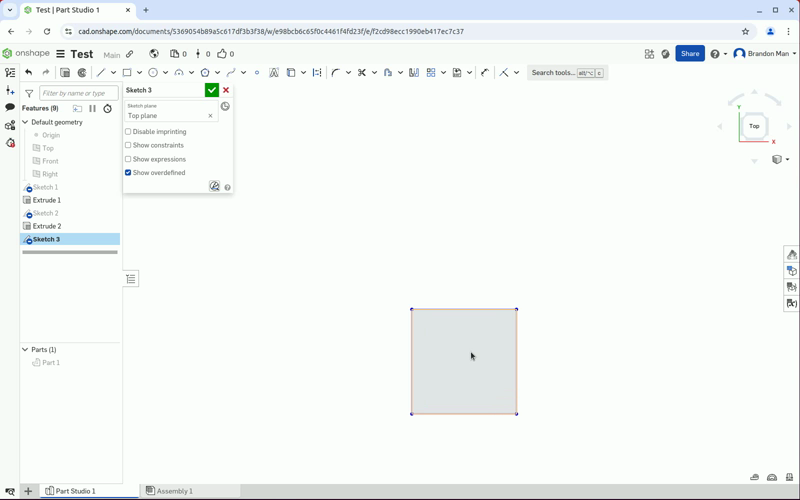
scroll(6)
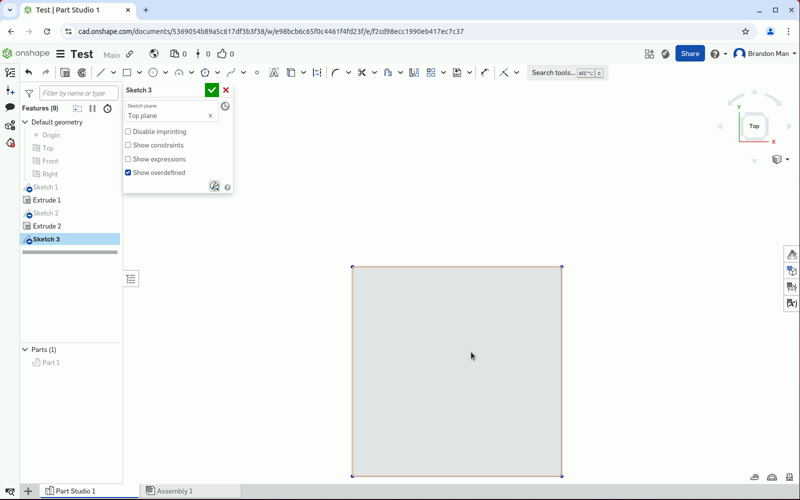
click(471, 351)
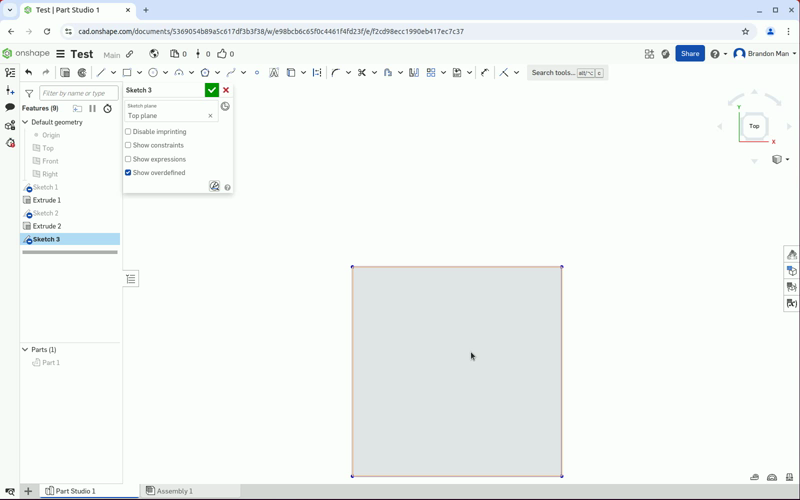
scroll(-6)
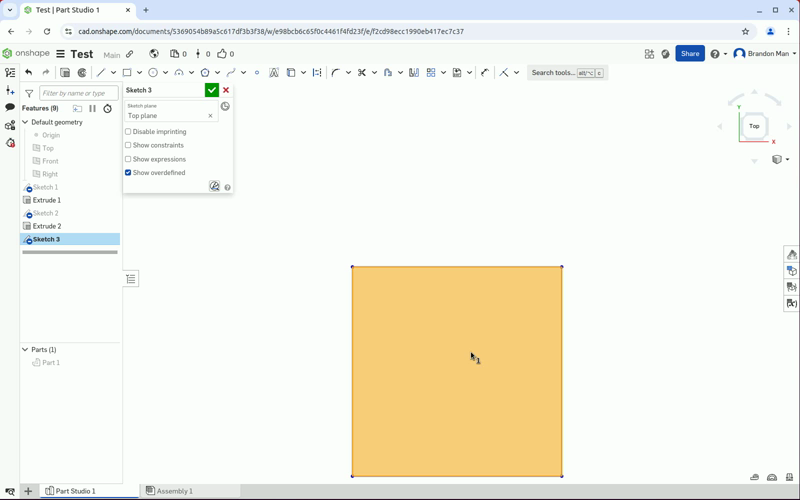
scroll(-6)
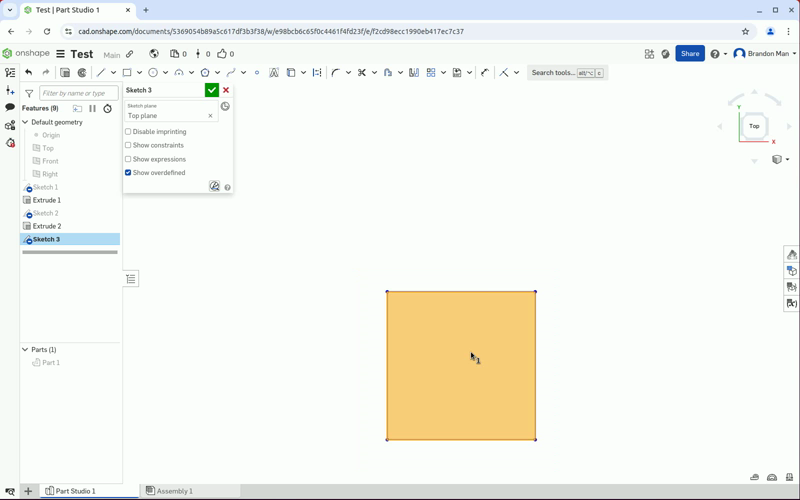
scroll(-6)
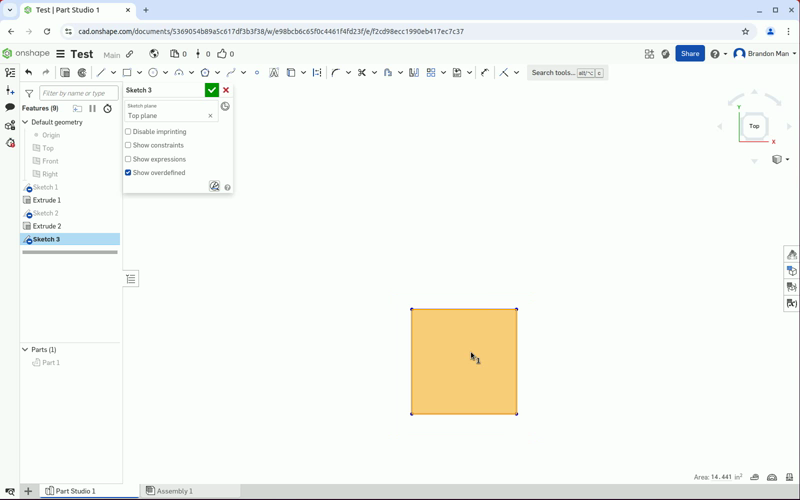
scroll(-6)
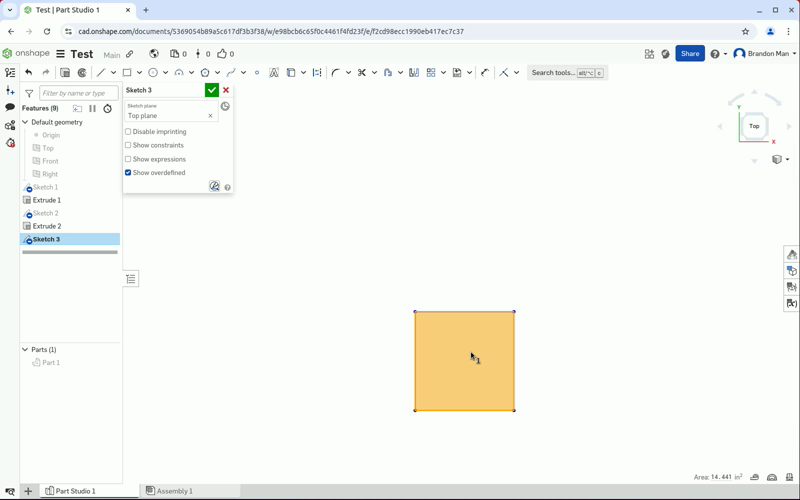
scroll(-6)
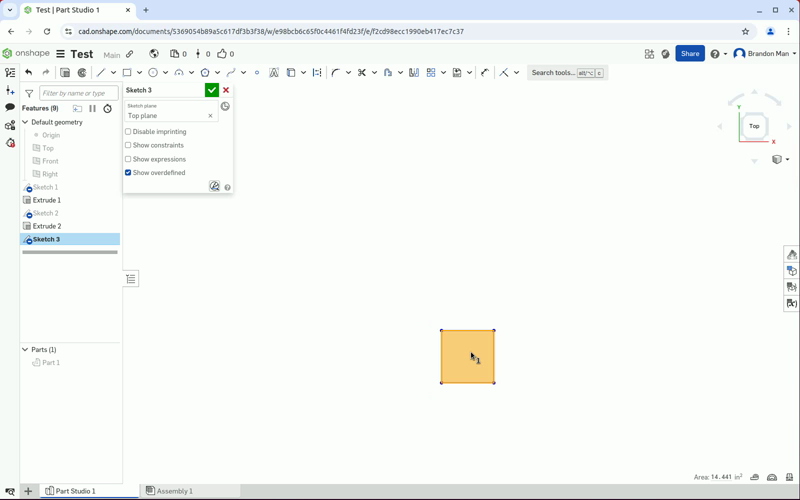
scroll(-6)
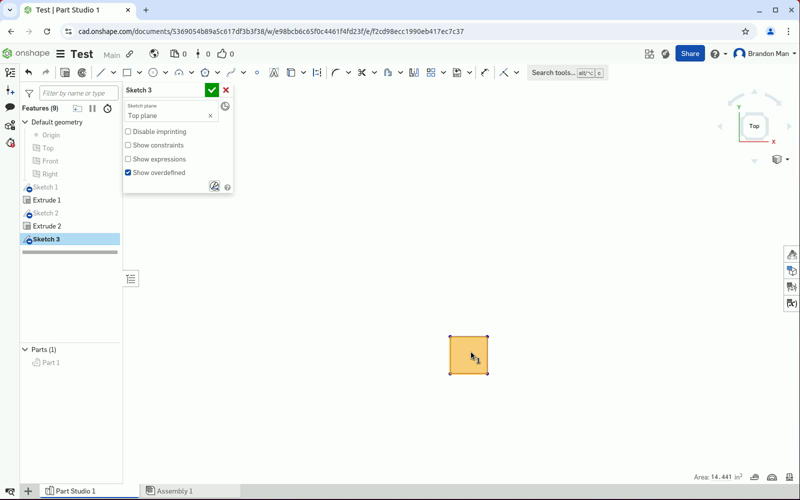
scroll(-6)
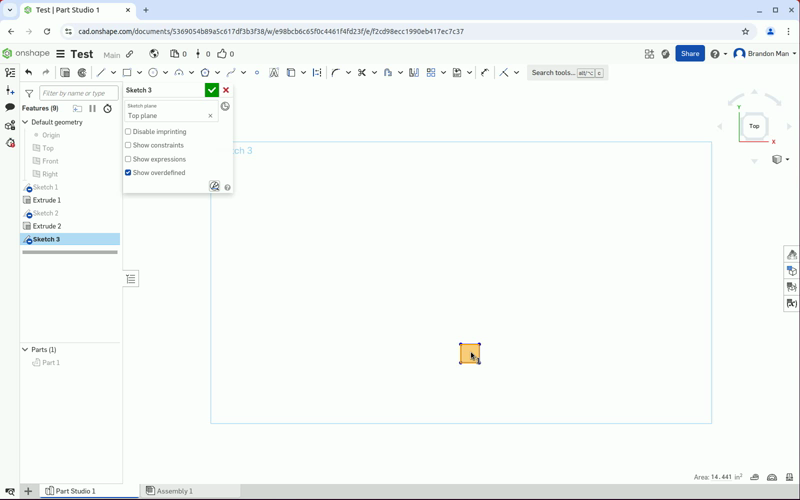
mouse_move(73, 352)
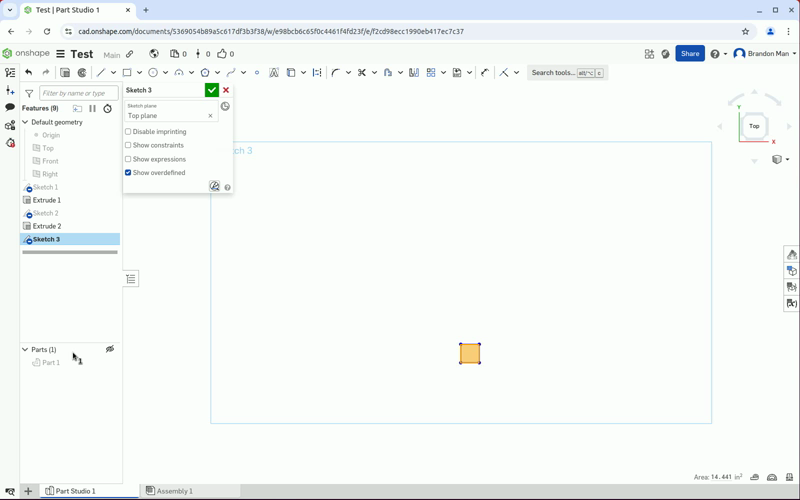
key(shift+y)
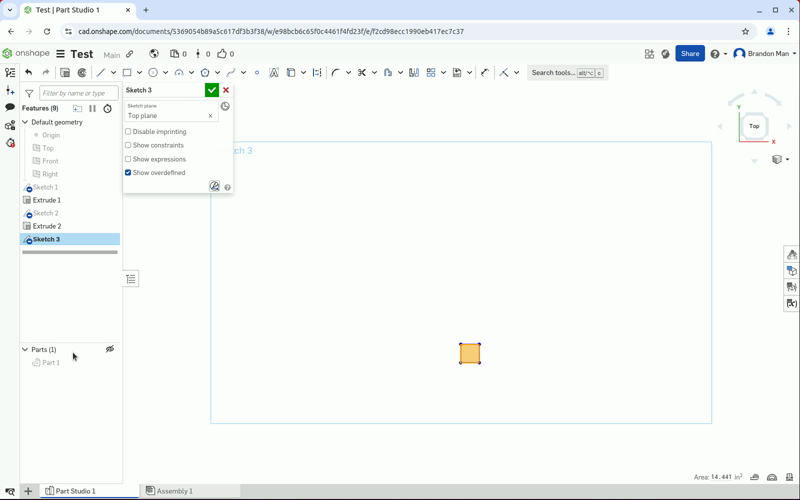
key(shift+e)
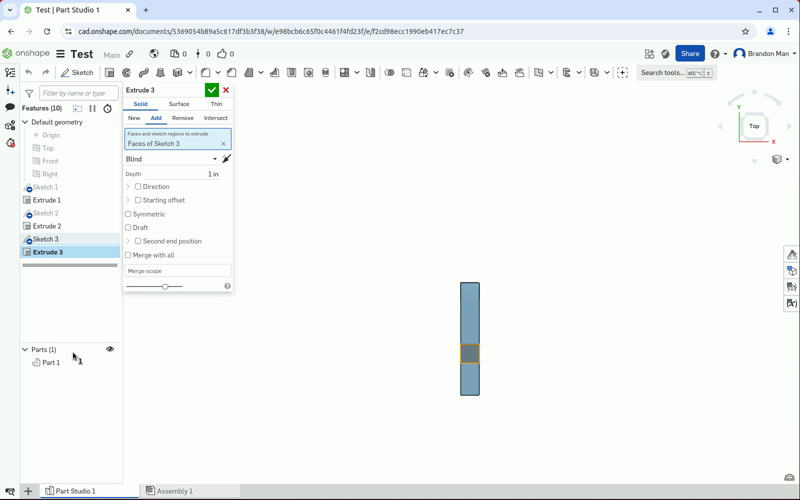
mouse_move(143, 106)
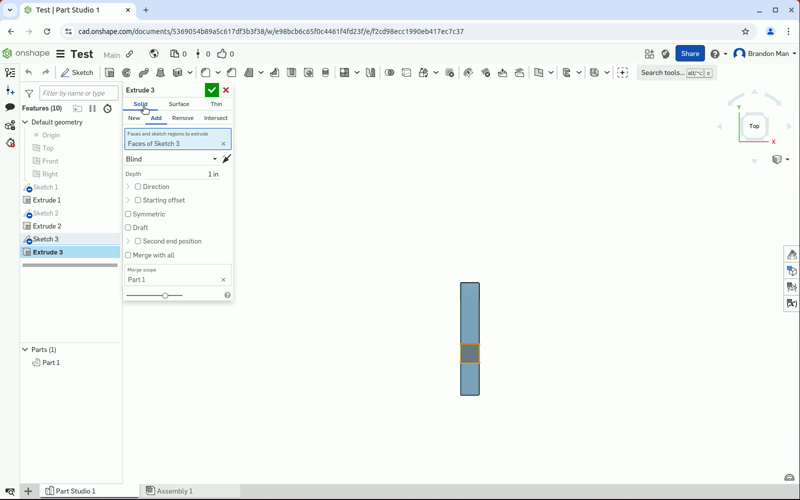
click(143, 106)
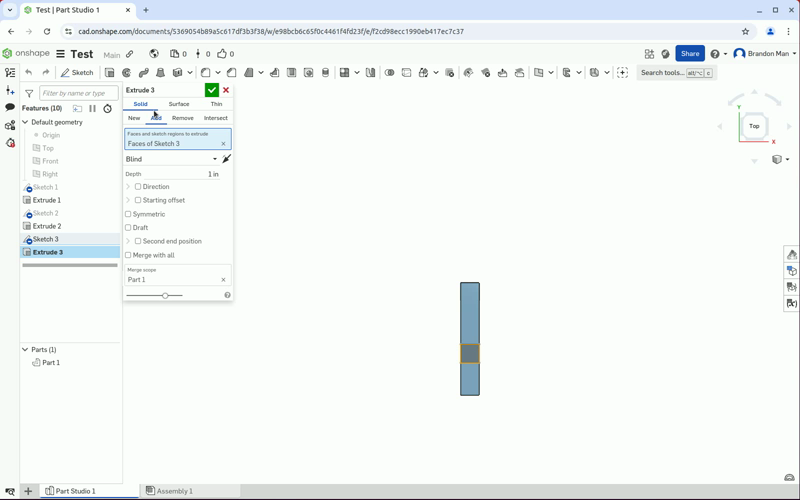
mouse_move(186, 120)
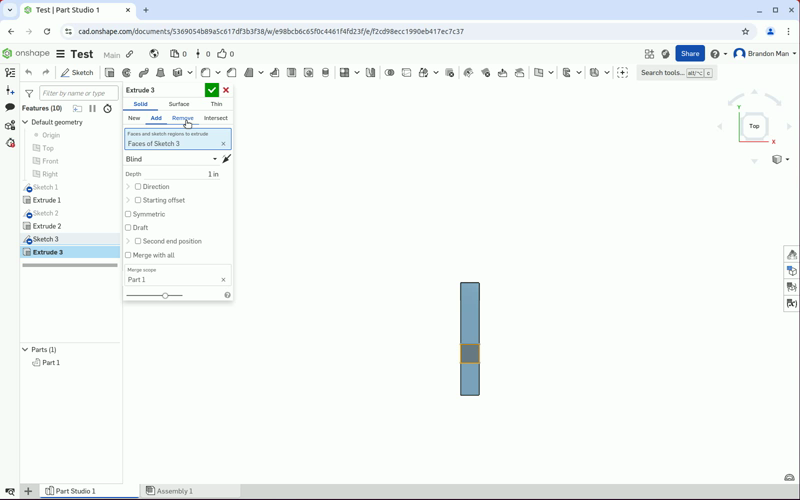
click(186, 120)
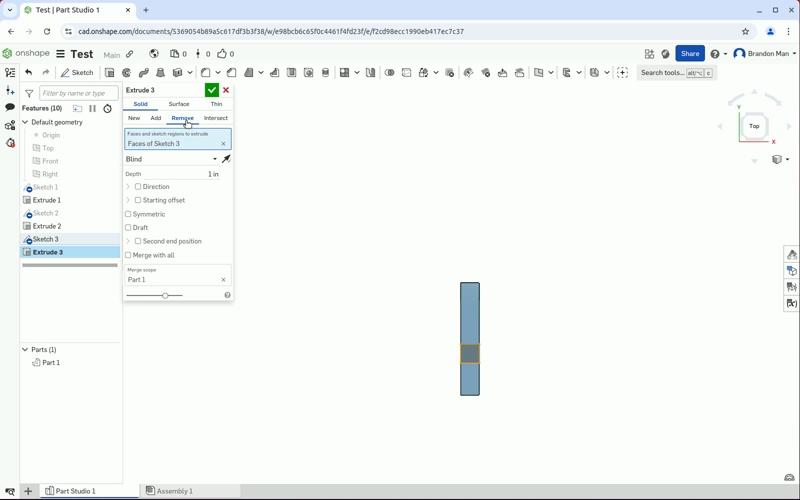
key(tab, 4)
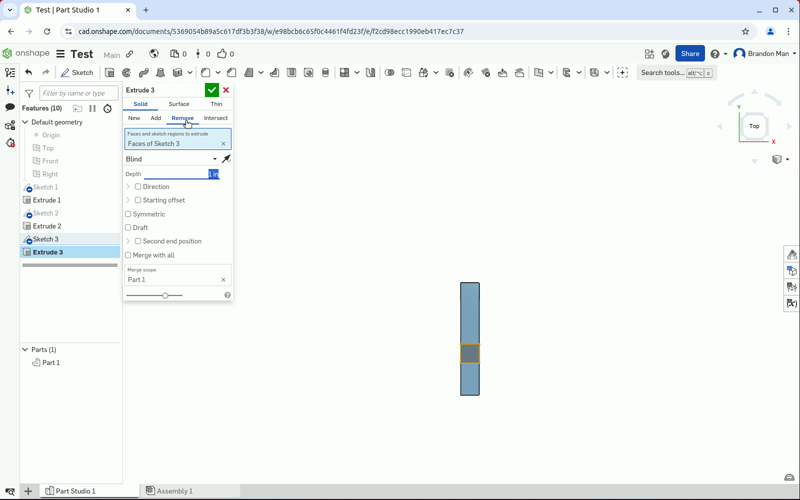
text(1.444)
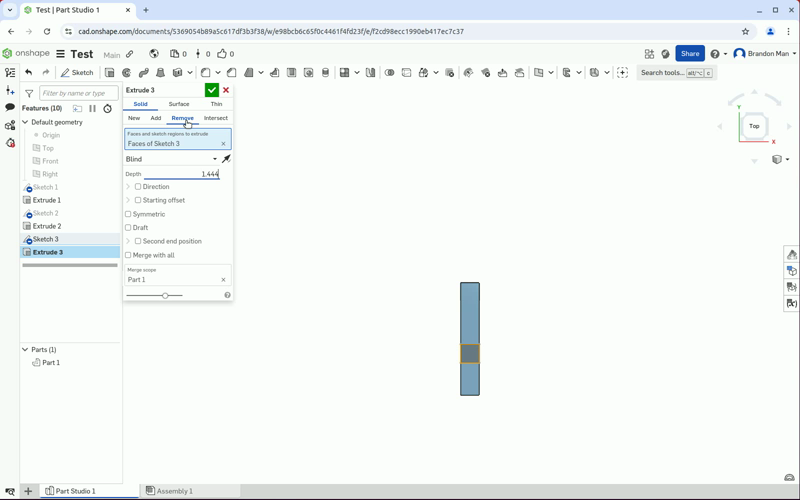
key(tab, 6)
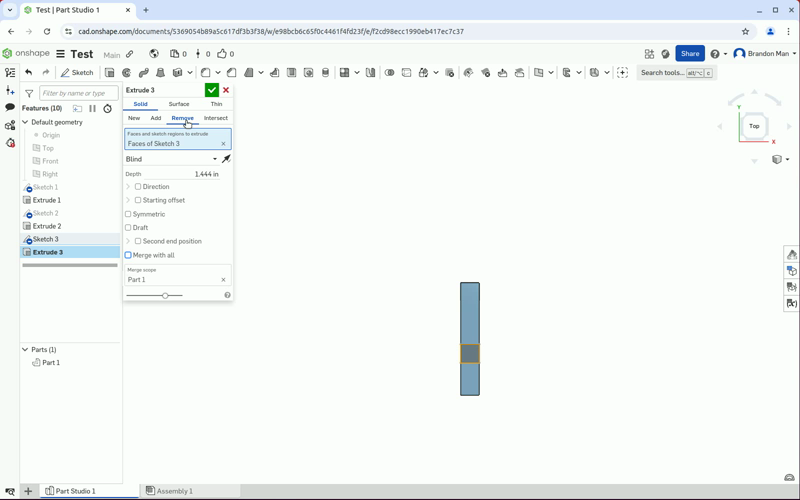
key(space)
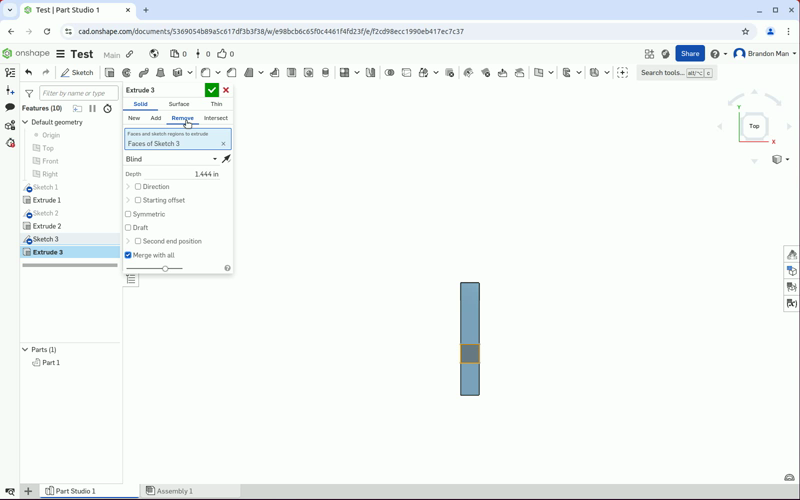
key(enter)
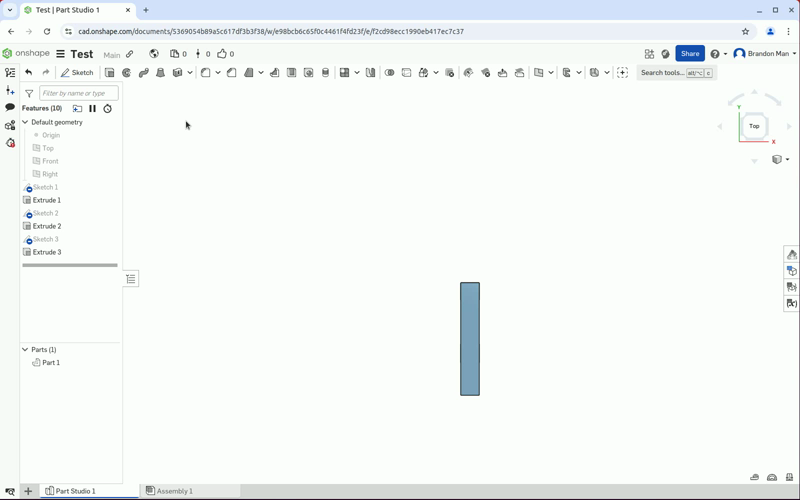
key(shift+h)
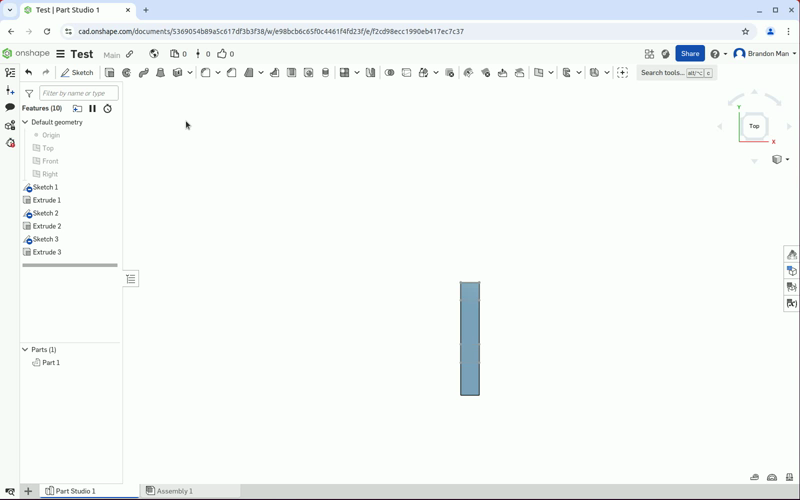
key(shift+h)
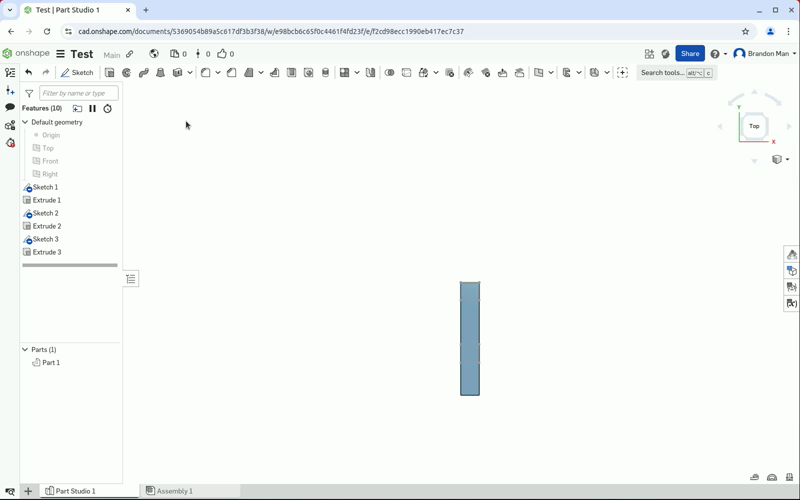
key(shift+7)
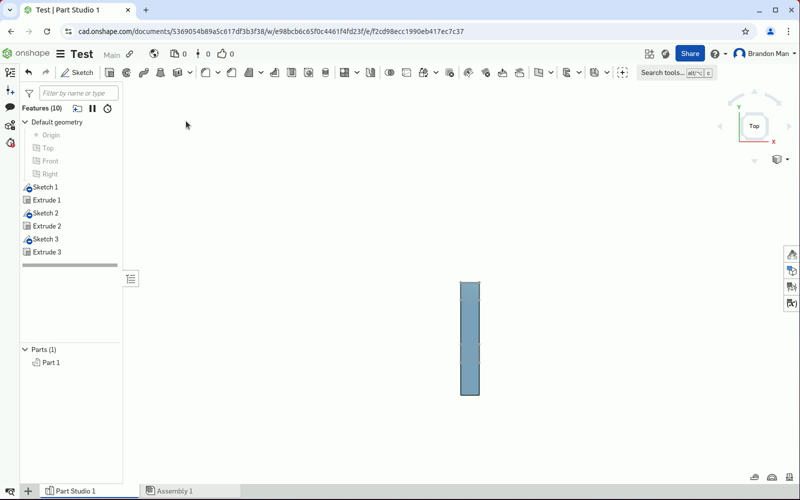
key(up, 3)
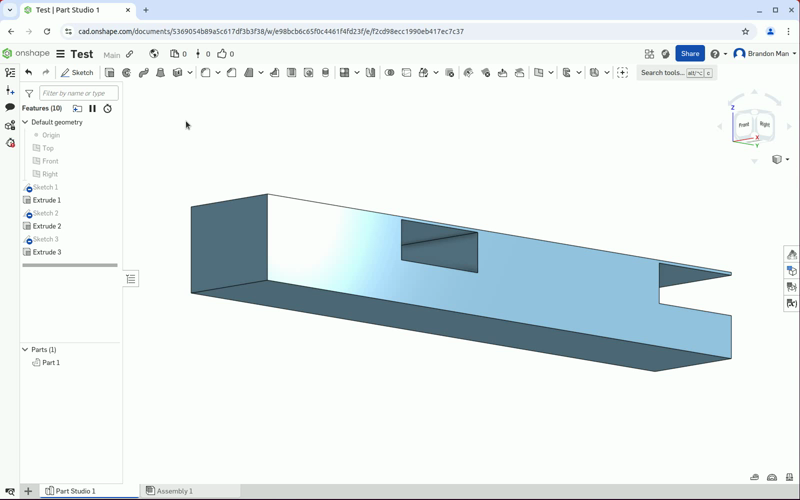
key(left, 3)
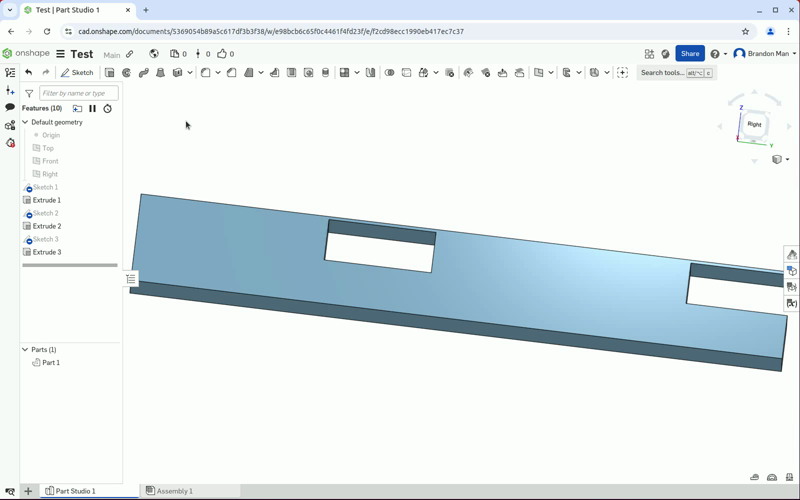
key(right, 3)
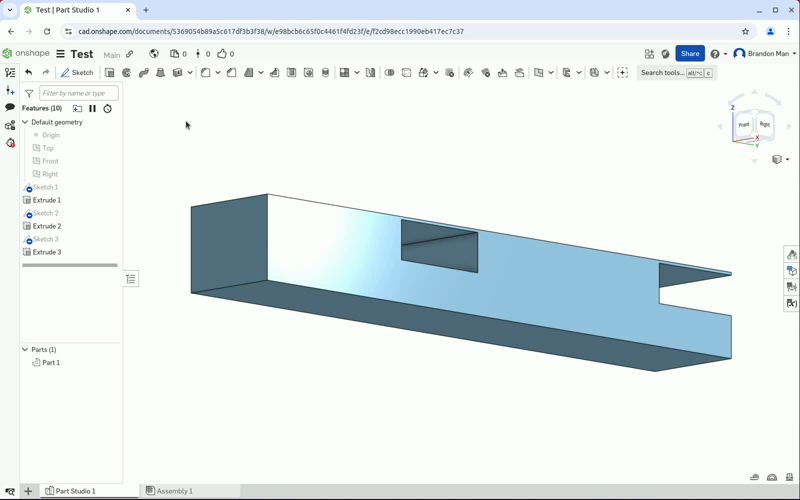
key(down, 3)
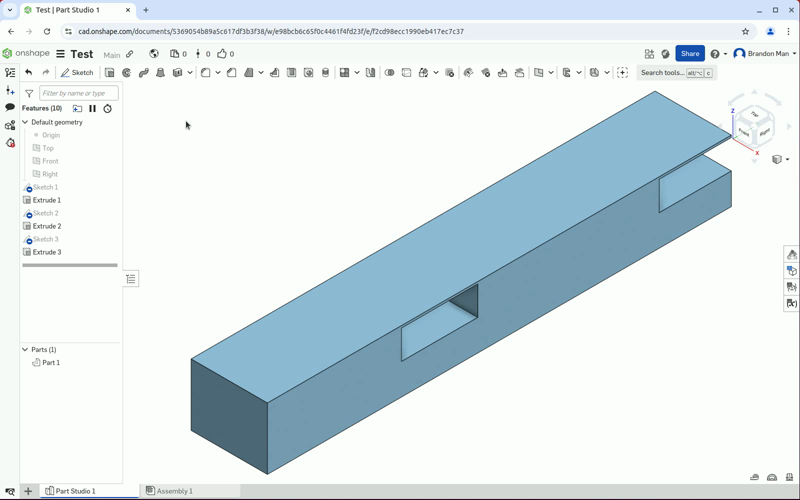
mouse_move(73, 189)
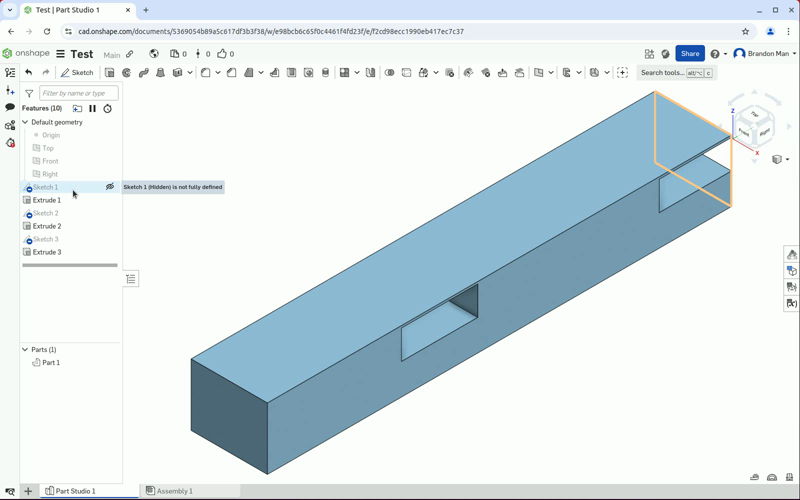
click(73, 189)